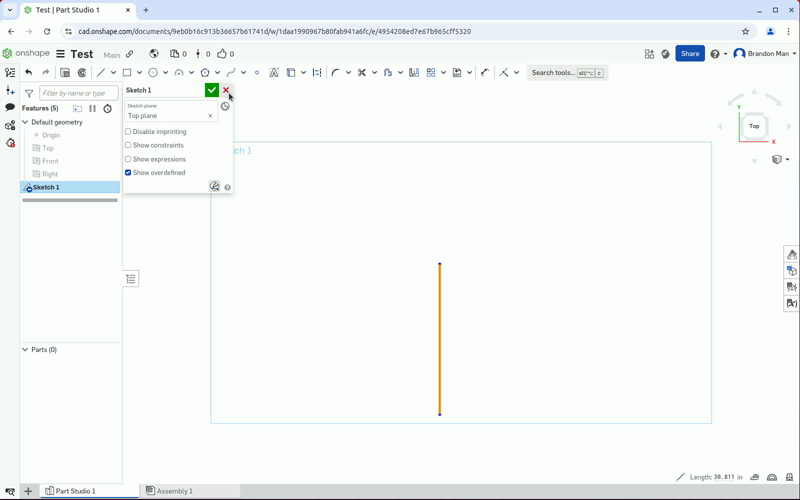
key(shift+h)
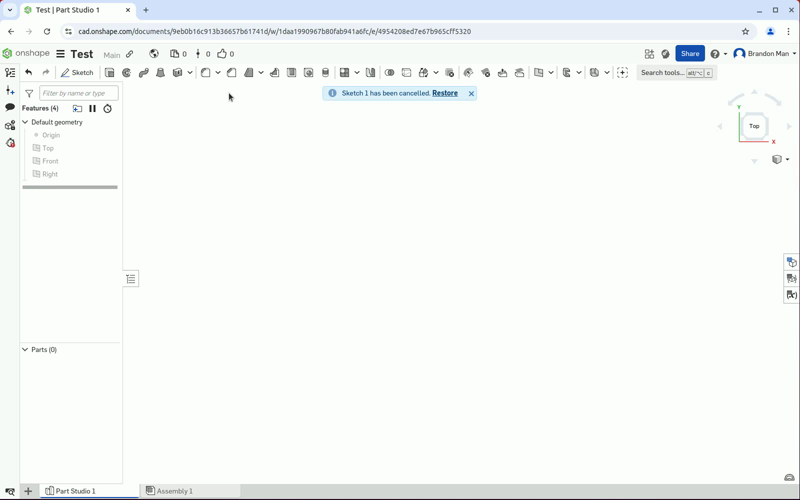
mouse_move(73, 352)
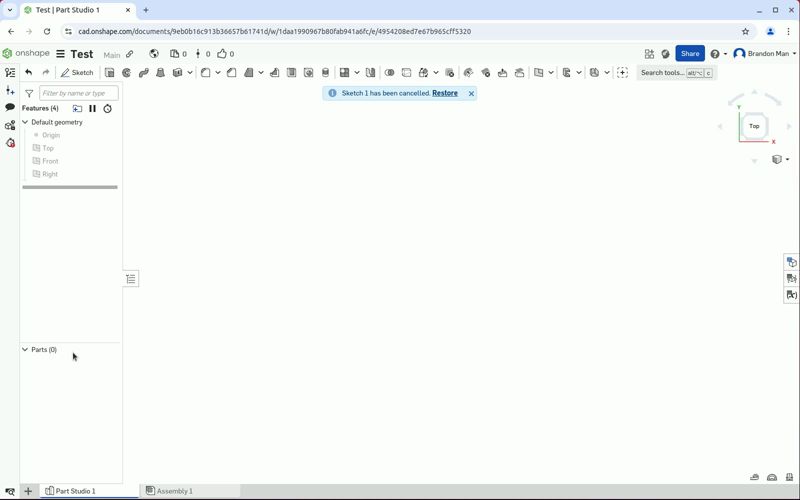
key(y)
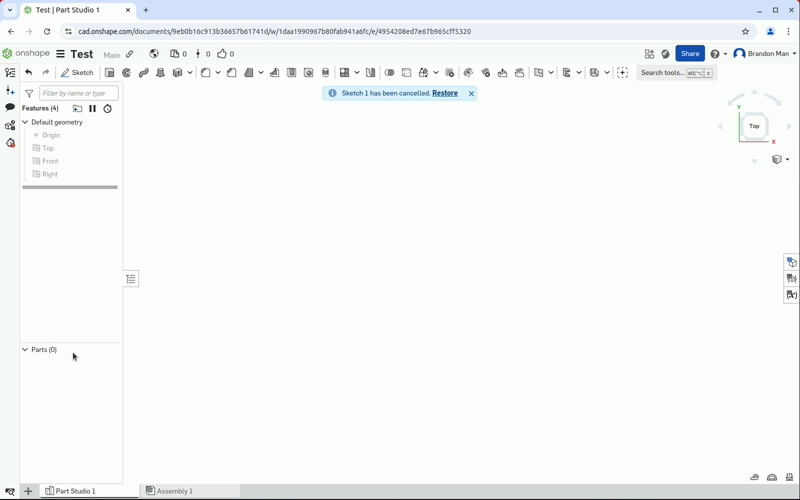
key(shift+p)
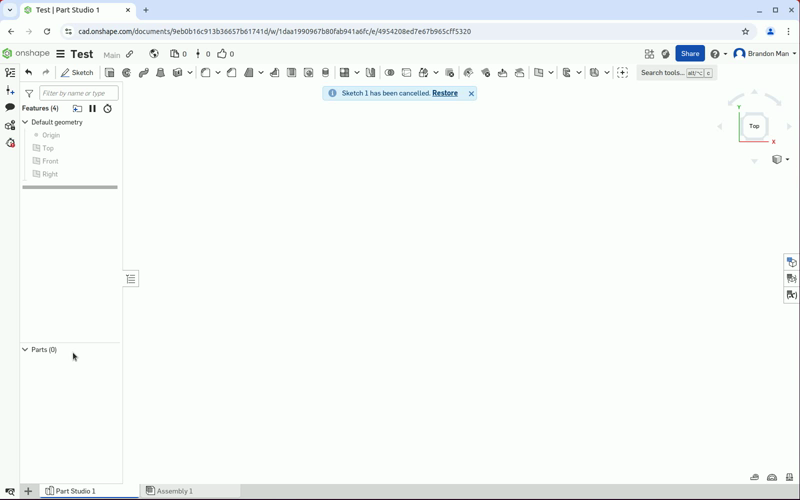
key(space)
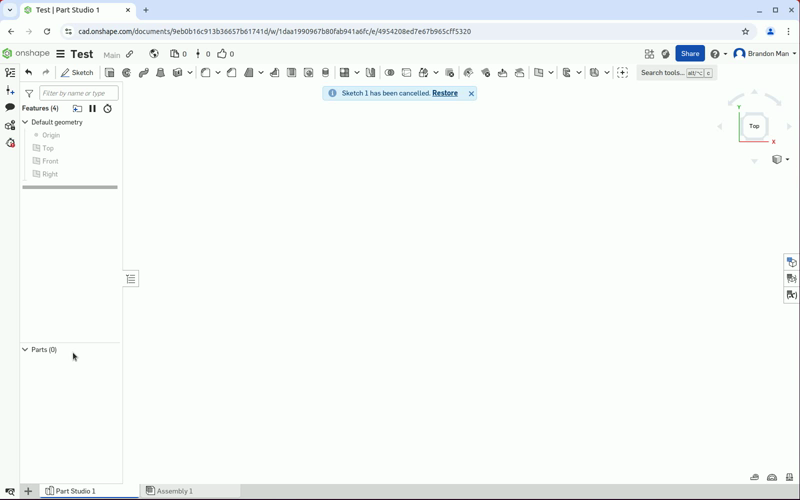
key_down(shift)
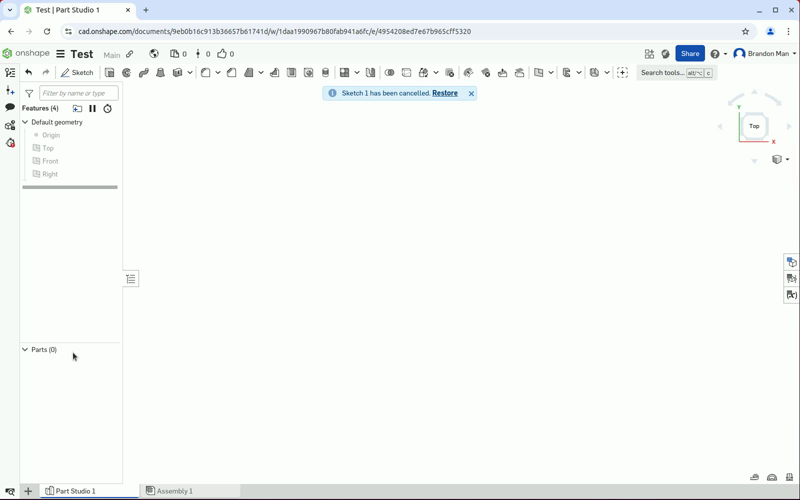
key(up)
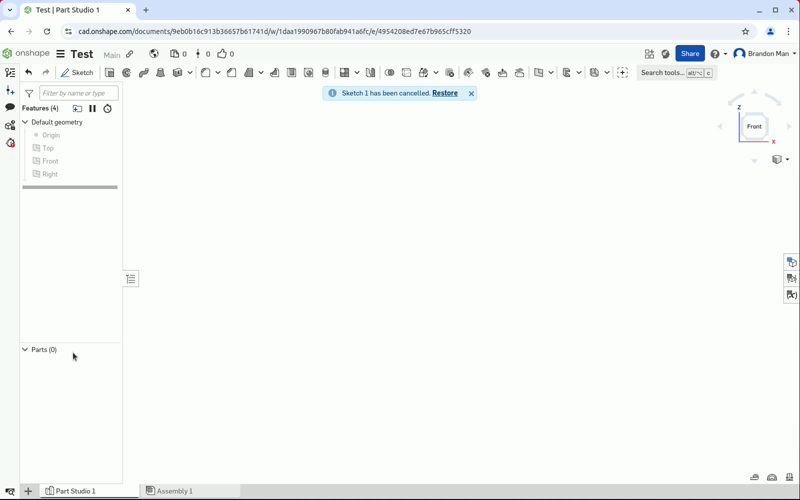
key_up(shift)
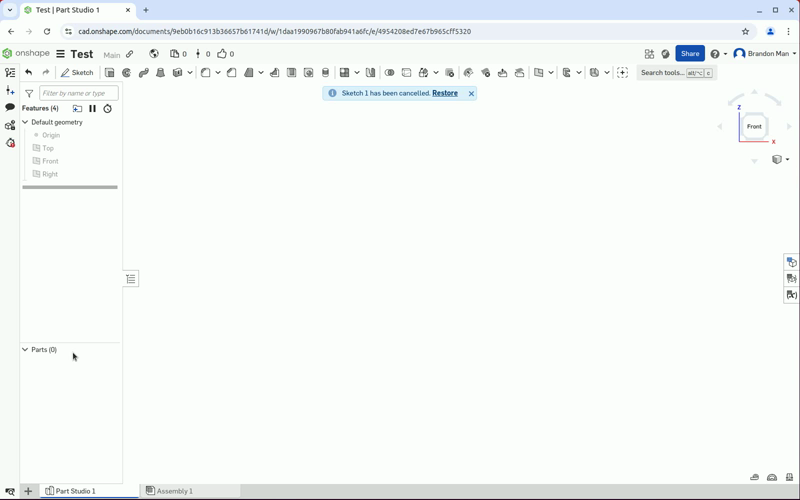
mouse_move(73, 352)
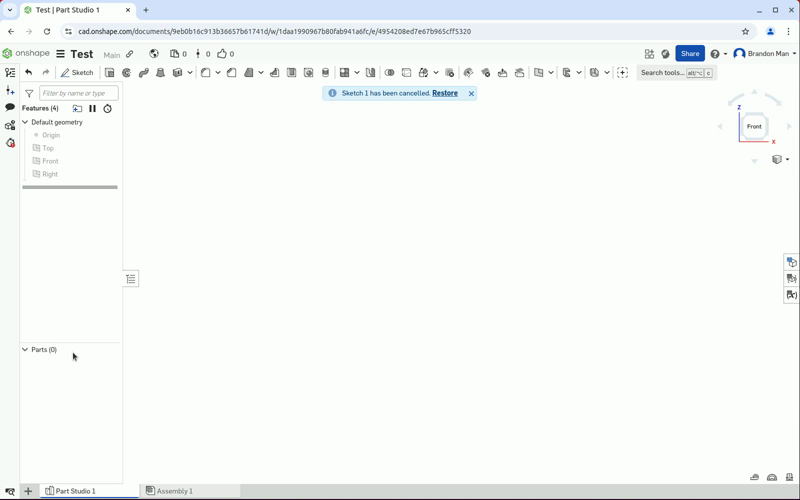
key(shift+y)
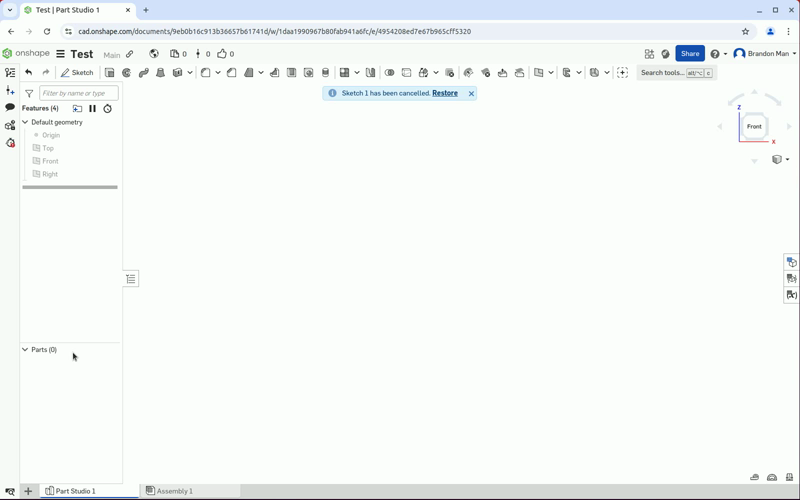
key(shift+s)
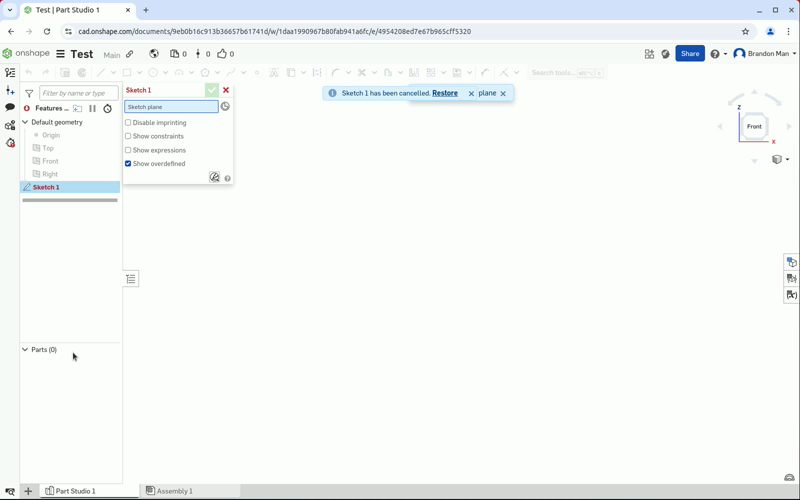
mouse_move(73, 163)
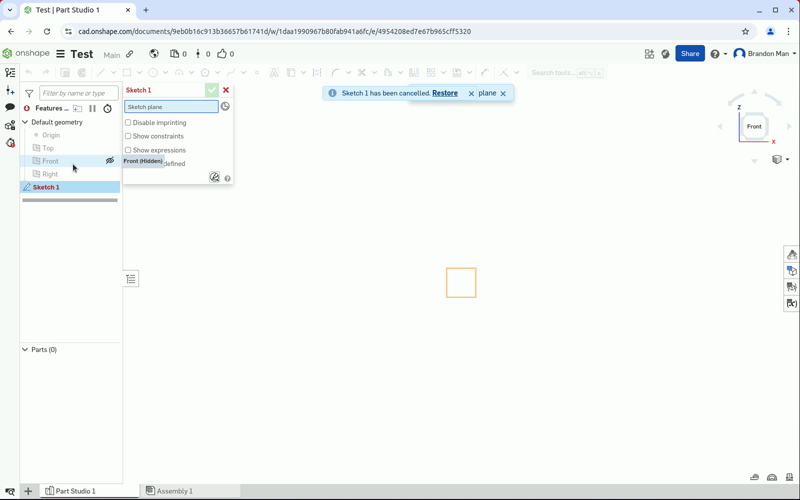
click(73, 163)
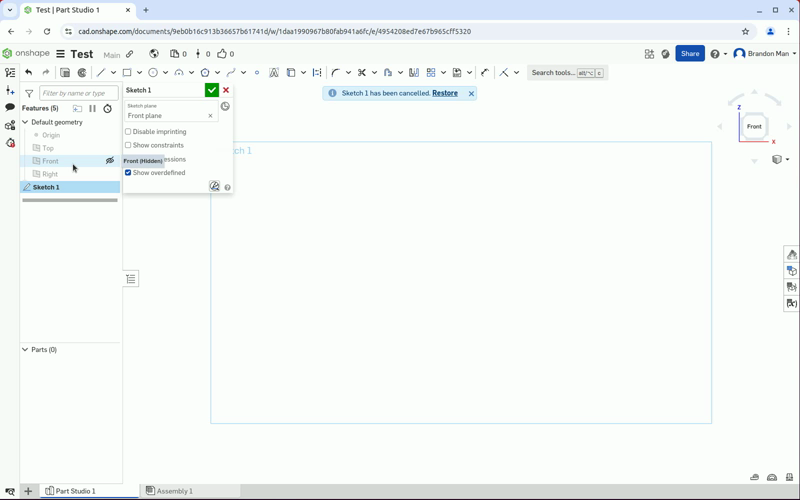
mouse_move(73, 352)
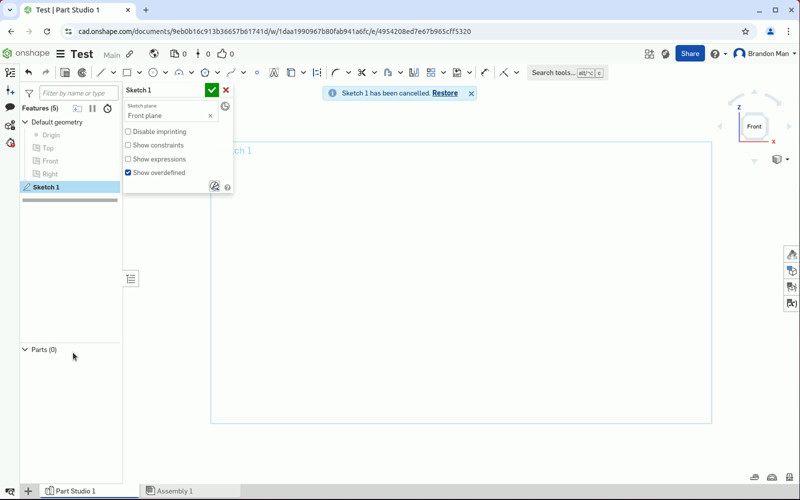
key(y)
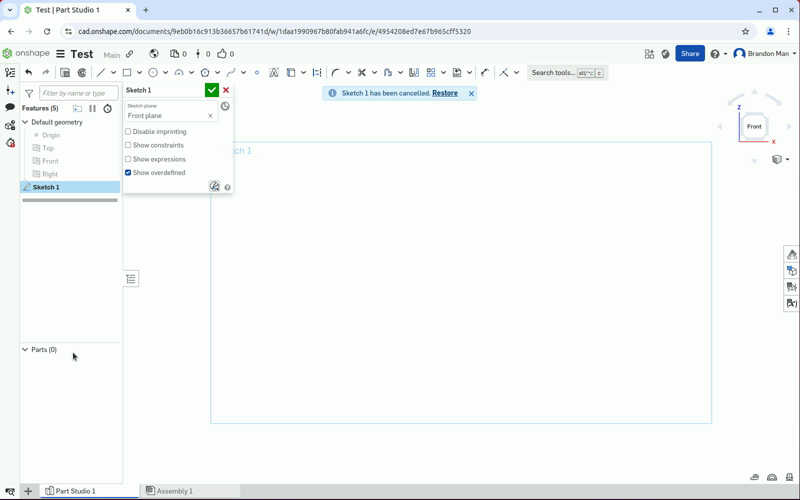
key(l)
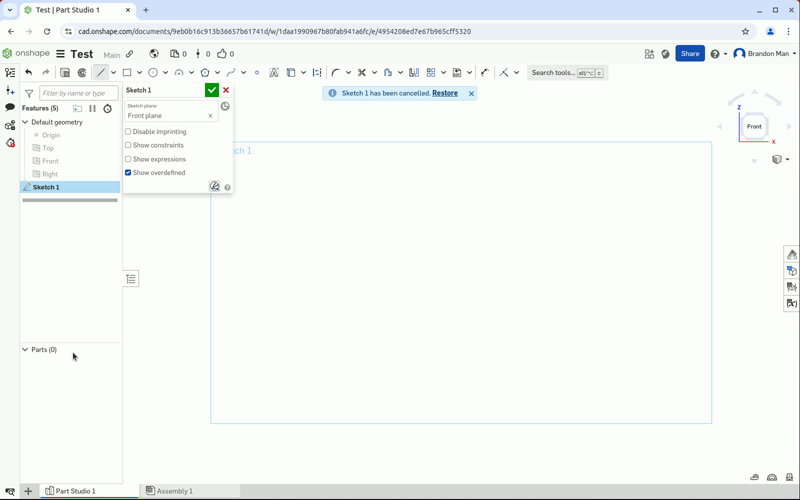
key_down(shift)
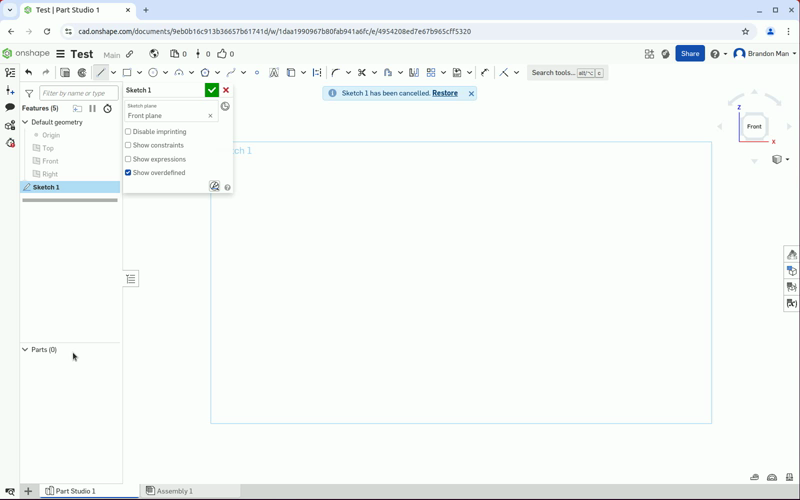
mouse_move(438, 192)
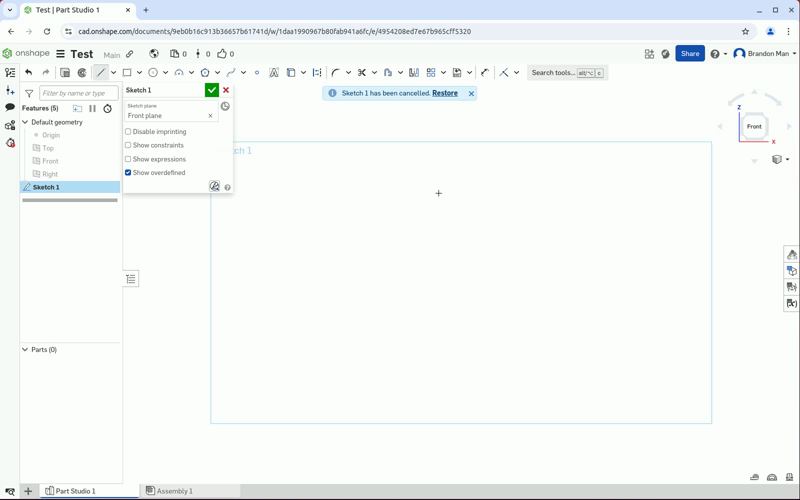
click(438, 192)
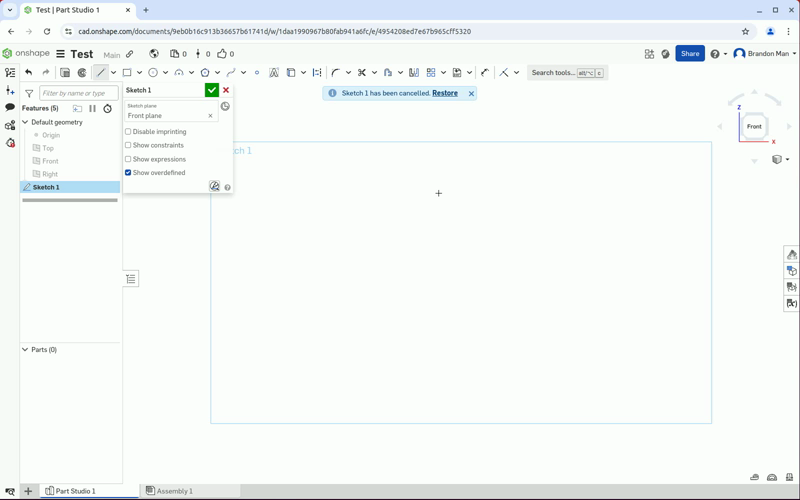
key_up(shift)
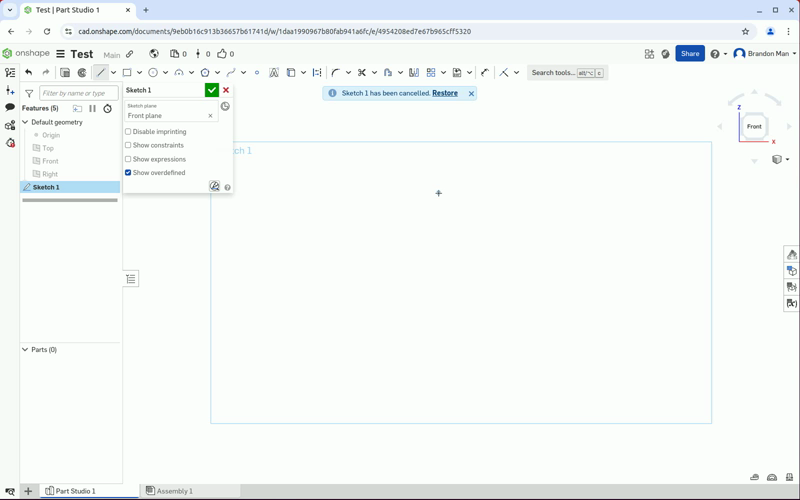
key_down(shift)
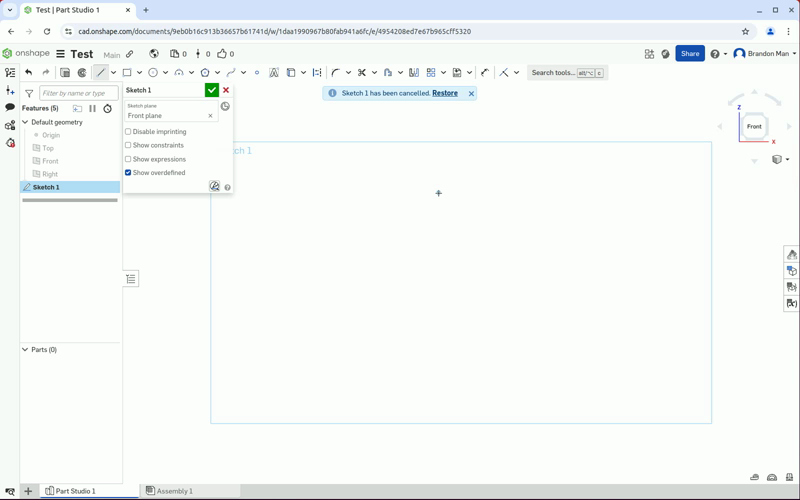
mouse_move(468, 192)
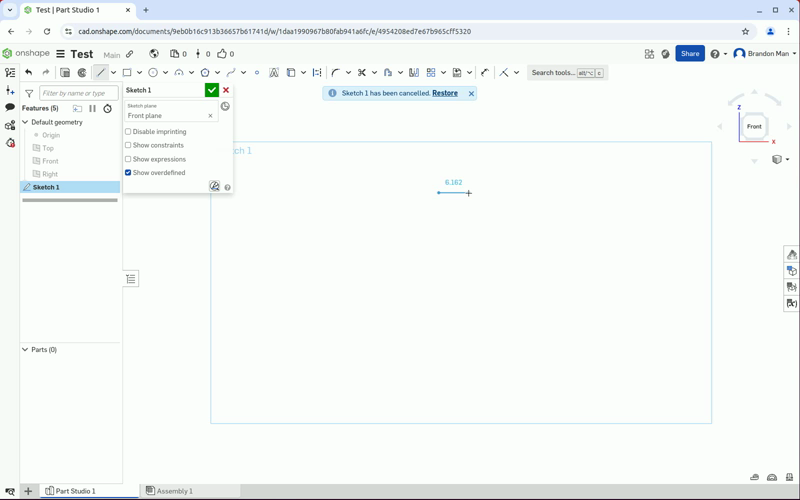
mouse_move(453, 192)
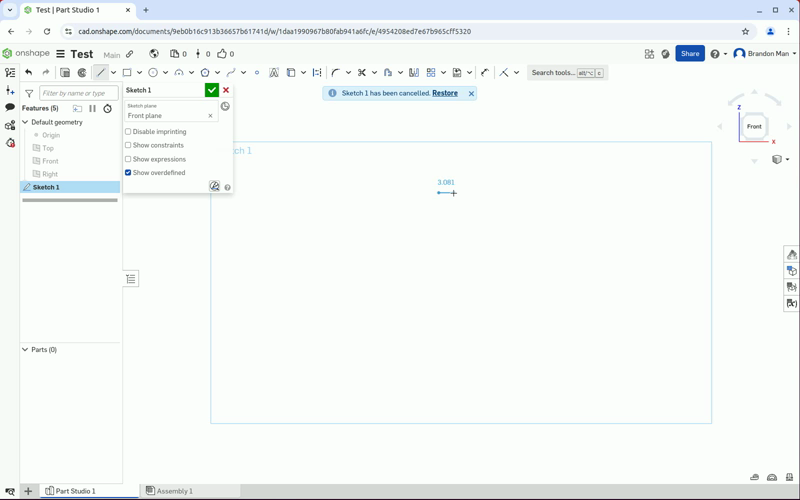
click(453, 192)
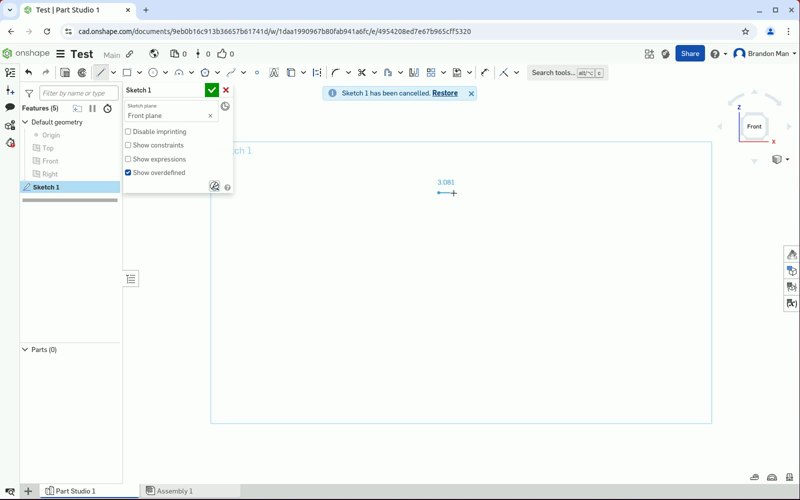
key_up(shift)
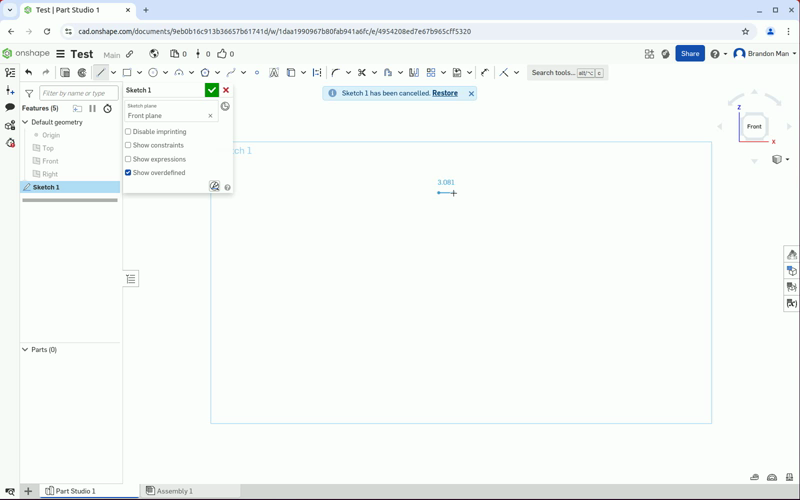
key(esc)
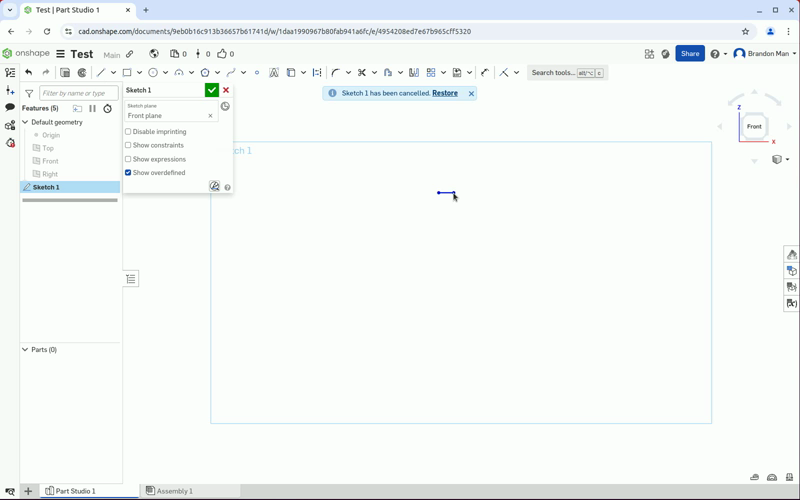
key(a)
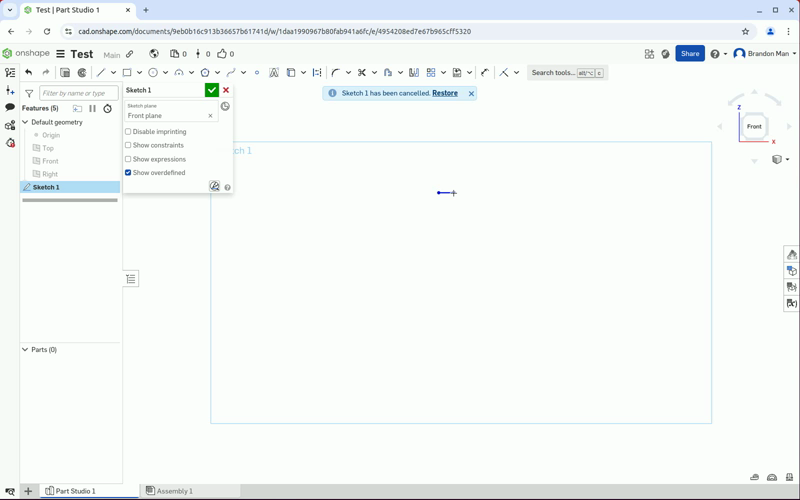
mouse_move(453, 192)
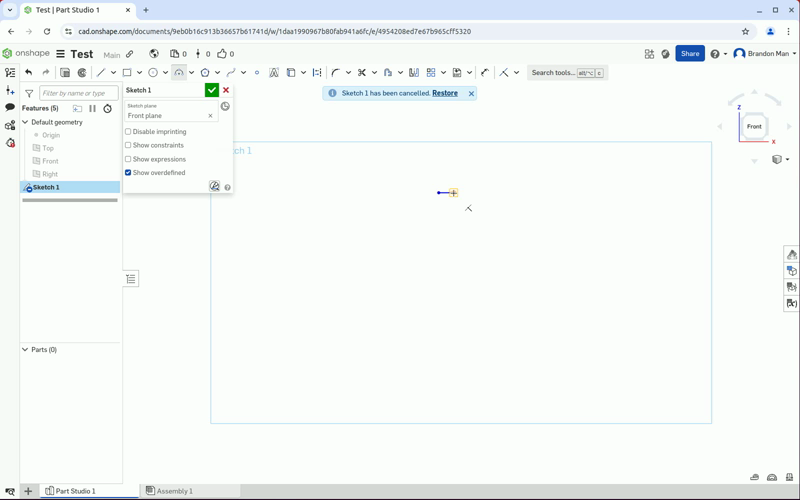
click(453, 192)
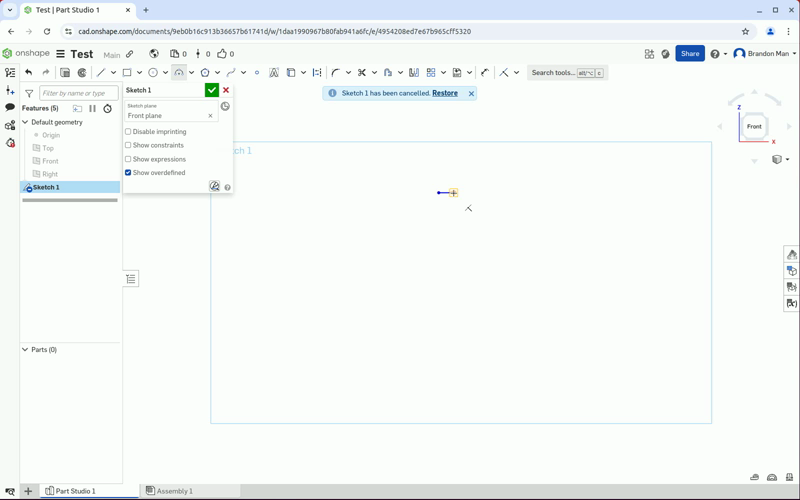
key_down(shift)
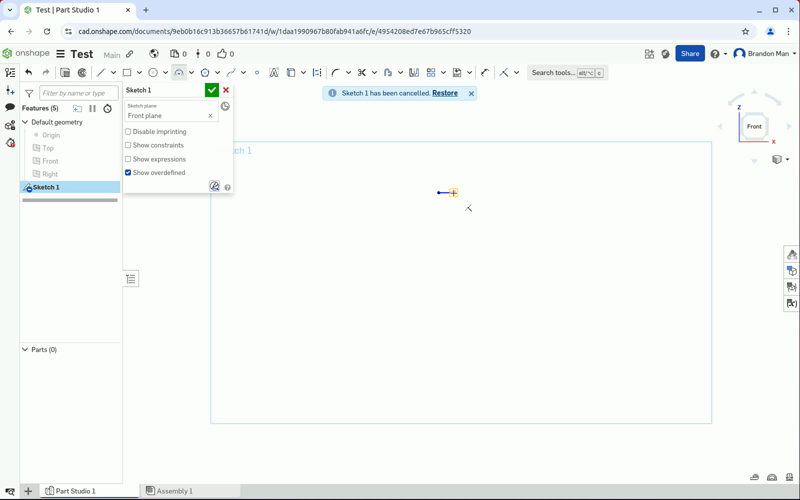
mouse_move(468, 192)
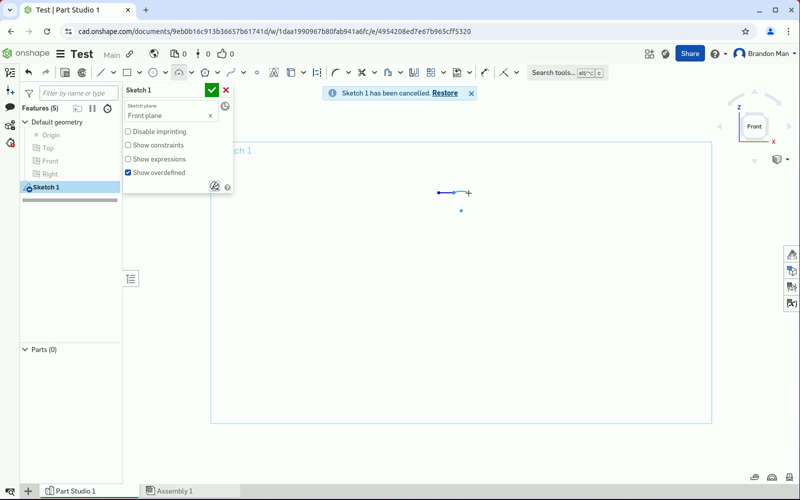
click(468, 192)
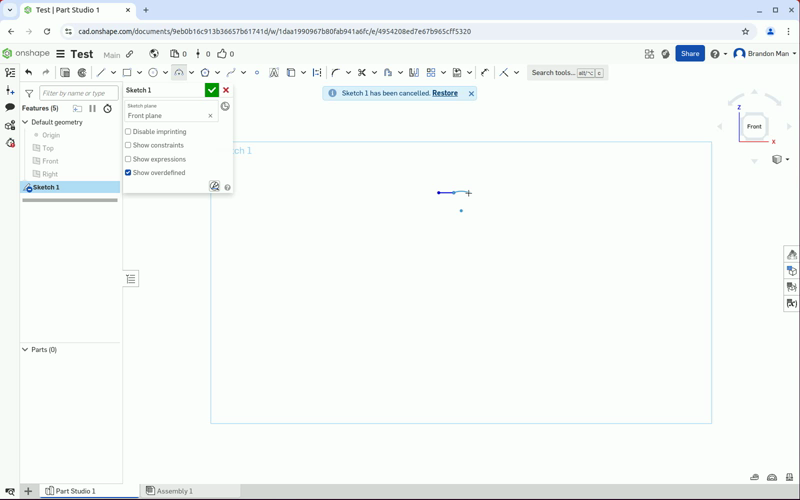
mouse_move(461, 185)
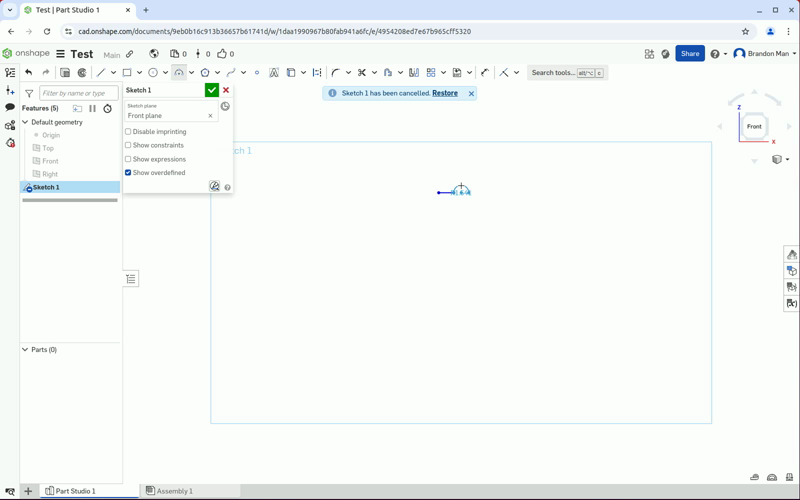
click(461, 185)
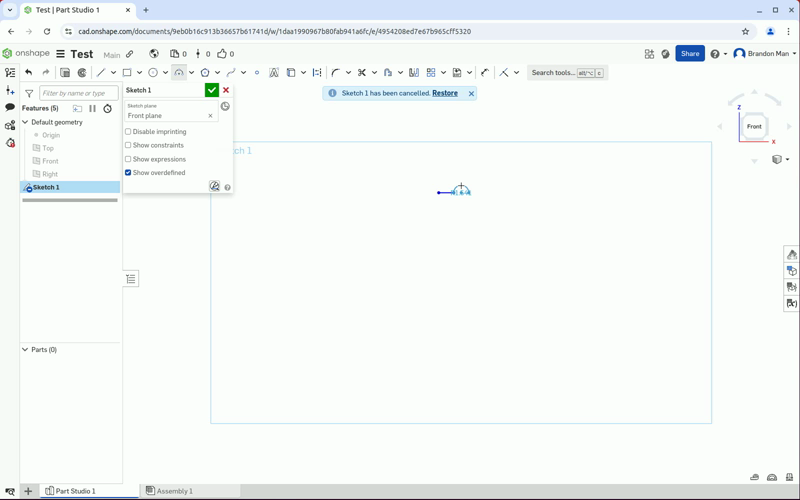
key_up(shift)
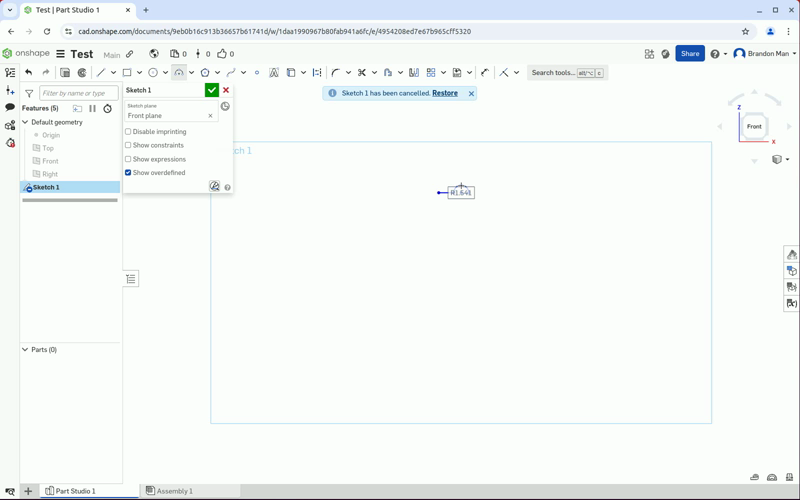
key(esc)
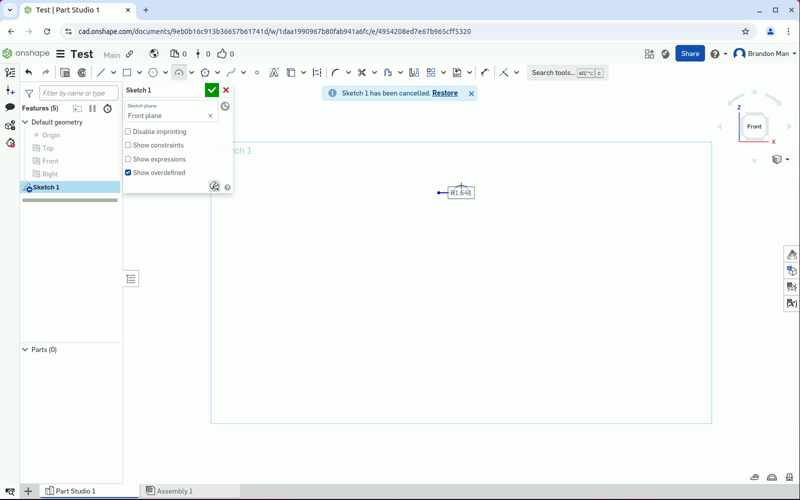
key(l)
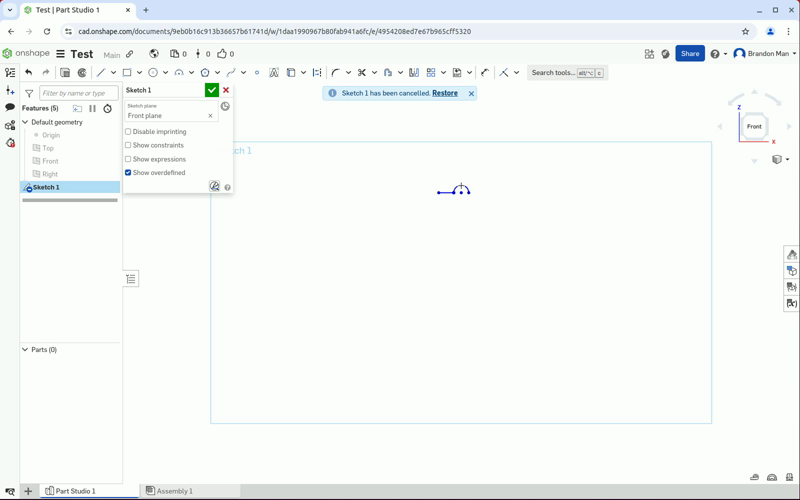
mouse_move(468, 192)
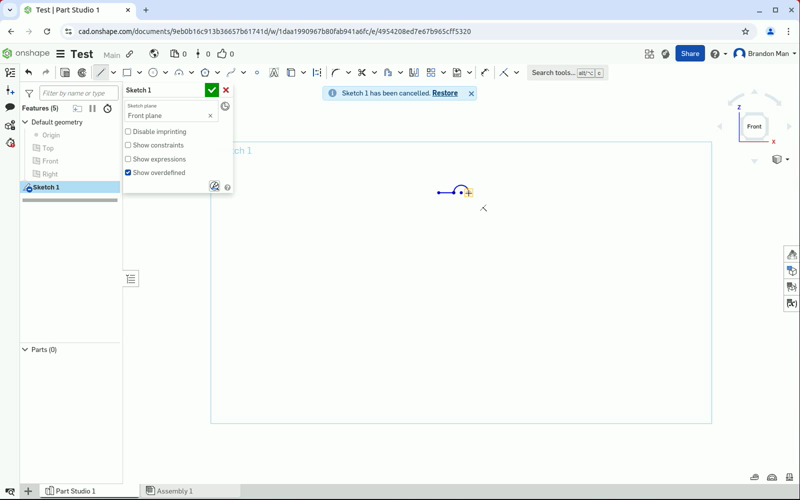
click(468, 192)
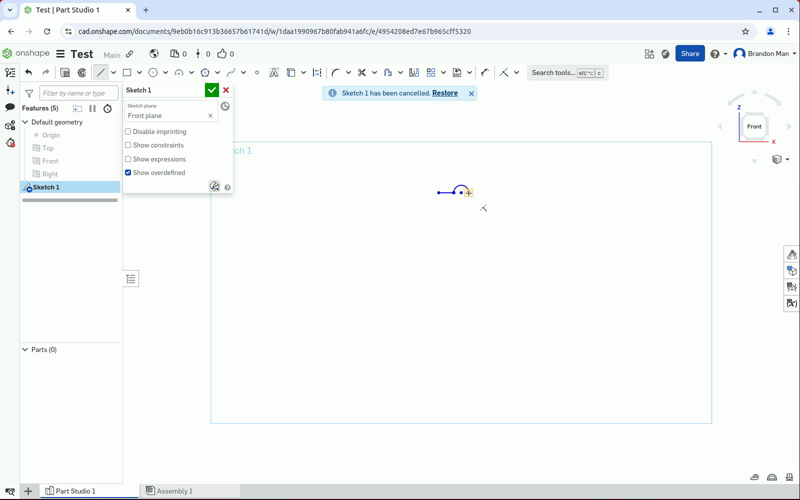
key_down(shift)
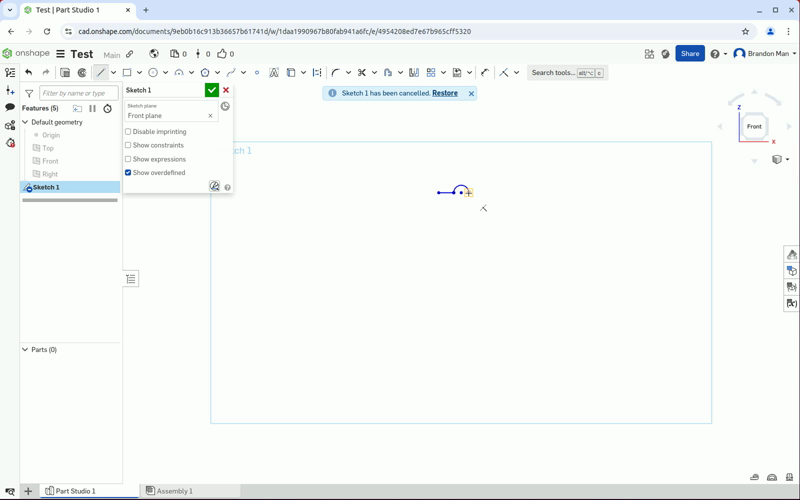
mouse_move(498, 192)
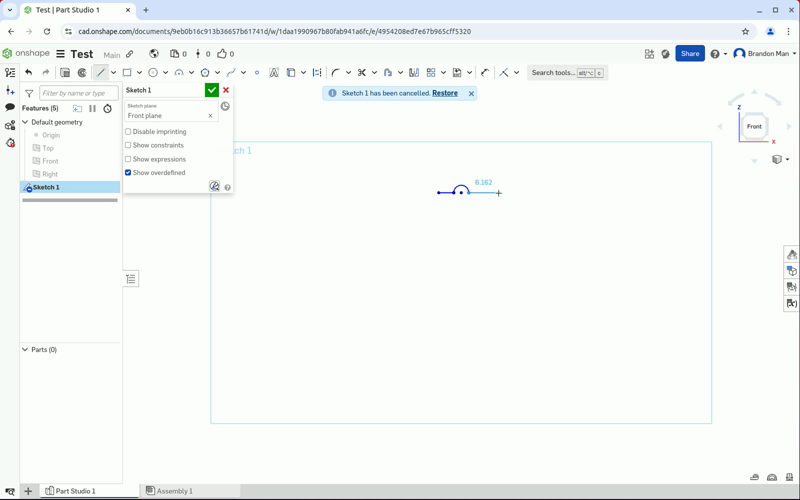
mouse_move(483, 192)
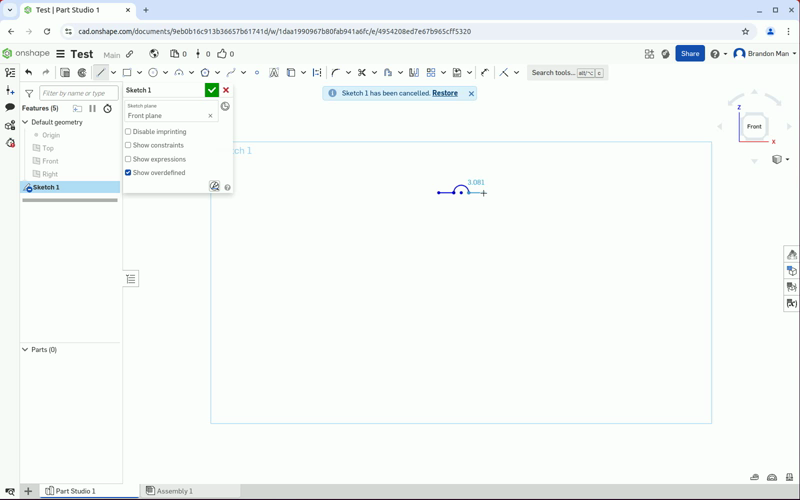
click(483, 192)
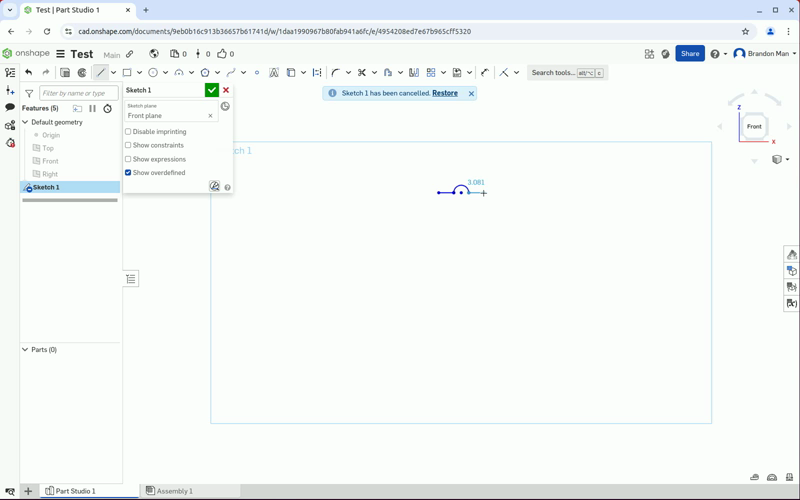
key_up(shift)
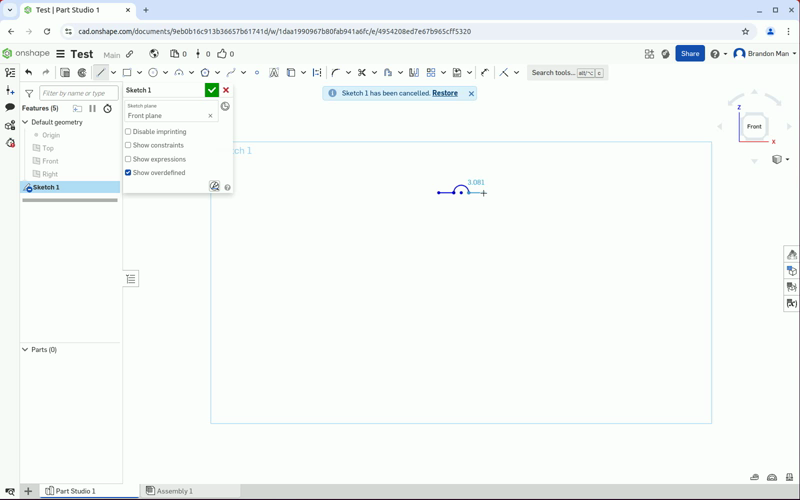
key(esc)
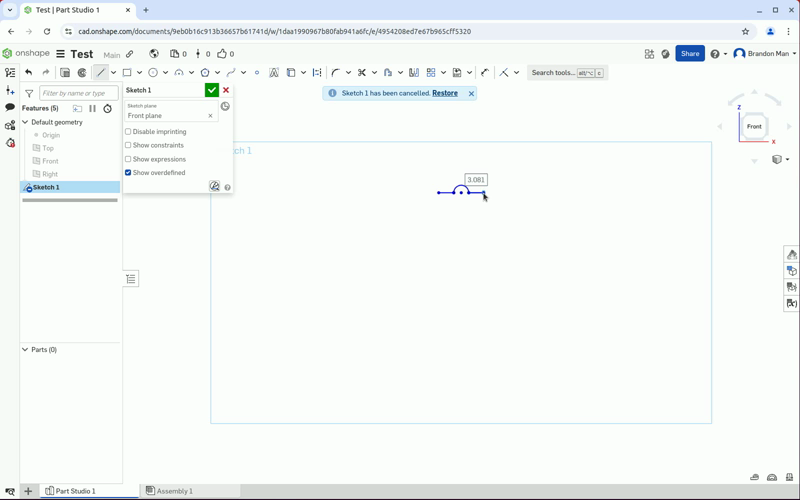
key(a)
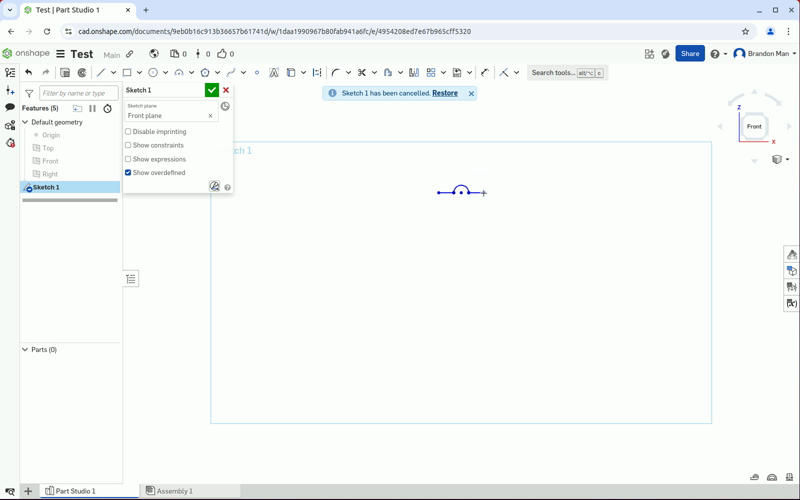
mouse_move(483, 192)
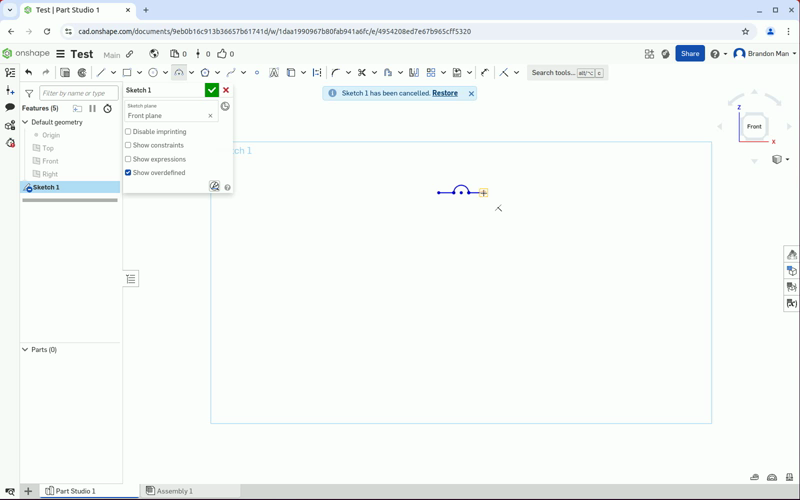
click(483, 192)
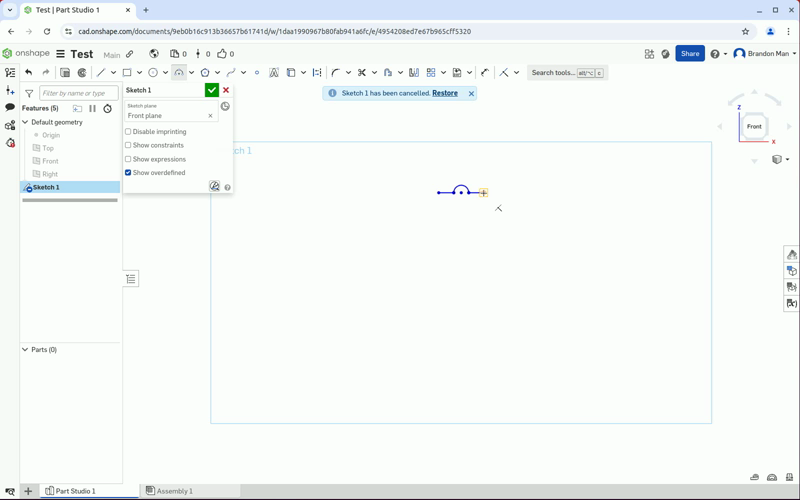
mouse_move(438, 192)
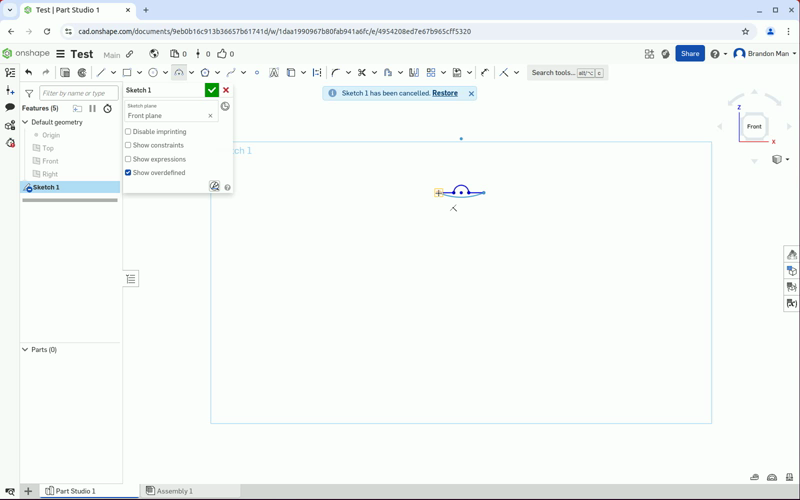
click(438, 192)
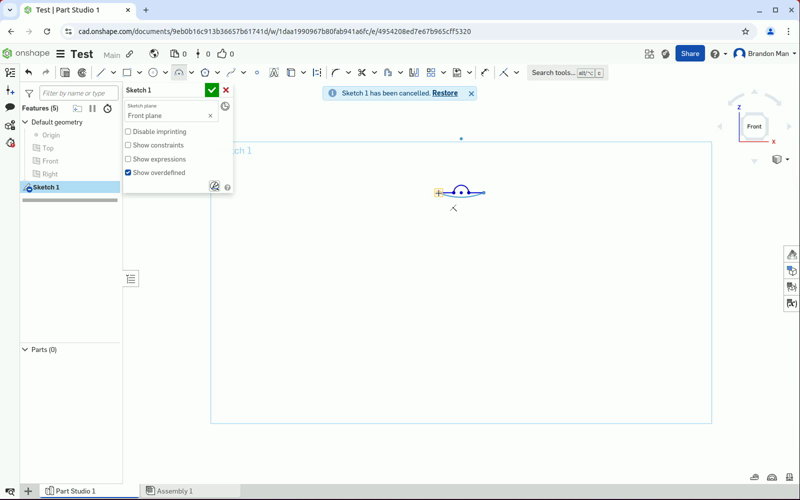
key_down(shift)
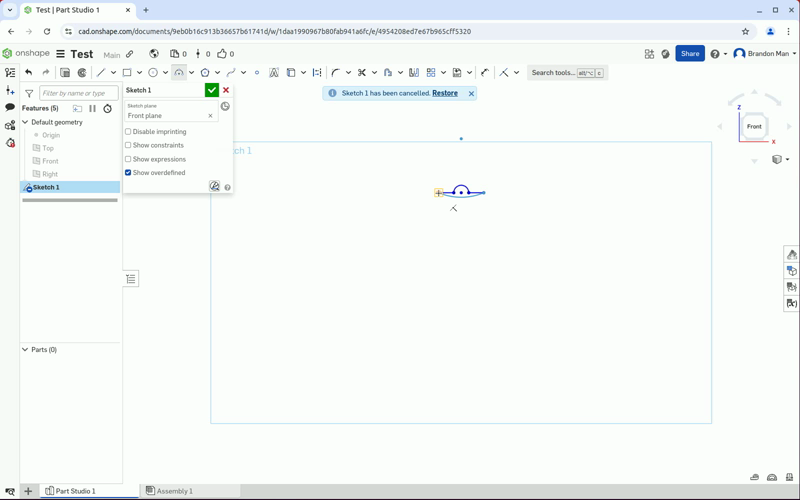
mouse_move(461, 170)
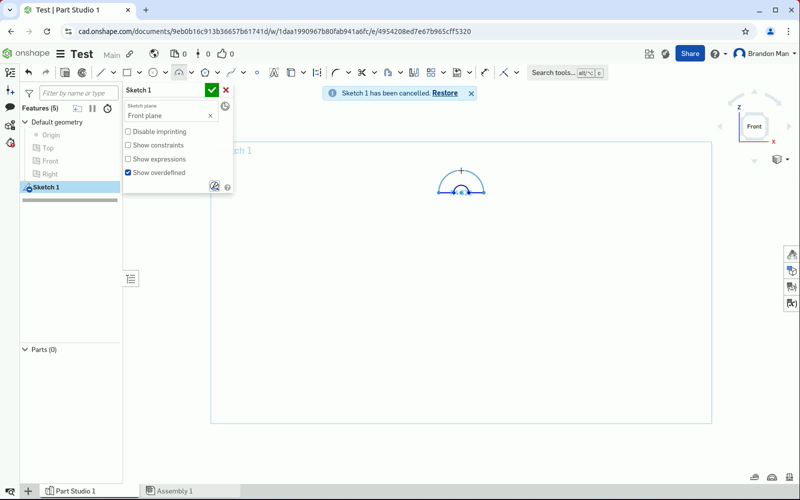
click(461, 170)
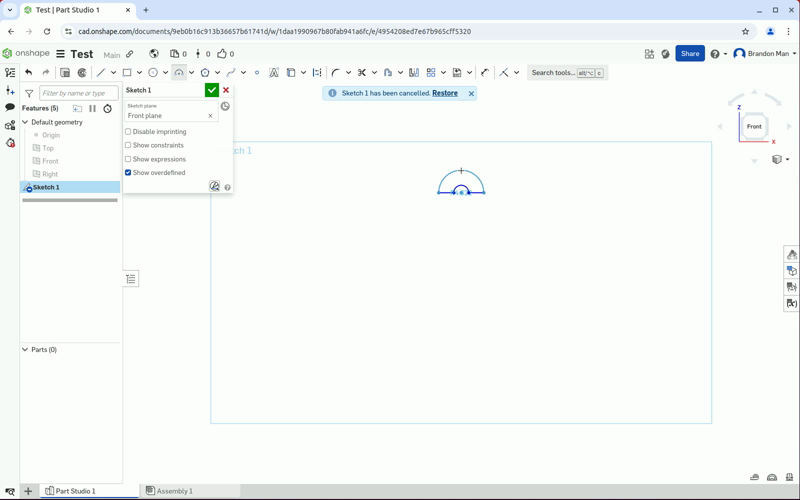
key_up(shift)
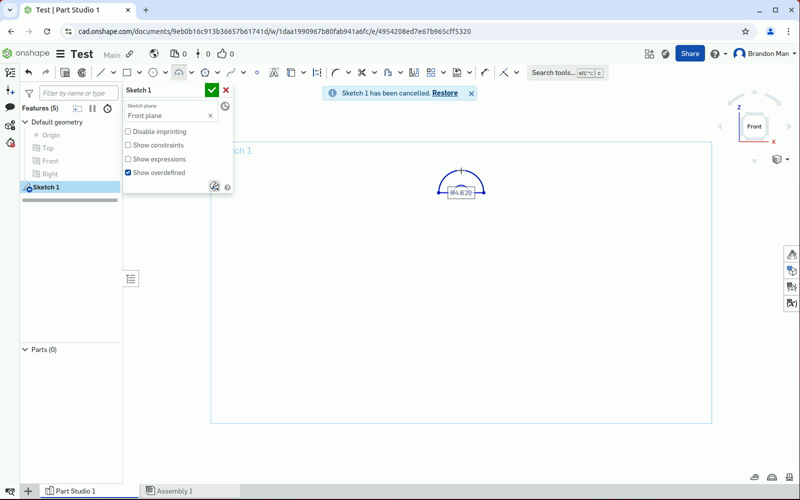
key(esc)
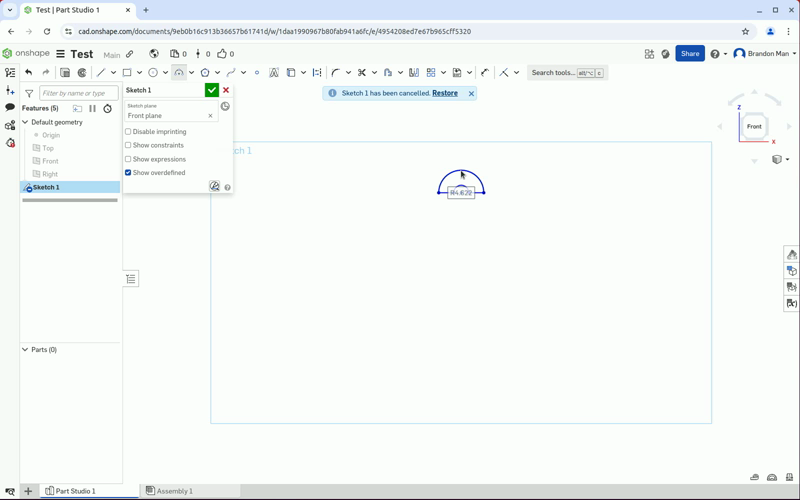
mouse_move(478, 181)
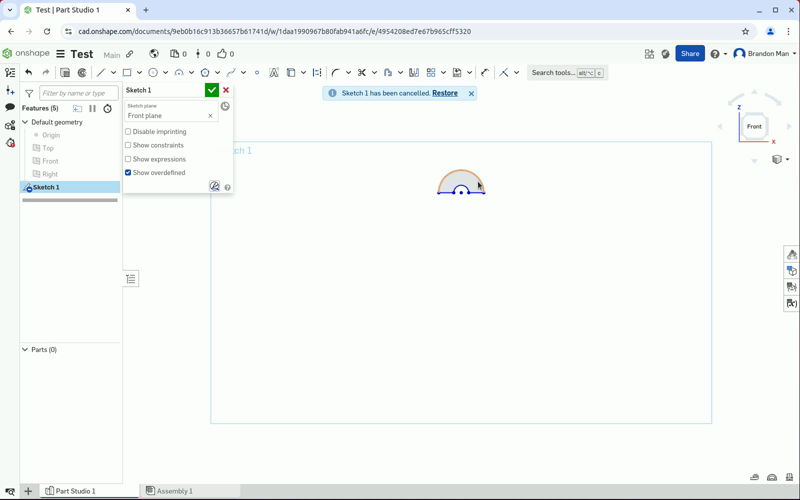
scroll(6)
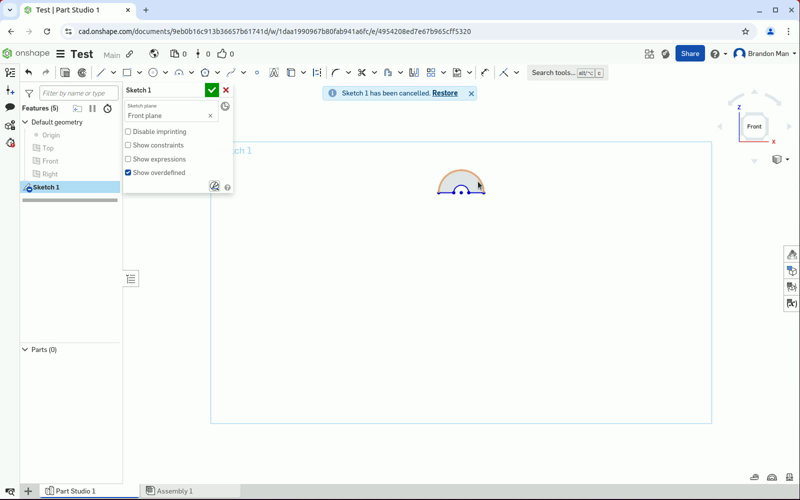
scroll(6)
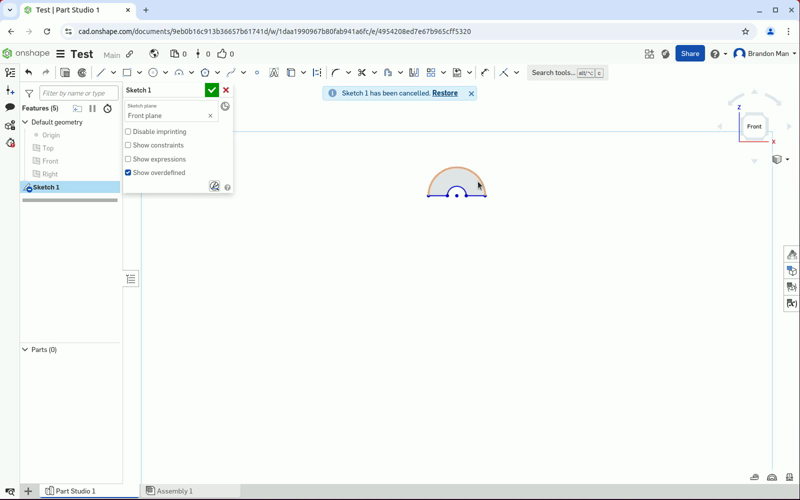
scroll(6)
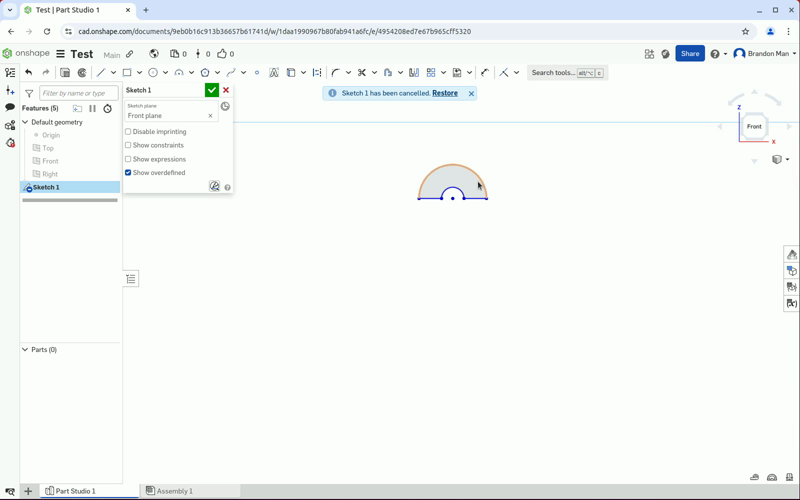
scroll(6)
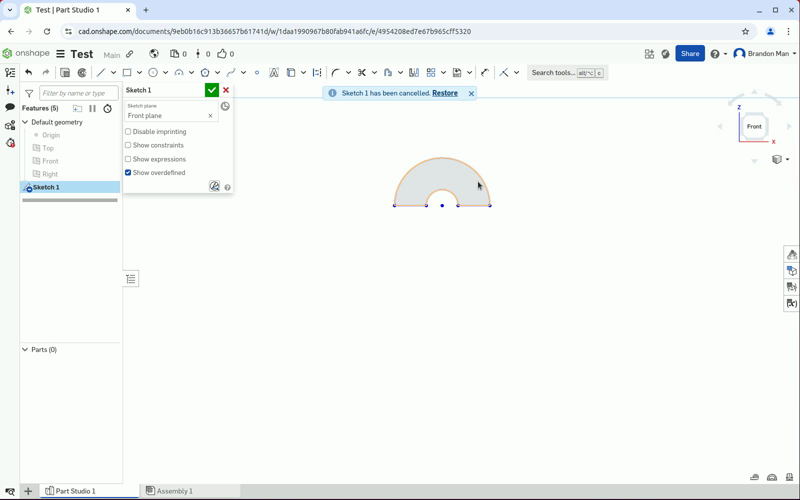
scroll(6)
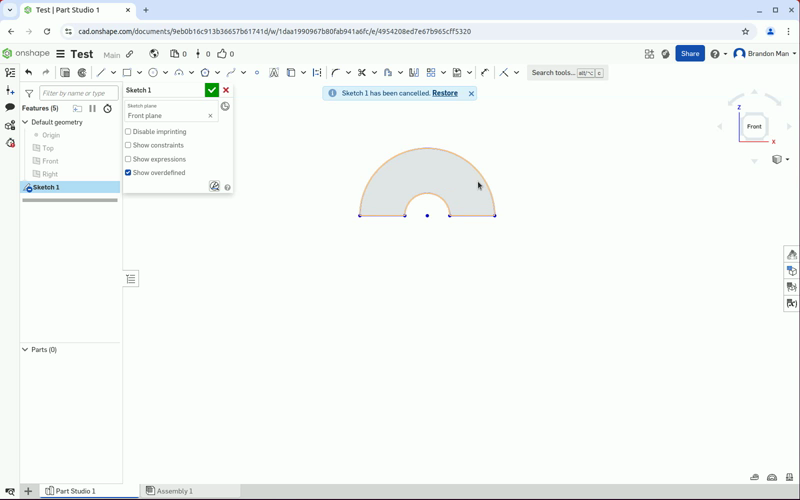
scroll(6)
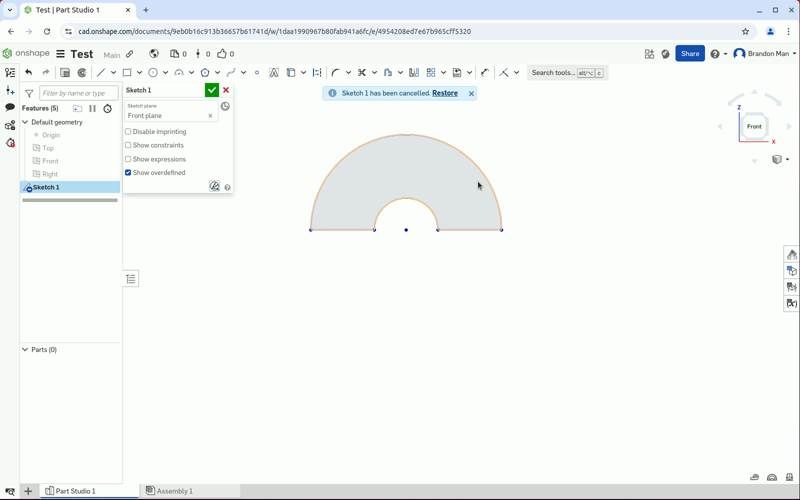
scroll(6)
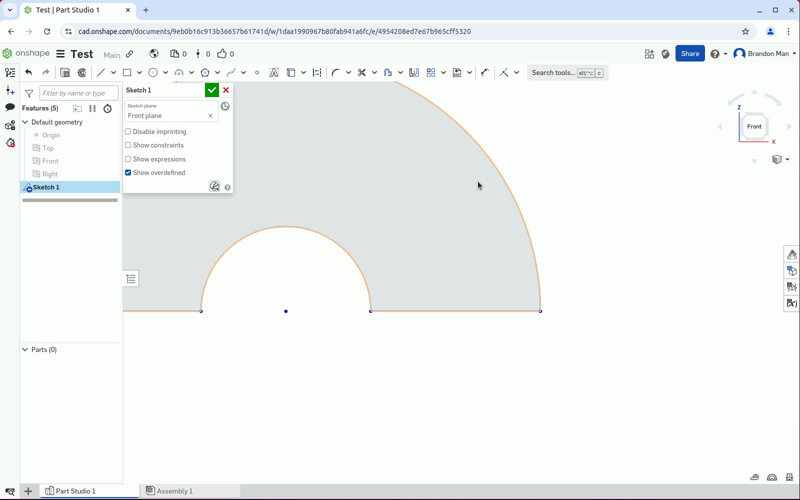
click(478, 181)
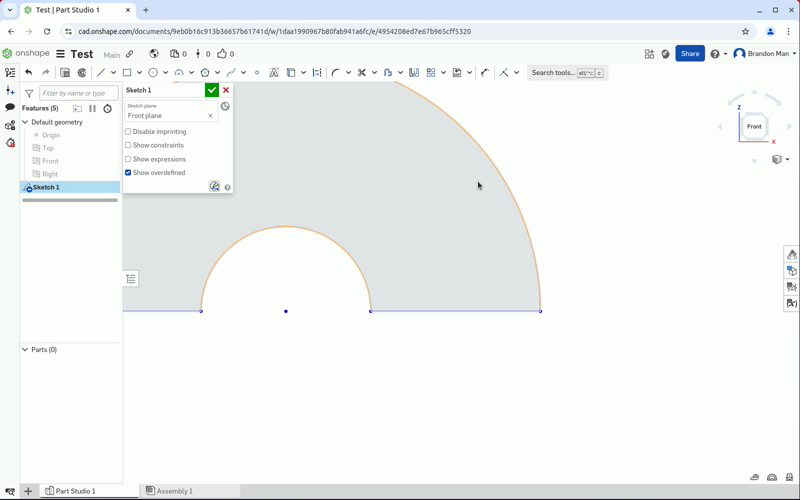
scroll(-6)
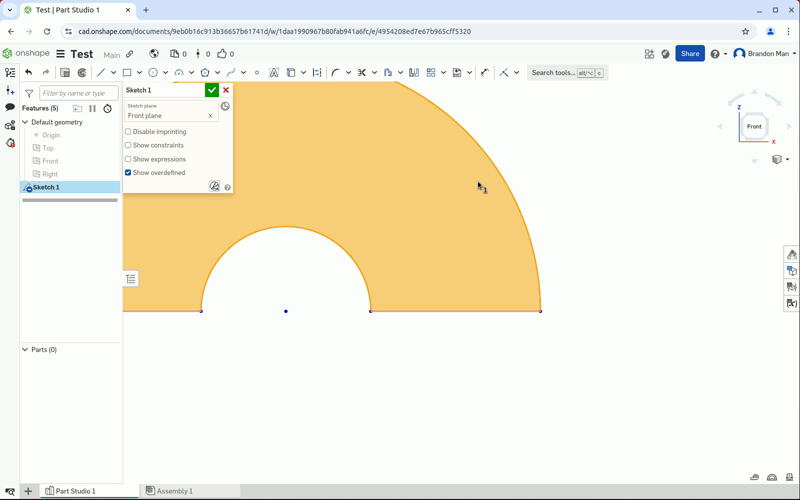
scroll(-6)
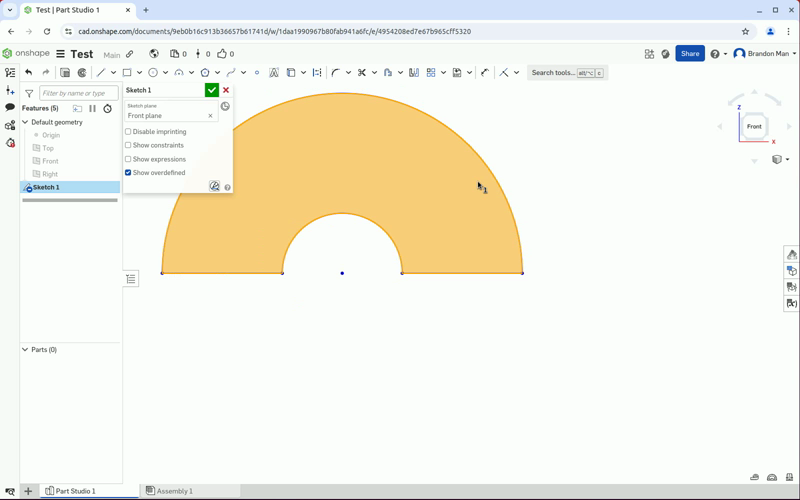
scroll(-6)
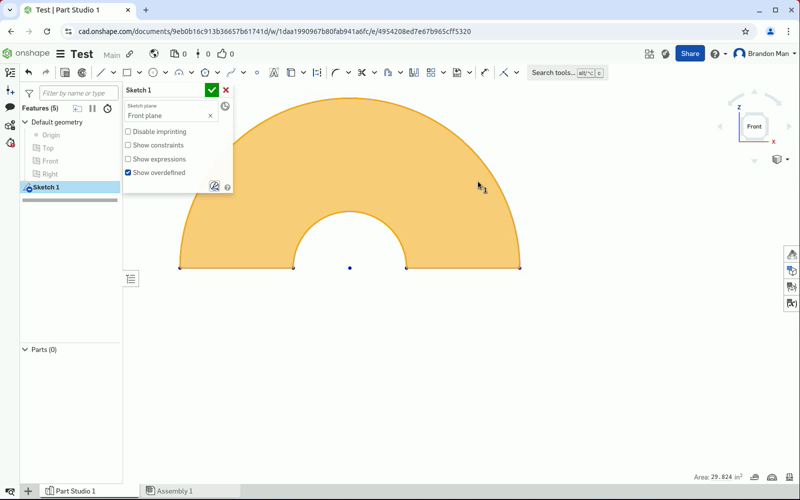
scroll(-6)
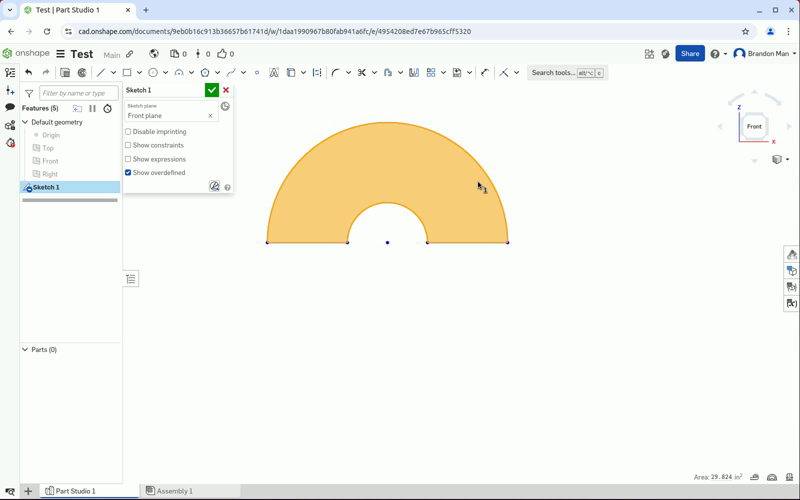
scroll(-6)
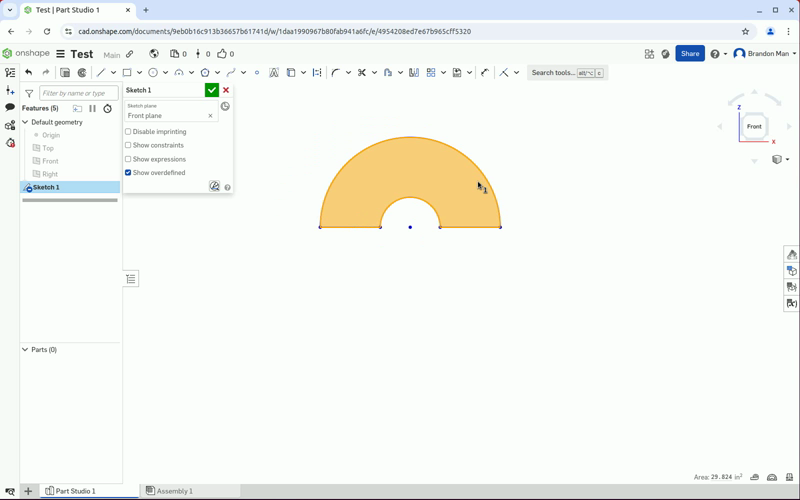
scroll(-6)
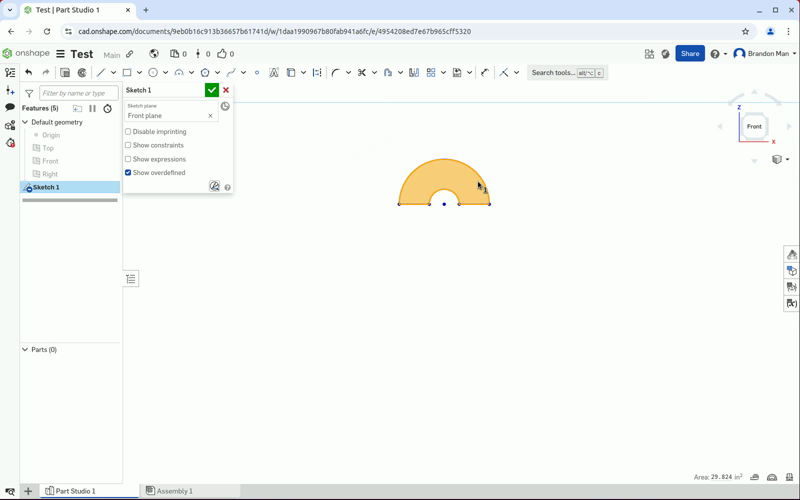
scroll(-6)
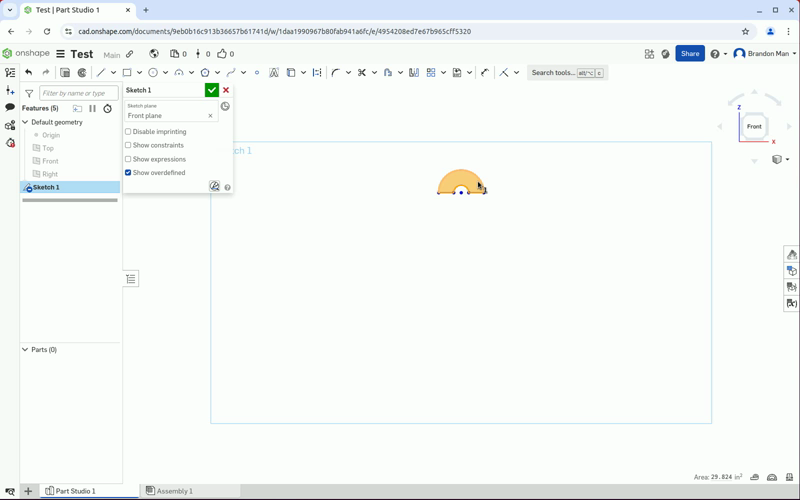
mouse_move(73, 352)
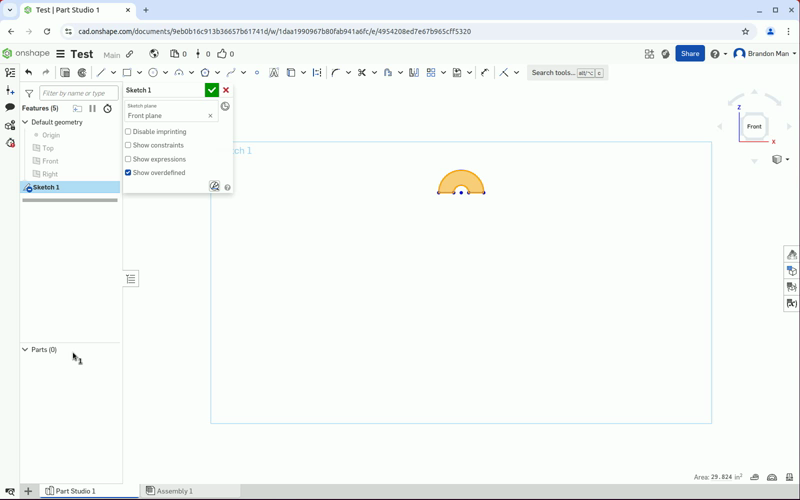
key(shift+y)
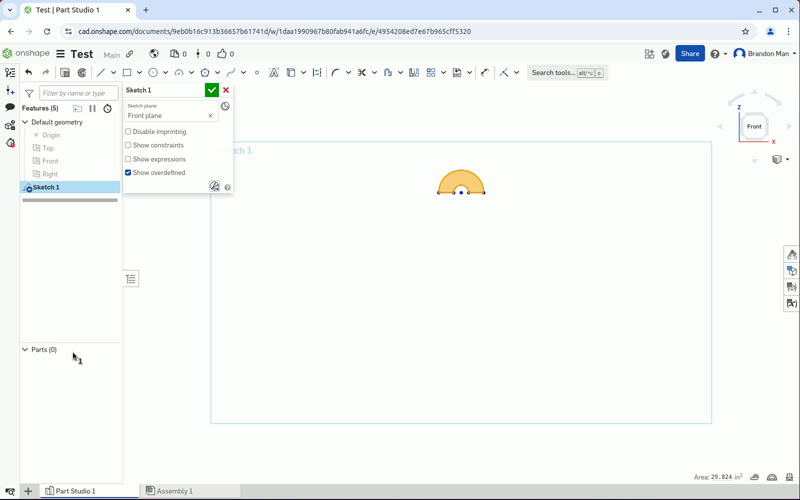
key(shift+e)
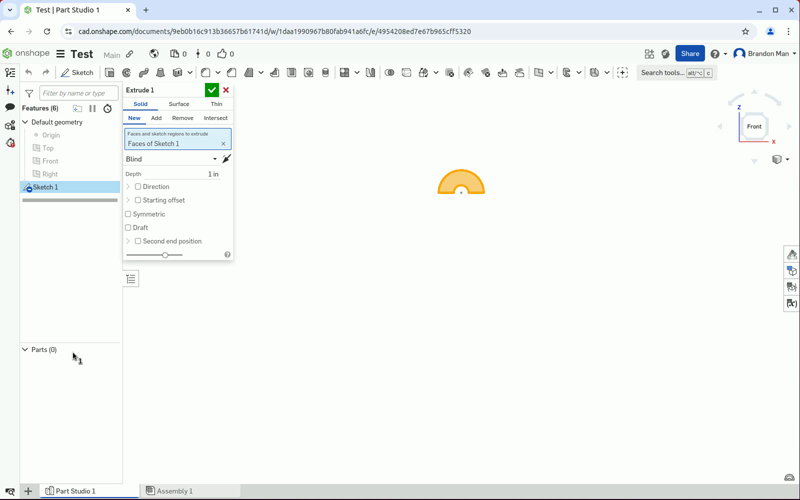
mouse_move(143, 106)
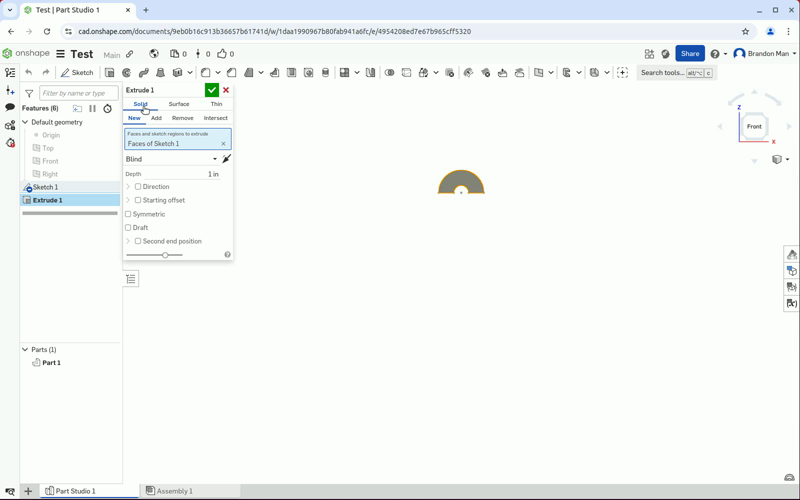
click(143, 106)
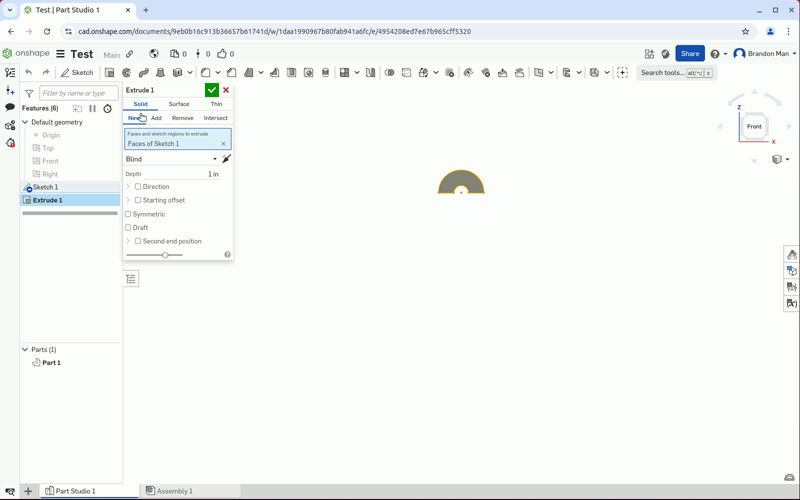
mouse_move(137, 120)
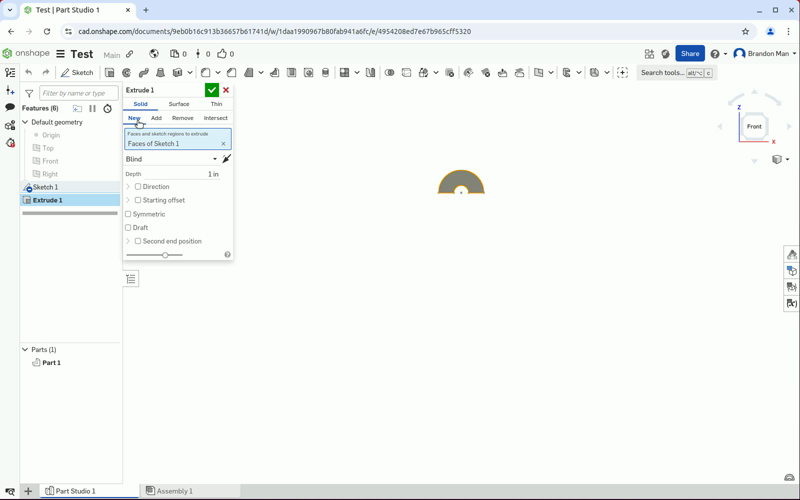
click(137, 120)
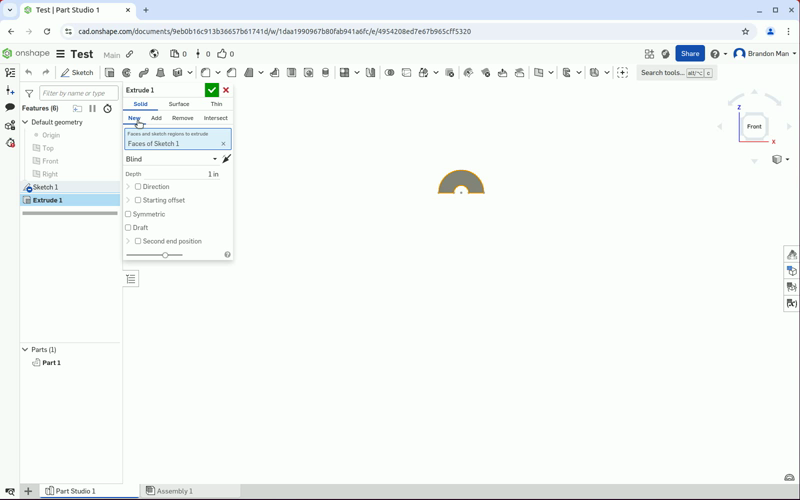
key(tab, 4)
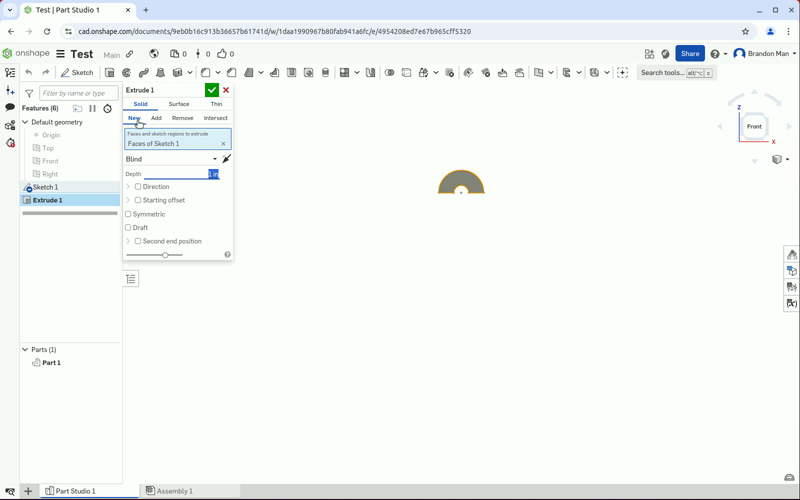
text(3.129)
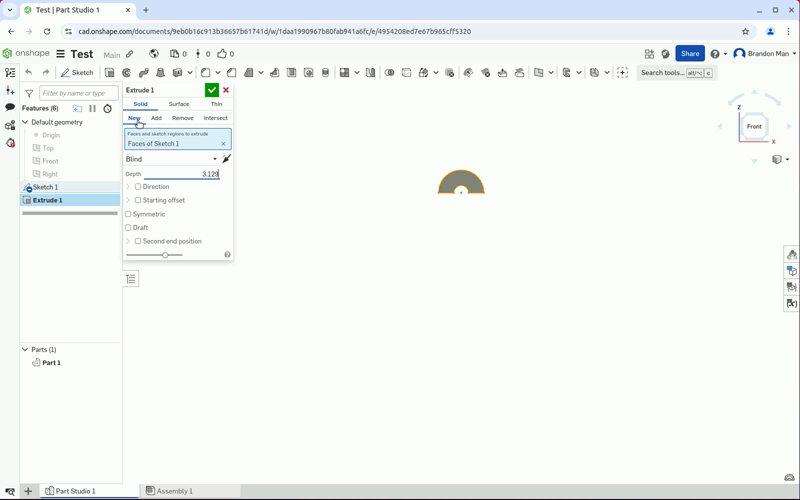
key(enter)
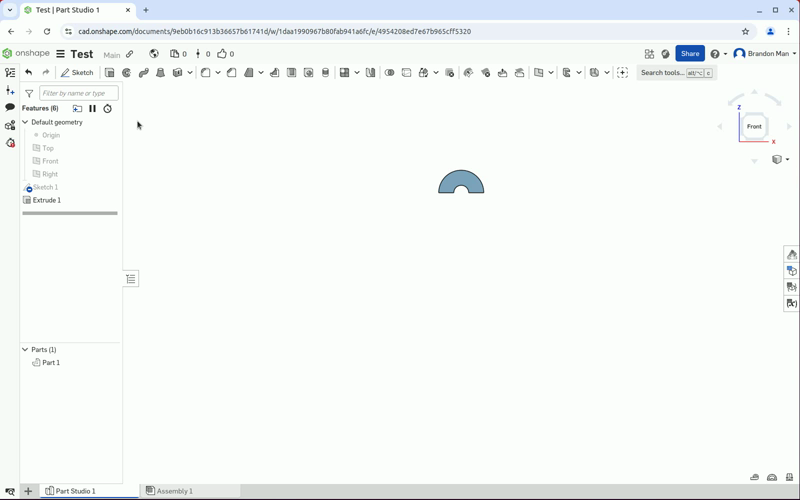
key(shift+h)
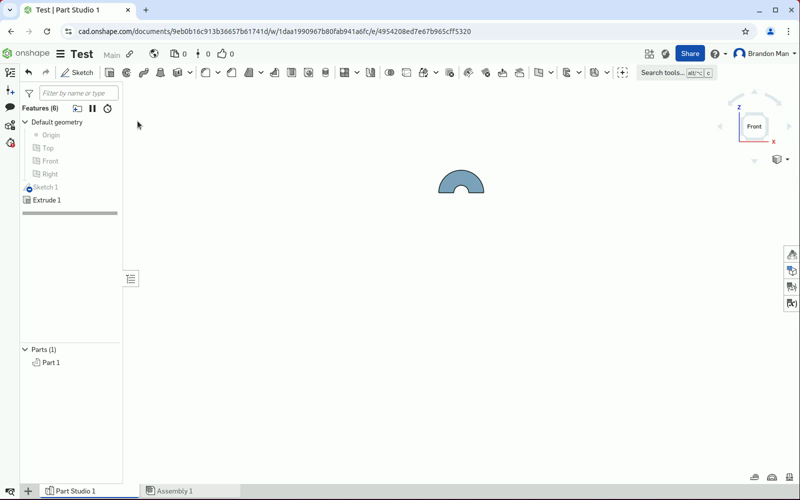
key(shift+h)
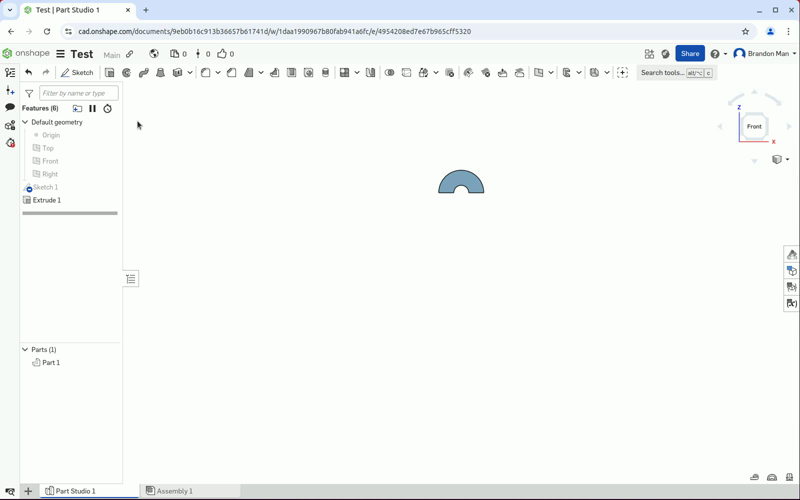
mouse_move(73, 189)
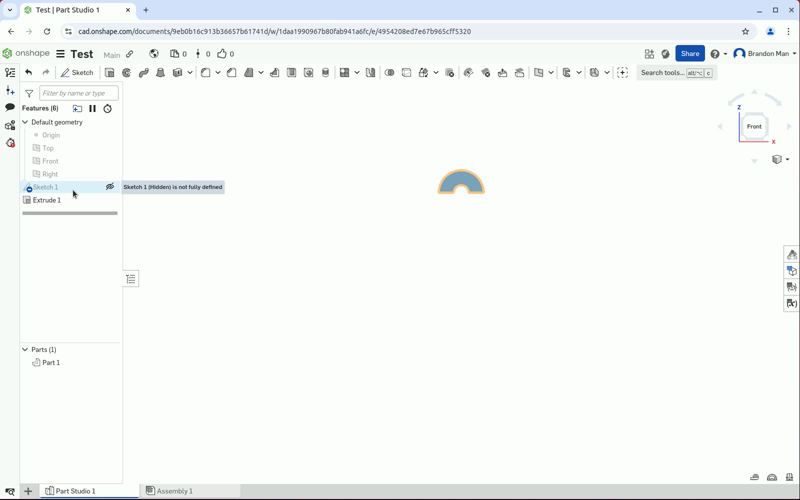
click(73, 189)
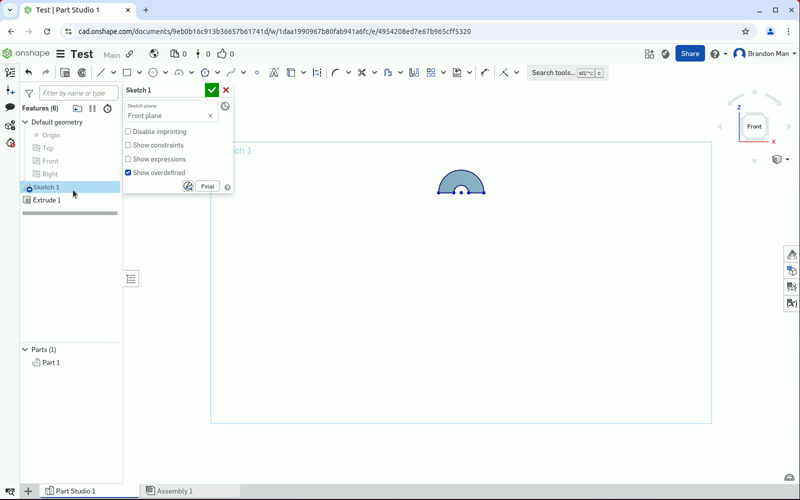
mouse_move(229, 92)
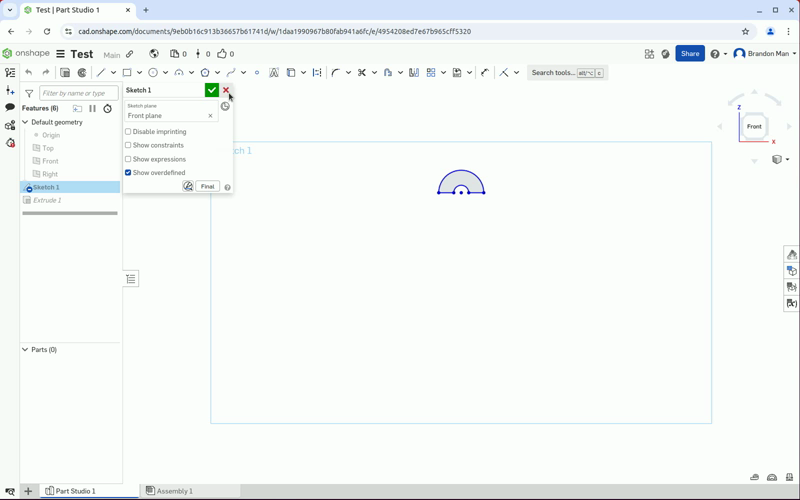
click(229, 92)
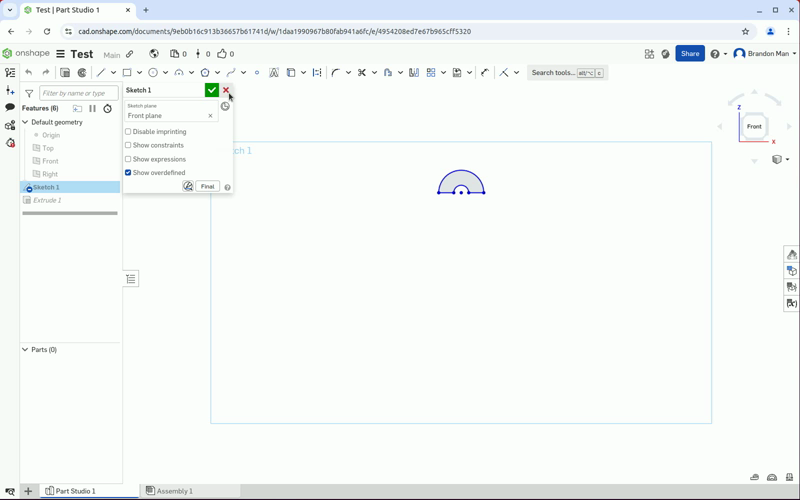
key(shift+s)
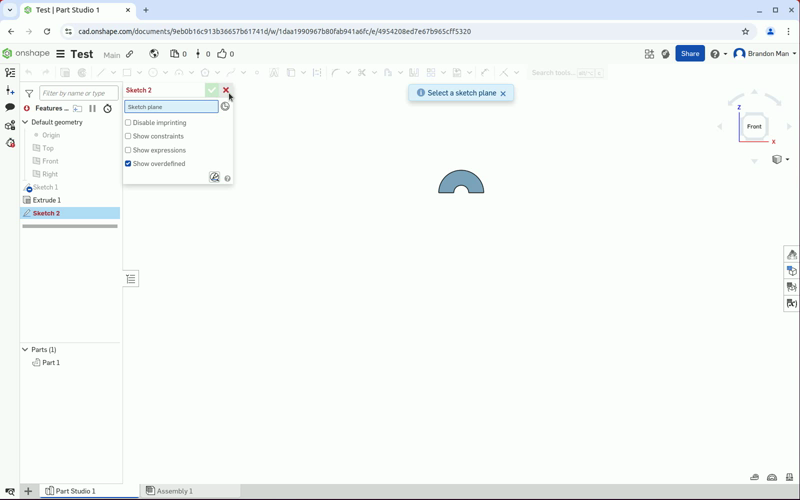
mouse_move(73, 163)
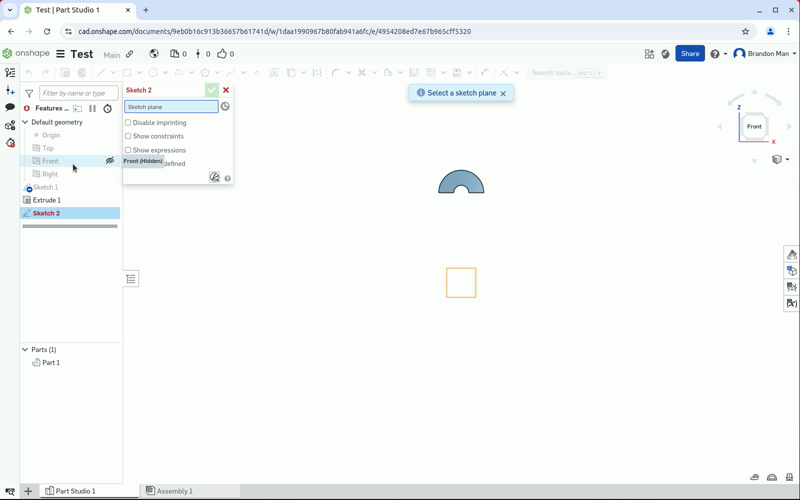
click(73, 163)
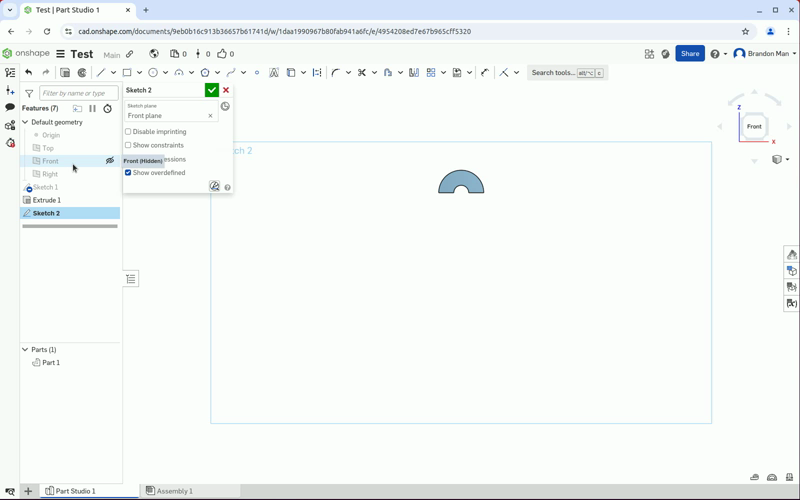
mouse_move(73, 352)
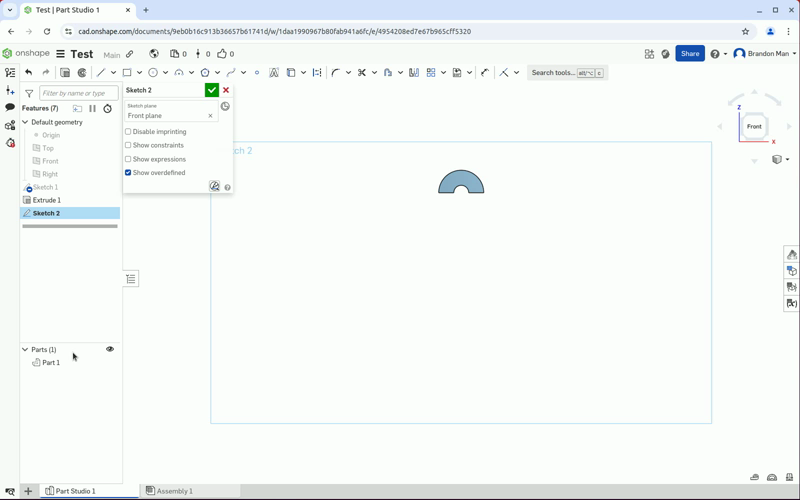
key(y)
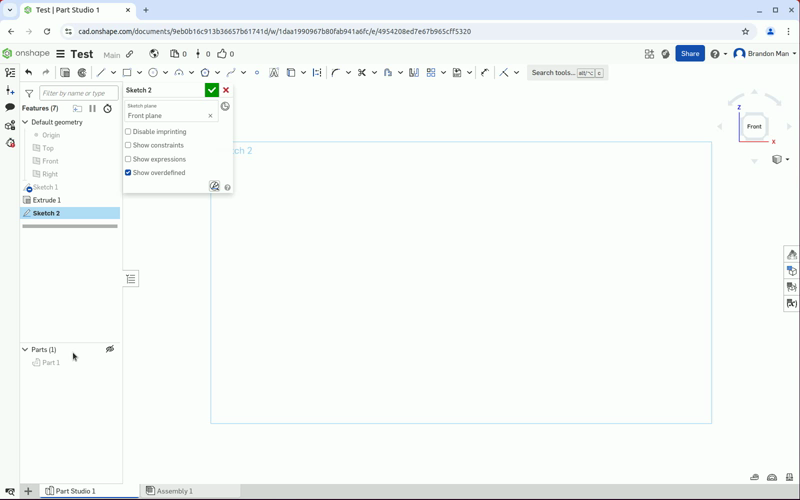
key(a)
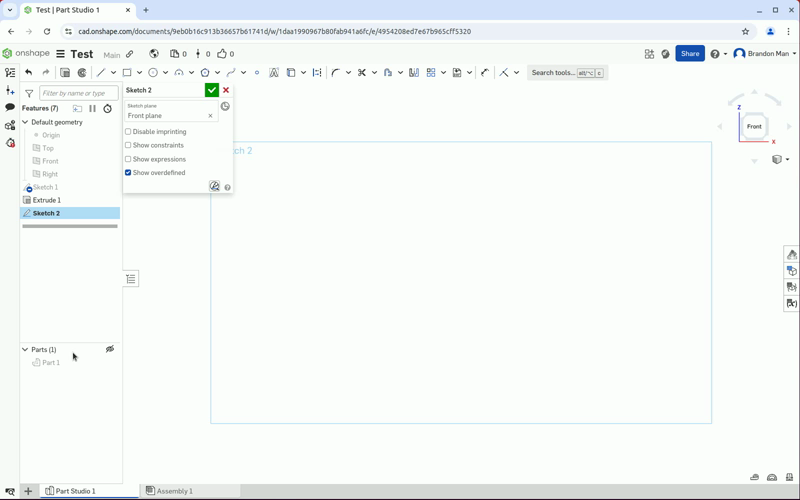
key_down(shift)
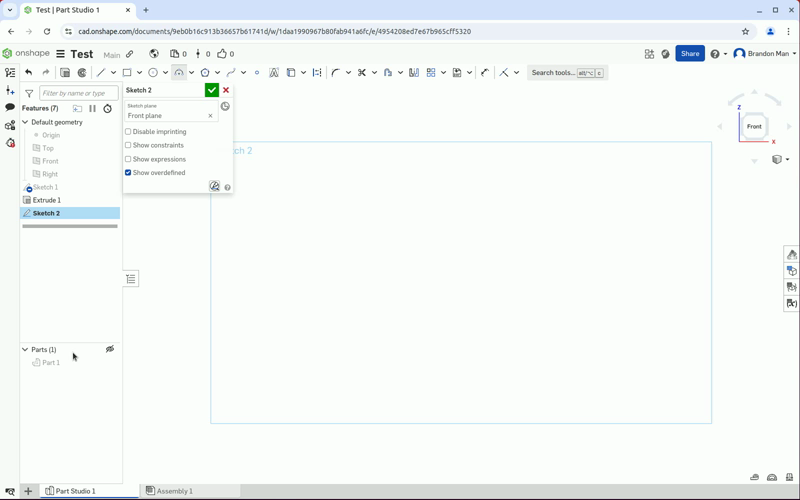
mouse_move(438, 373)
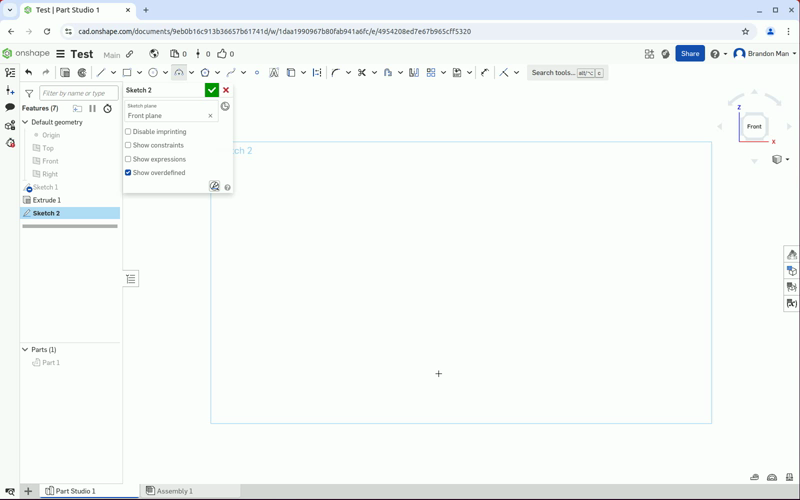
click(438, 373)
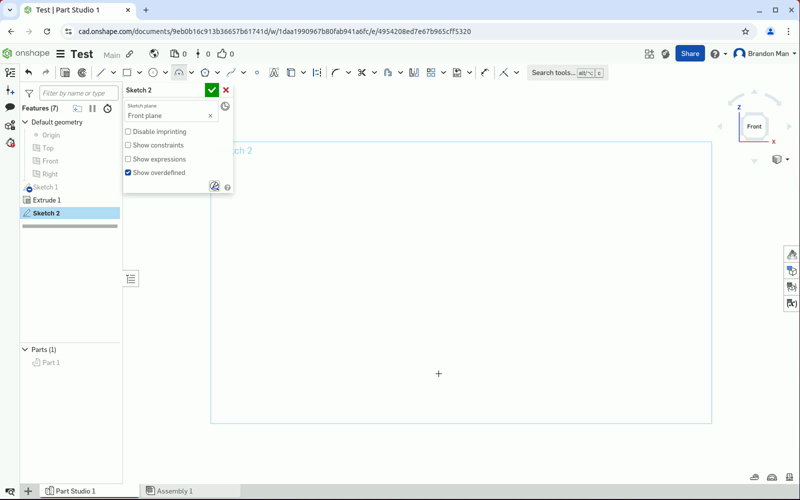
key_up(shift)
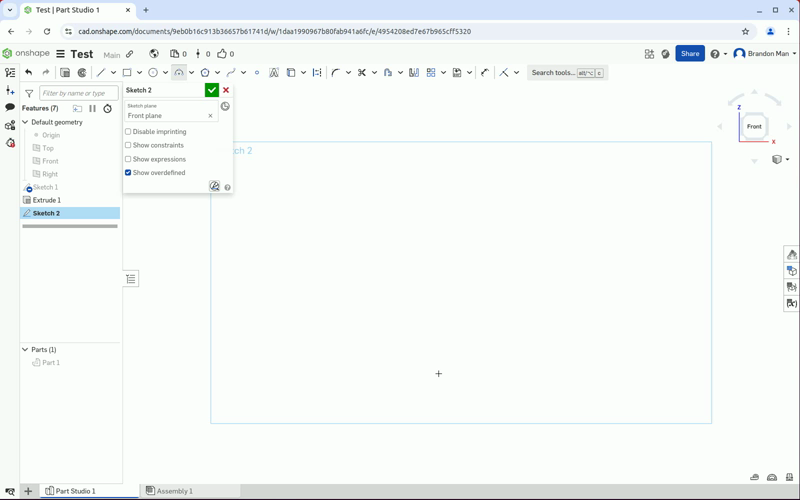
key_down(shift)
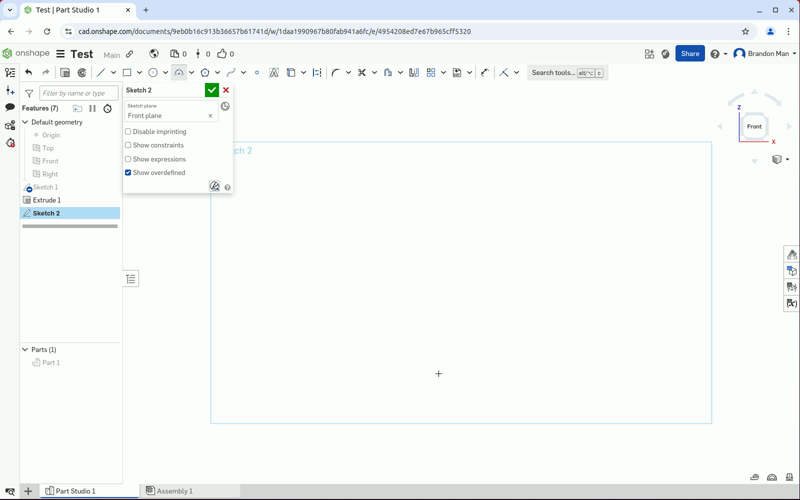
mouse_move(483, 373)
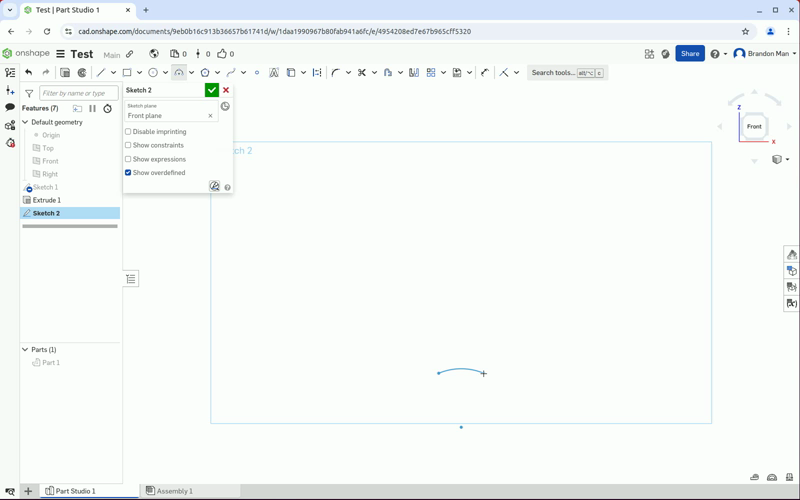
click(483, 373)
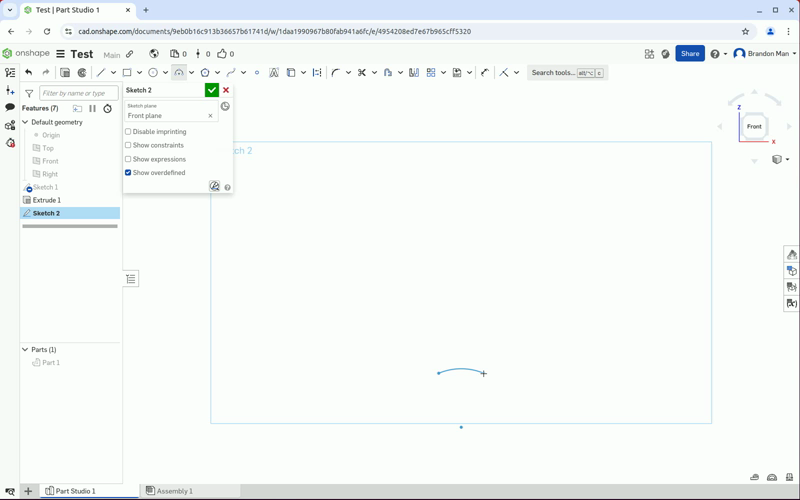
mouse_move(461, 395)
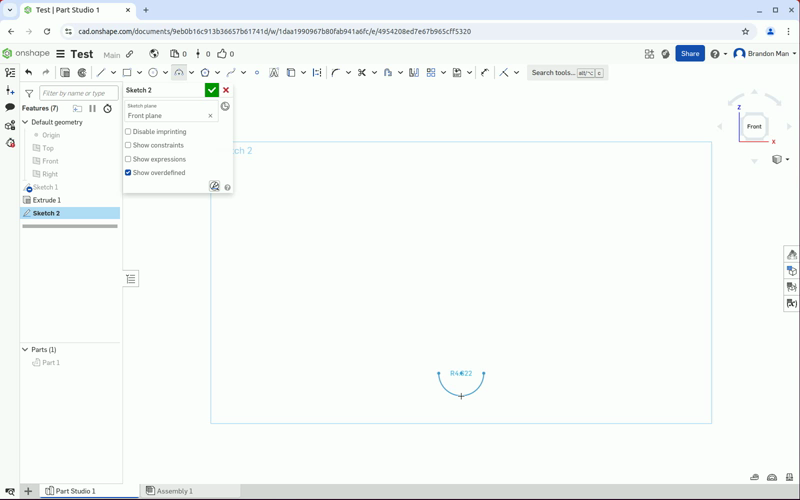
click(461, 395)
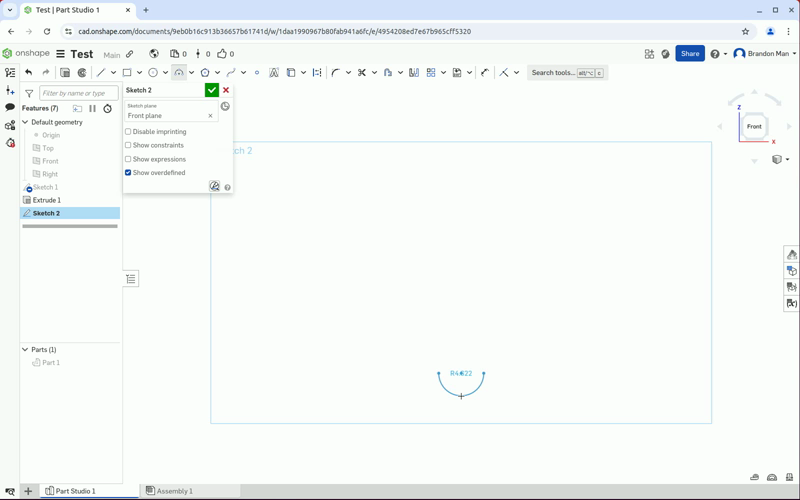
key_up(shift)
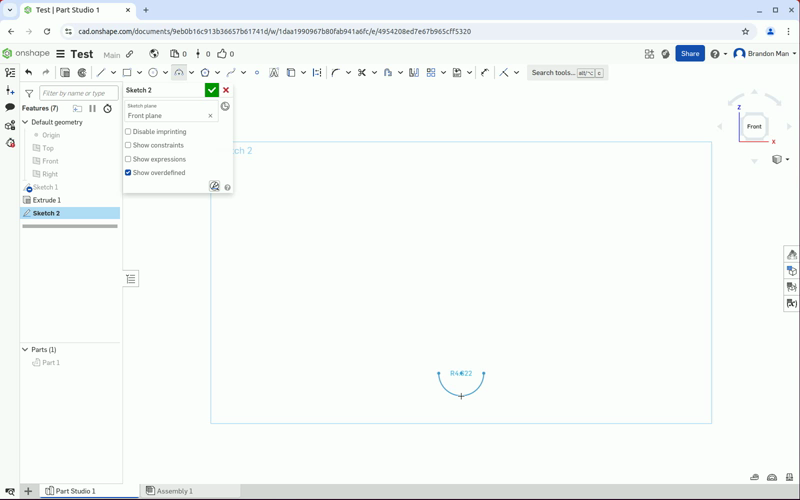
key(esc)
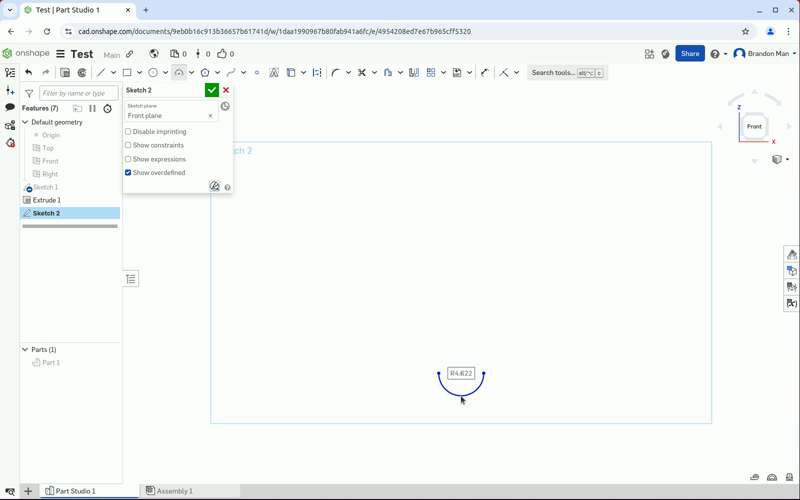
key(l)
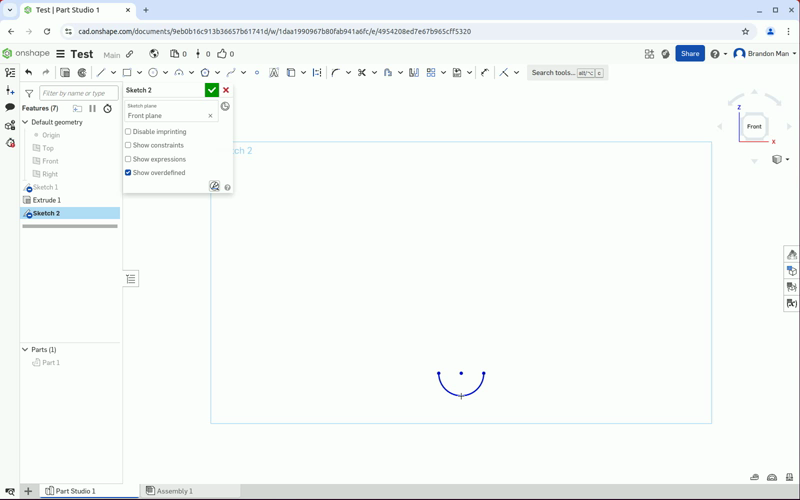
mouse_move(483, 373)
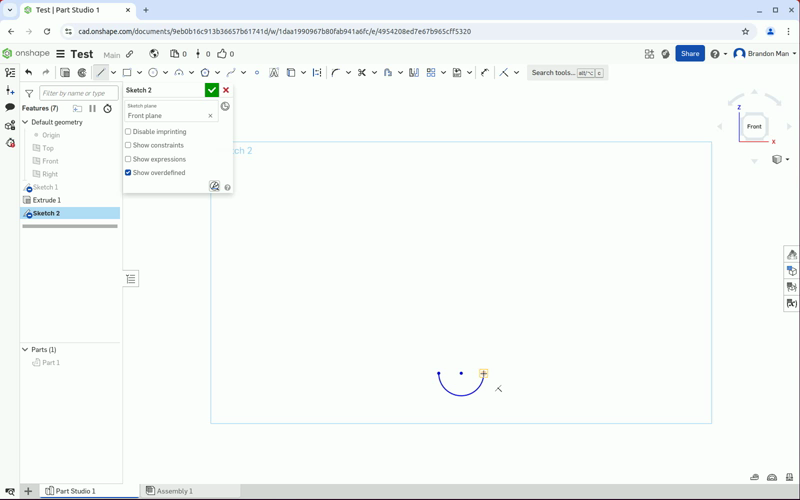
click(483, 373)
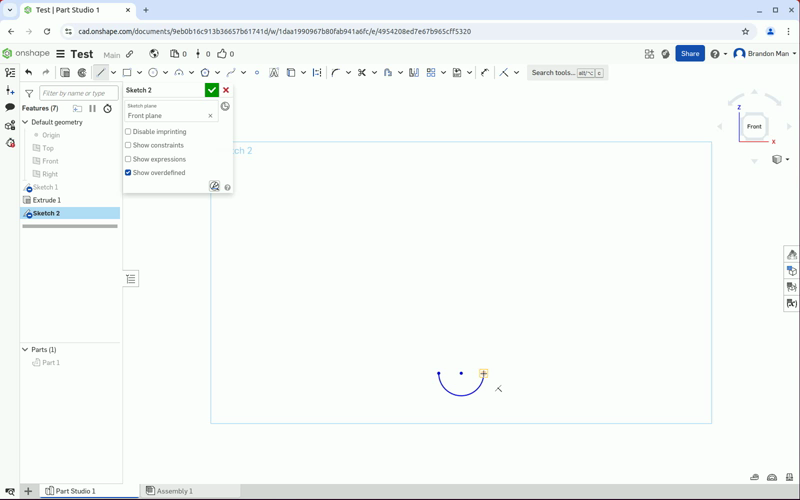
key_down(shift)
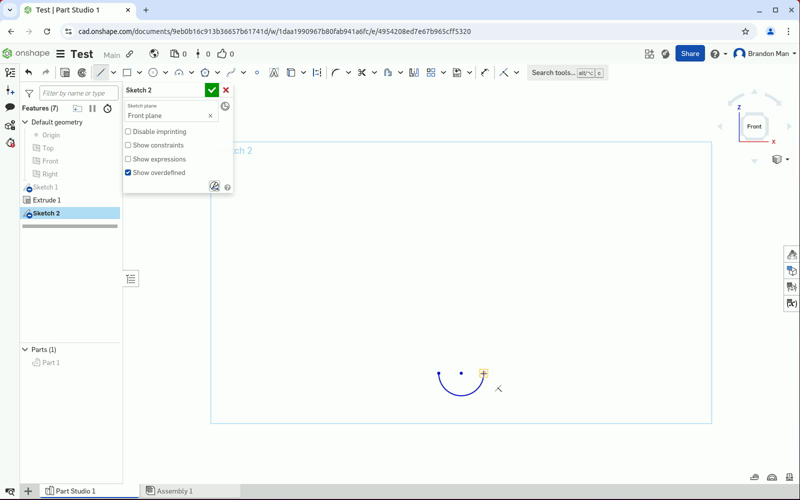
mouse_move(513, 373)
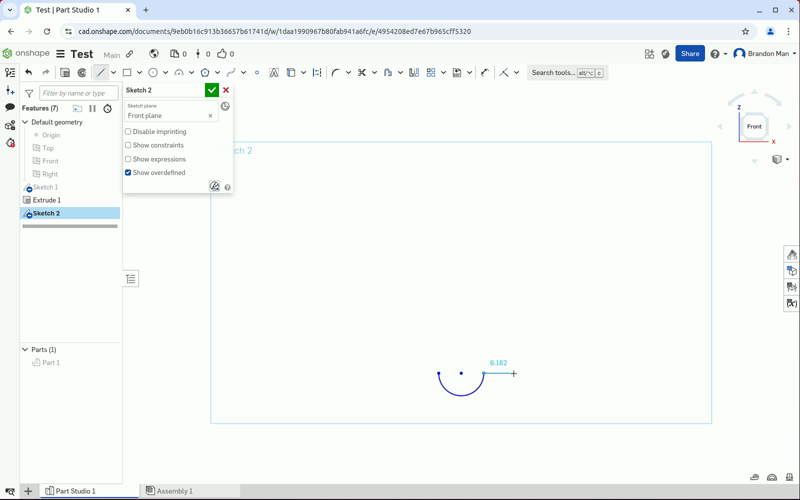
mouse_move(468, 373)
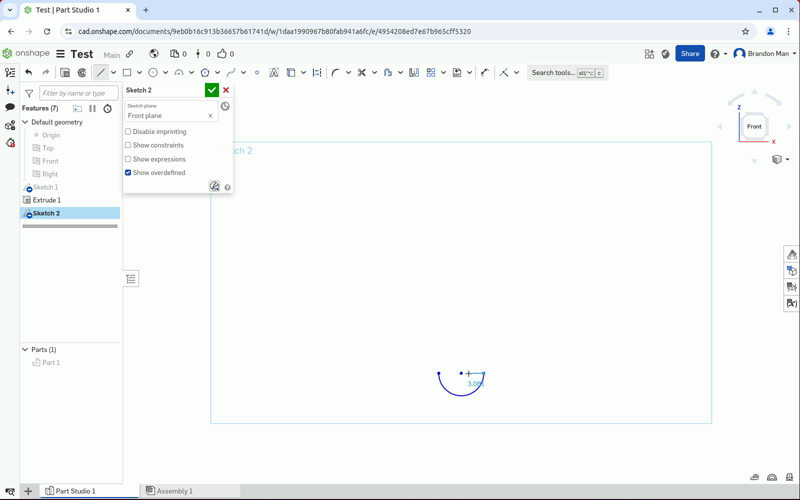
click(468, 373)
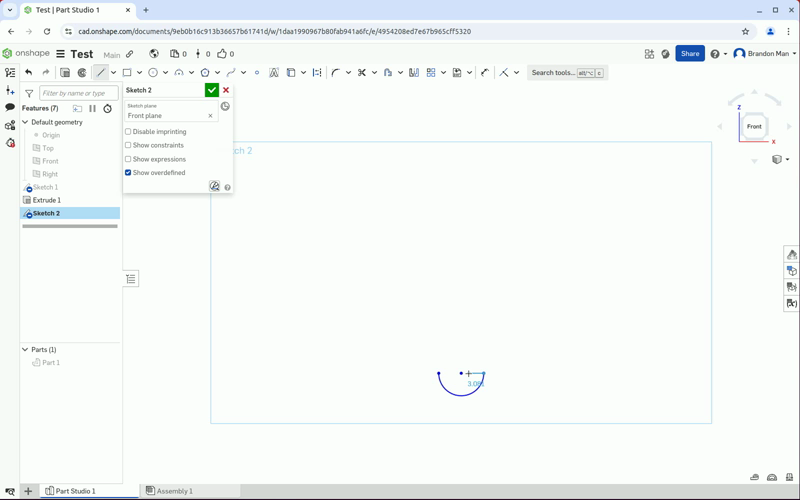
key_up(shift)
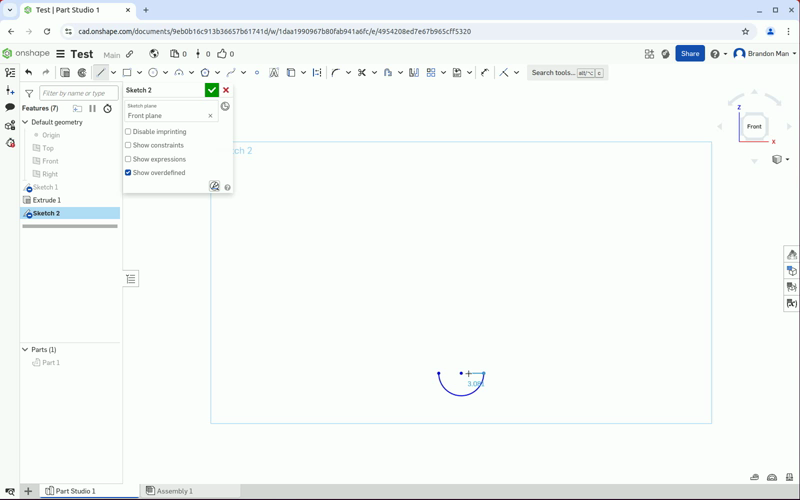
key(esc)
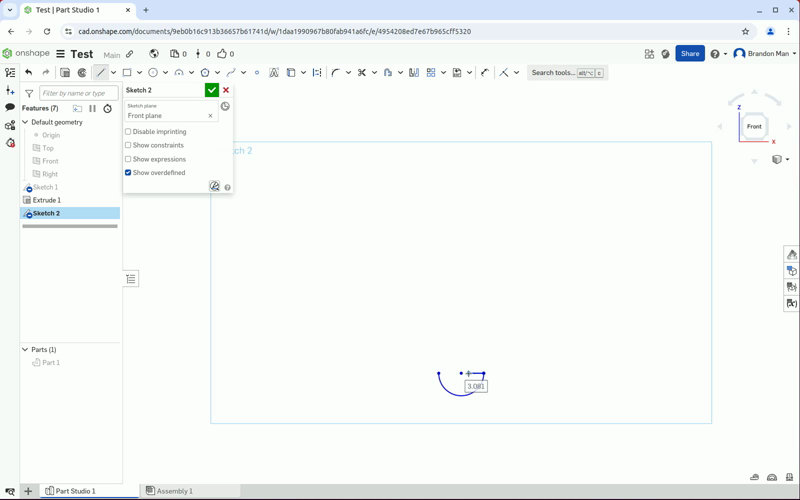
key(a)
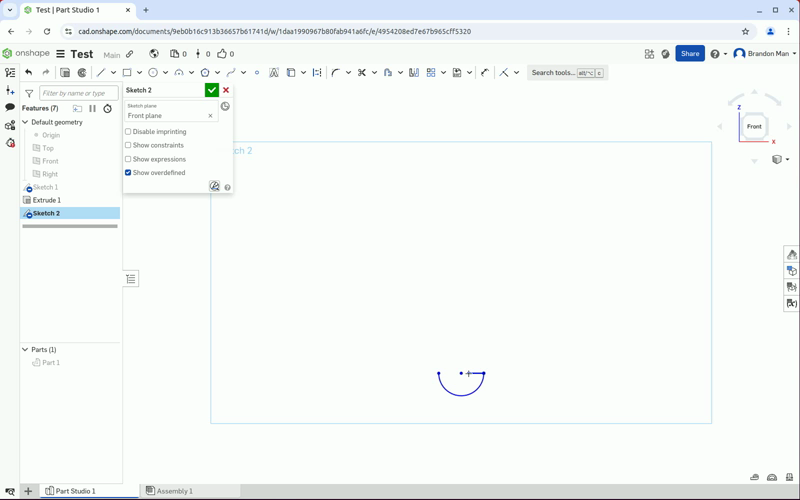
mouse_move(468, 373)
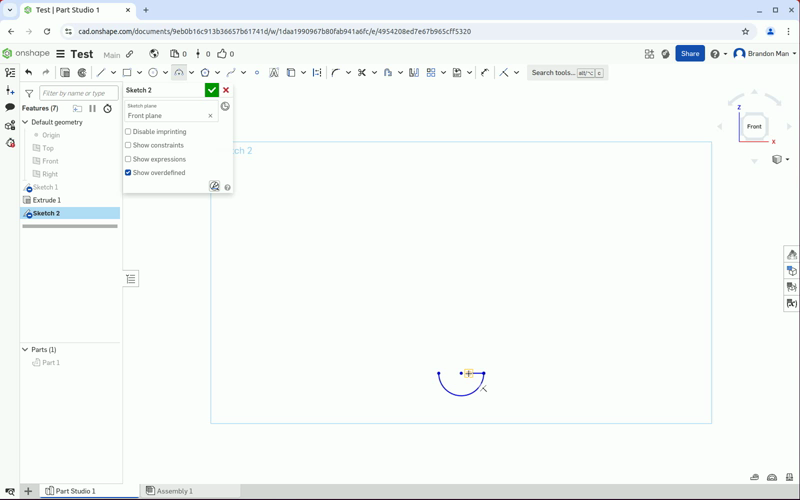
click(468, 373)
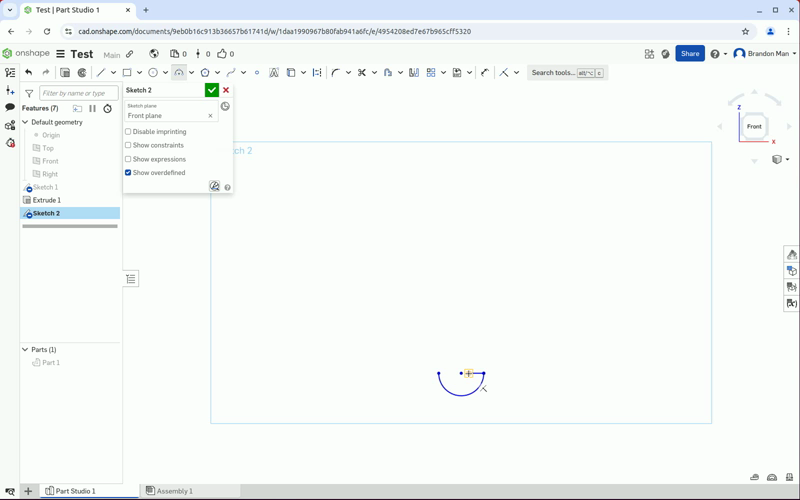
key_down(shift)
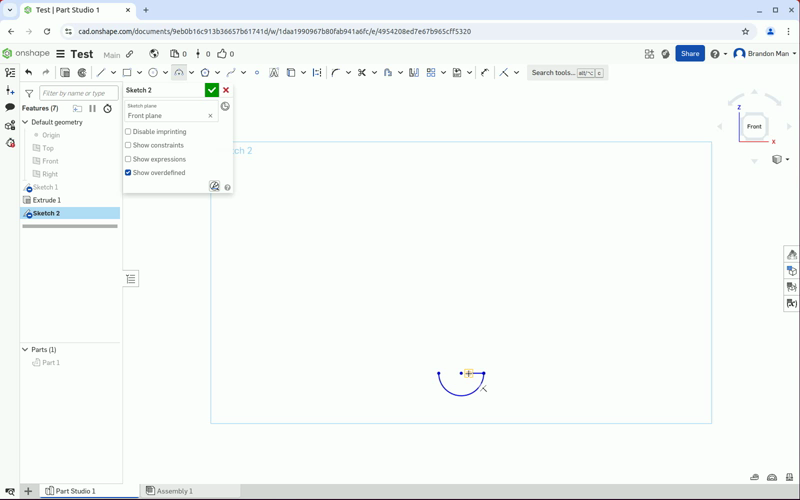
mouse_move(453, 373)
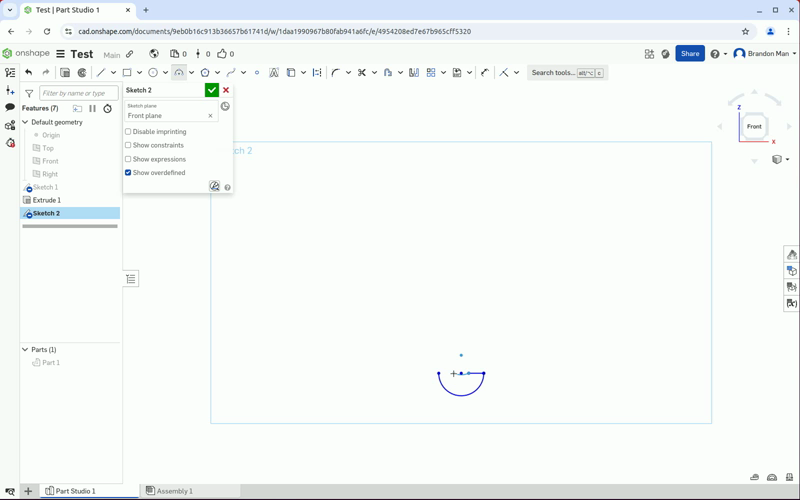
click(453, 373)
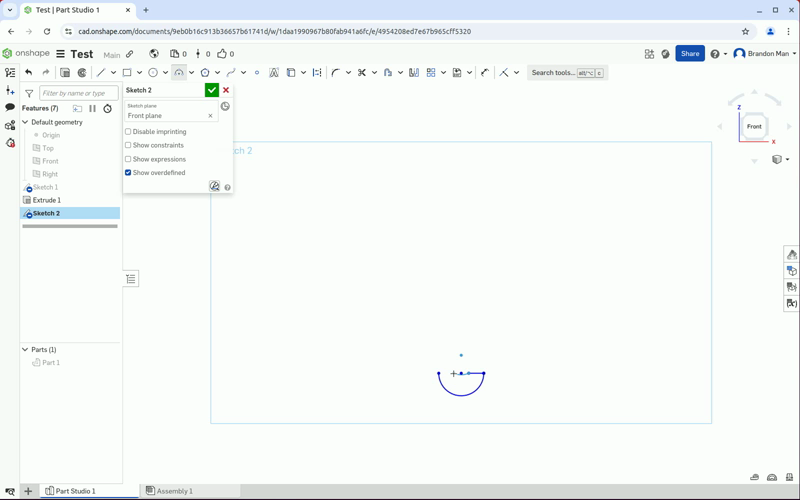
mouse_move(461, 380)
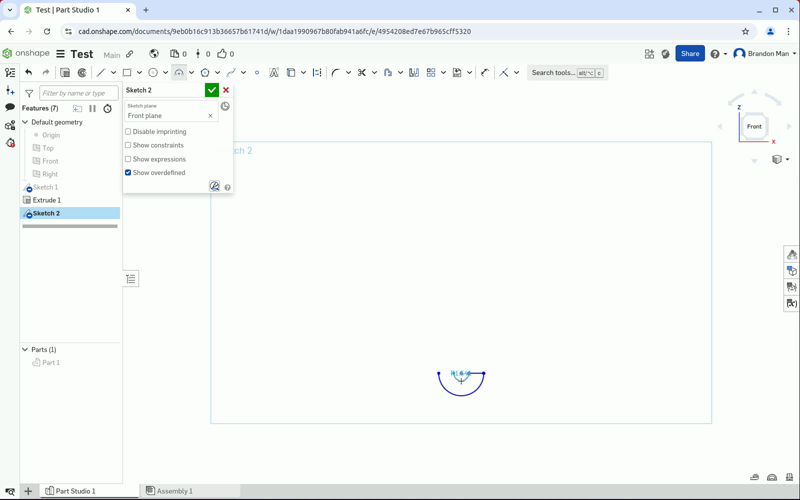
click(461, 380)
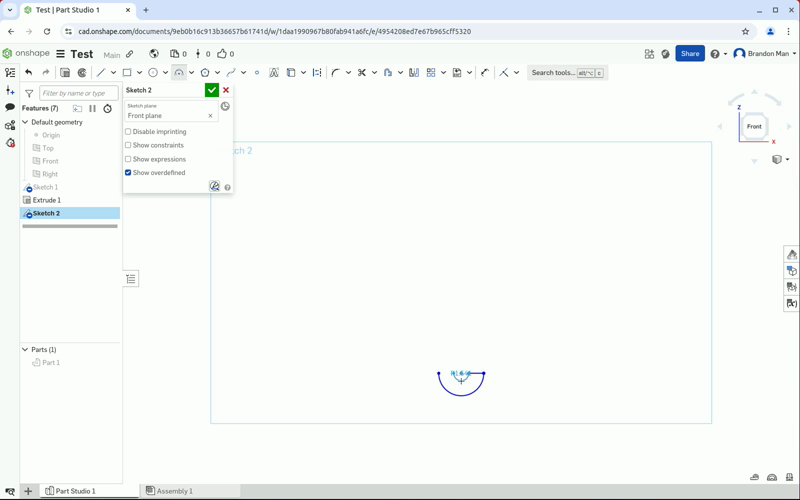
key_up(shift)
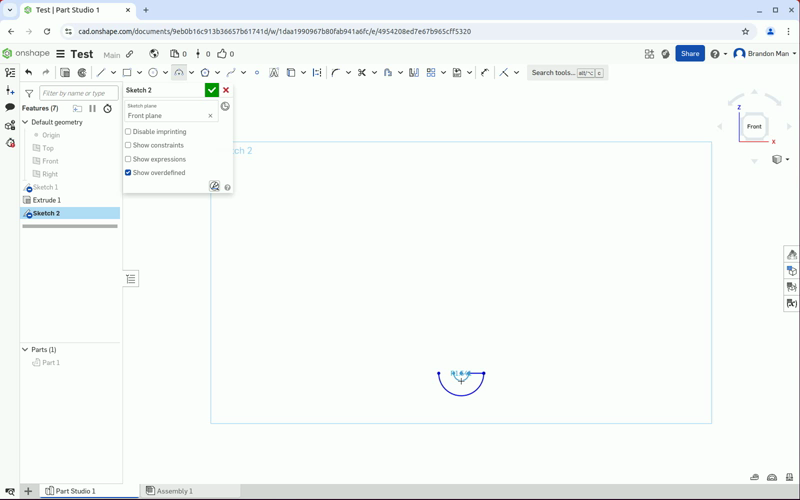
key(esc)
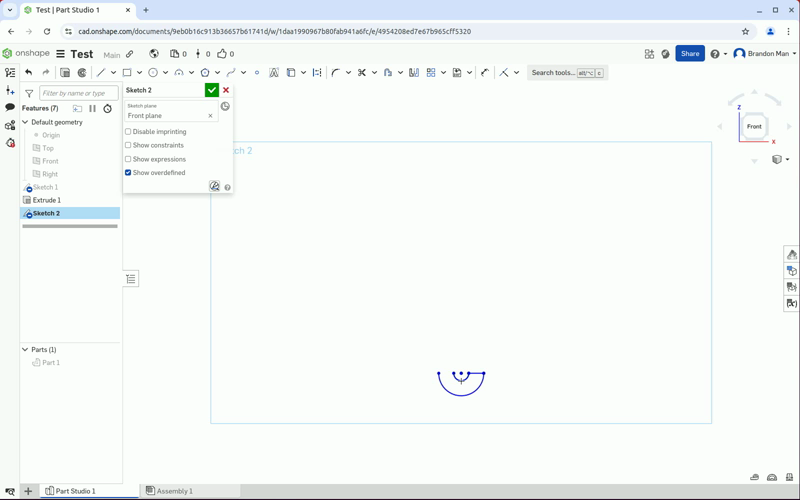
key(l)
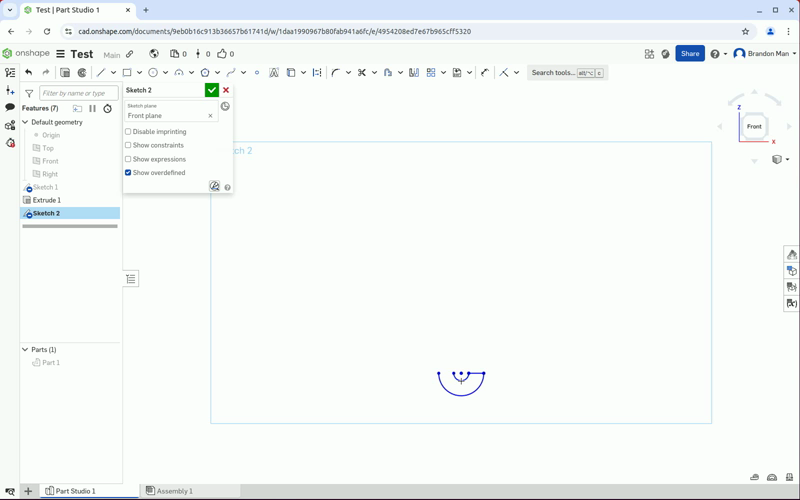
mouse_move(453, 373)
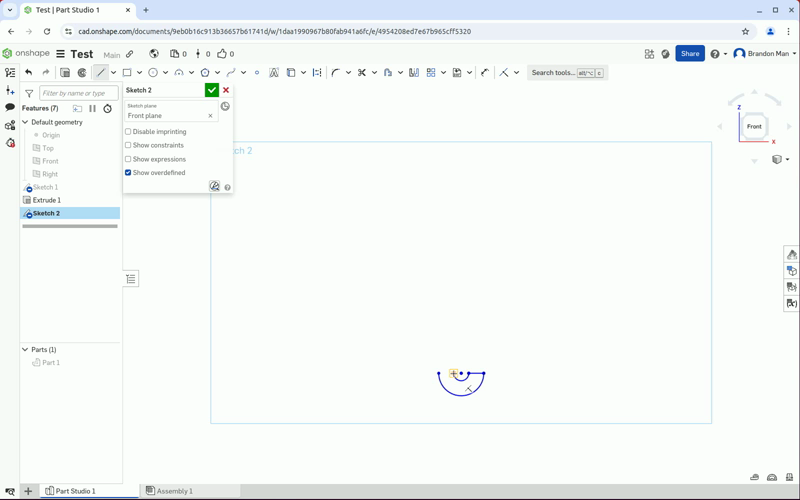
click(453, 373)
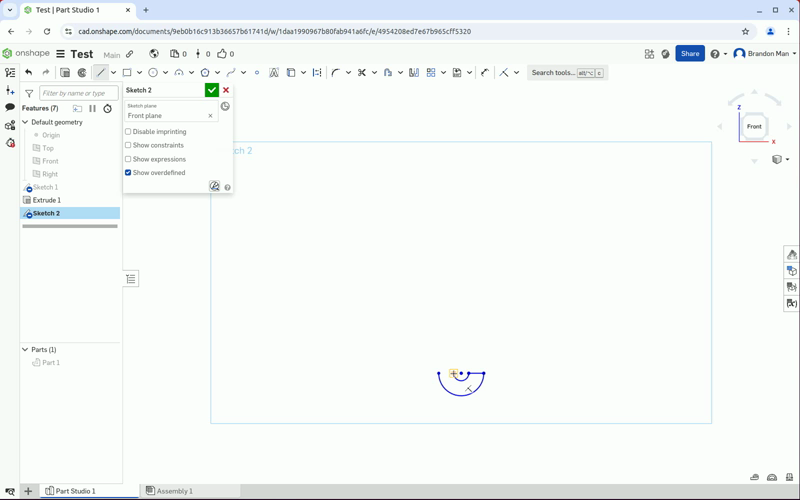
mouse_move(483, 373)
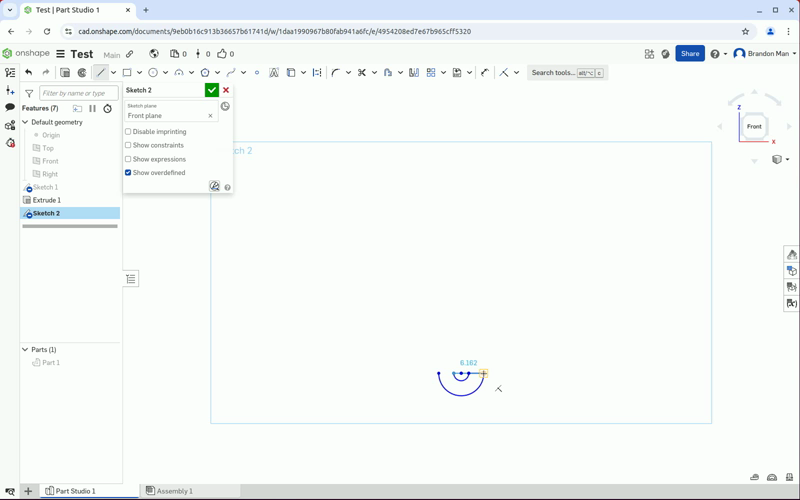
key_down(shift)
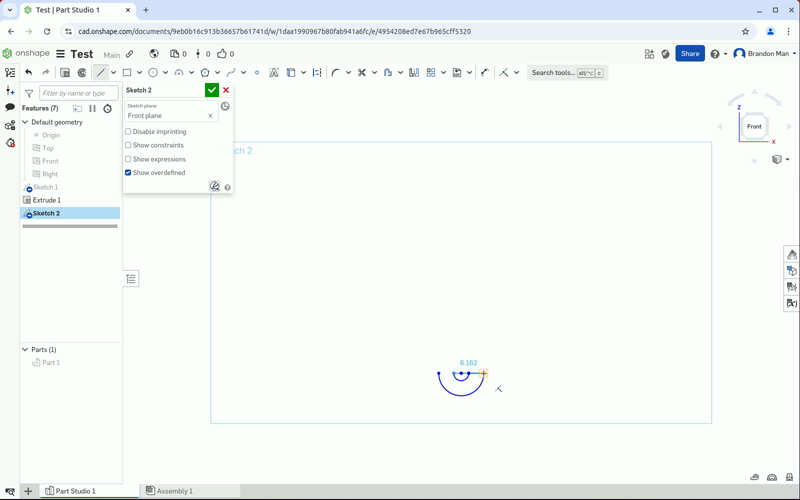
mouse_move(438, 373)
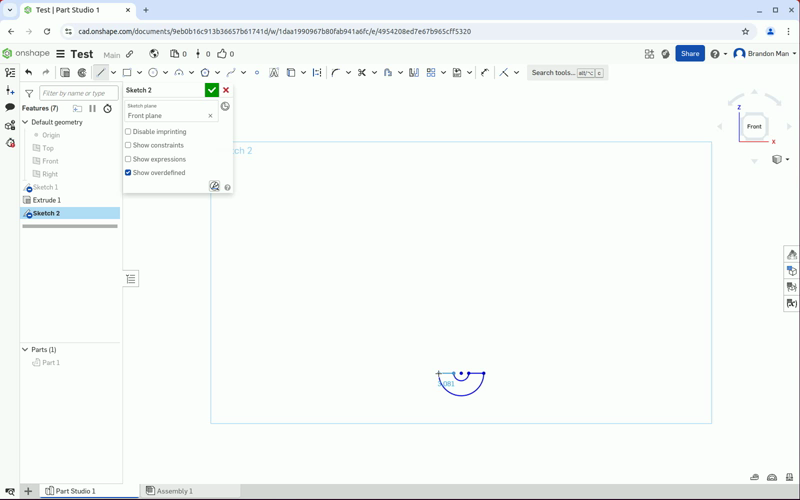
key_up(shift)
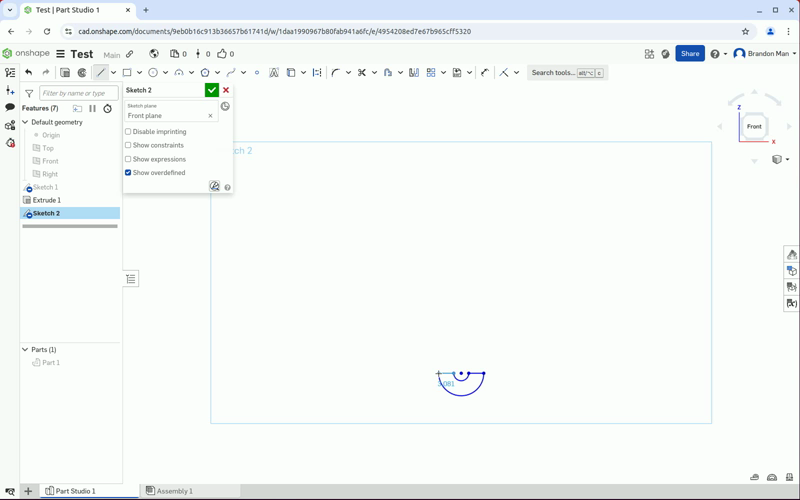
click(438, 373)
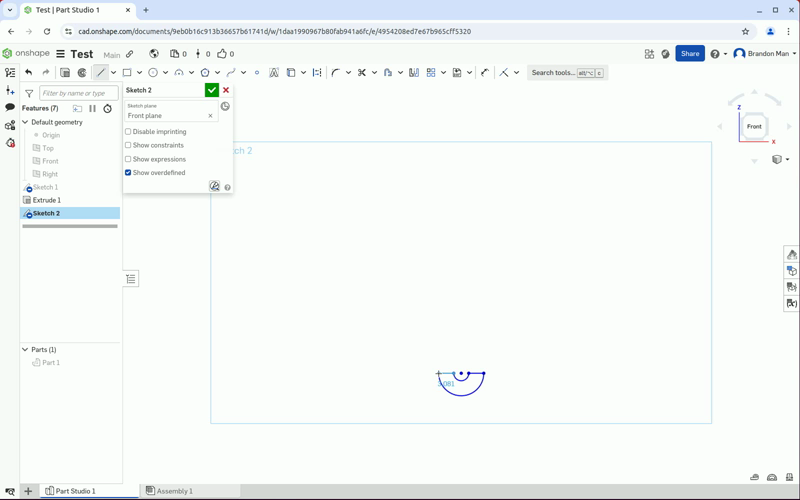
key(esc)
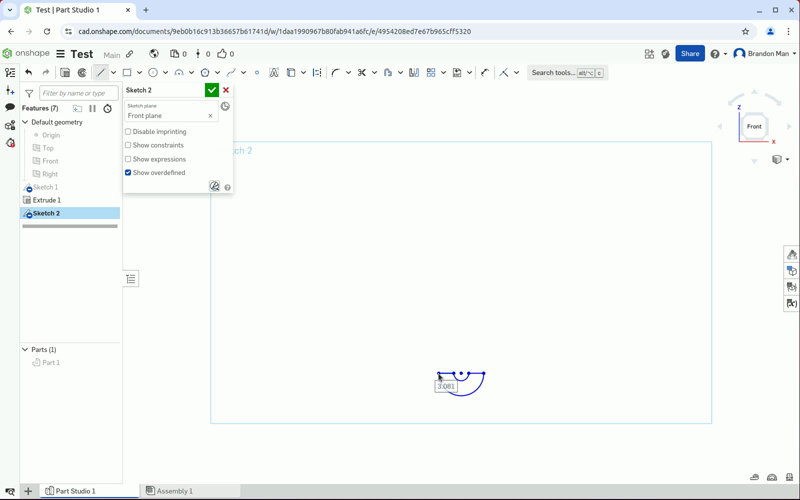
mouse_move(445, 374)
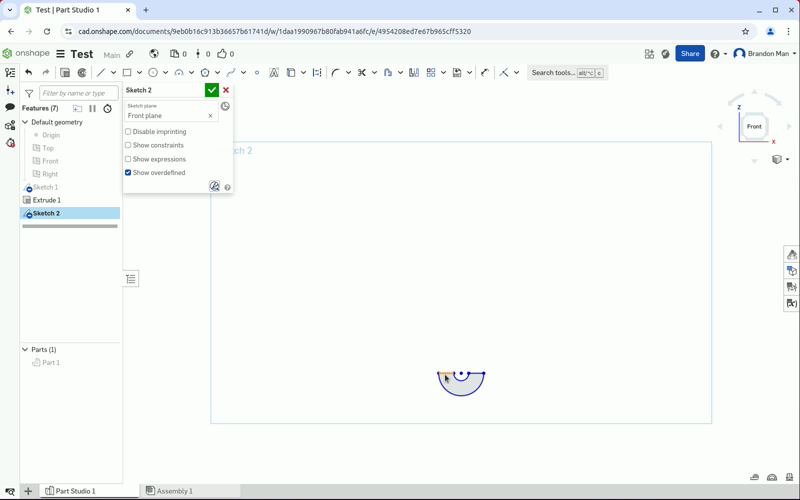
scroll(6)
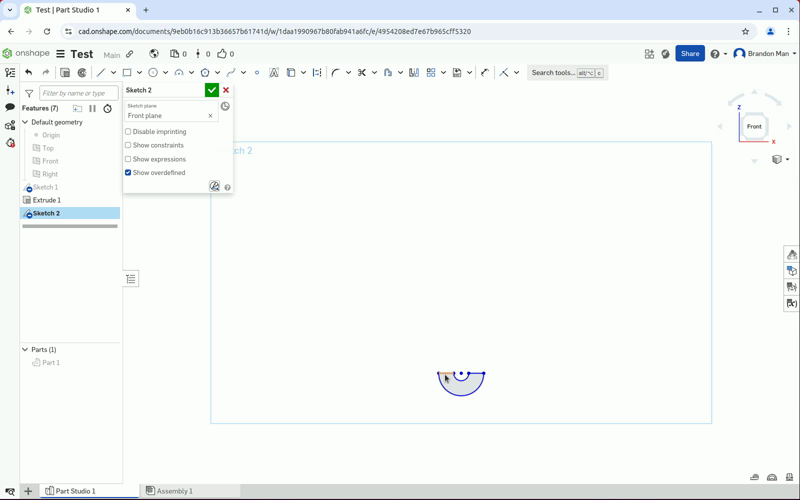
scroll(6)
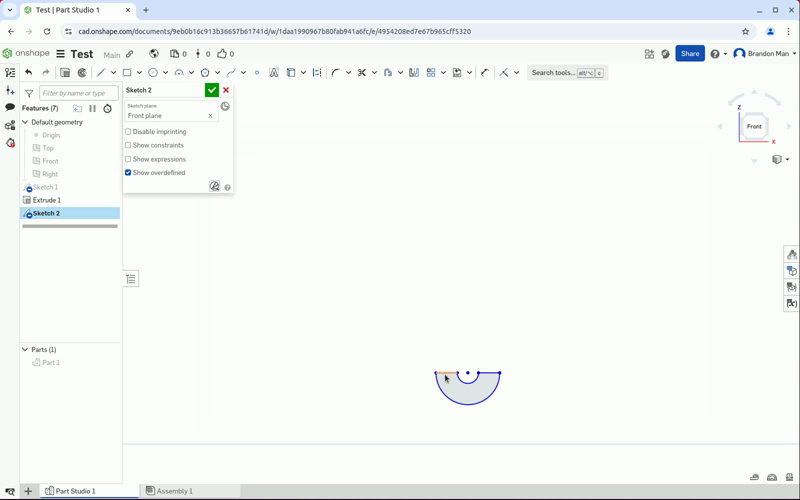
scroll(6)
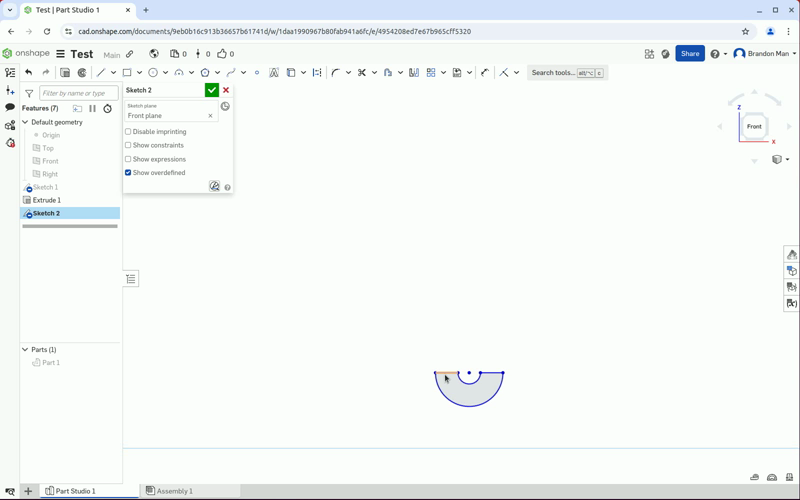
scroll(6)
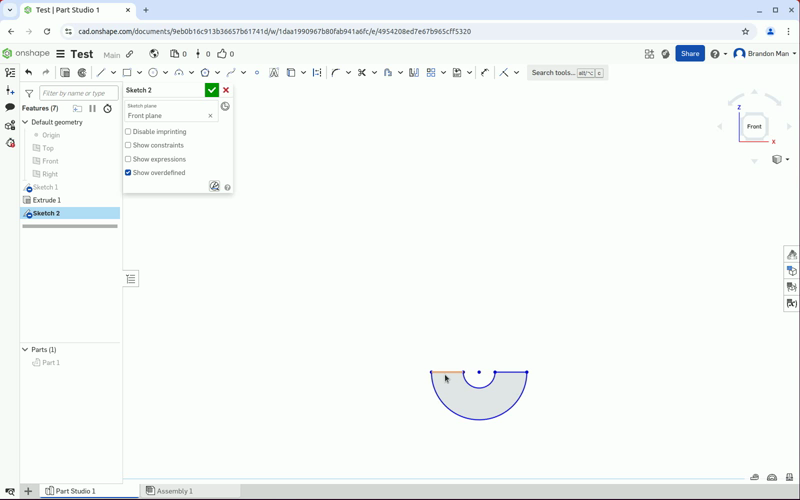
scroll(6)
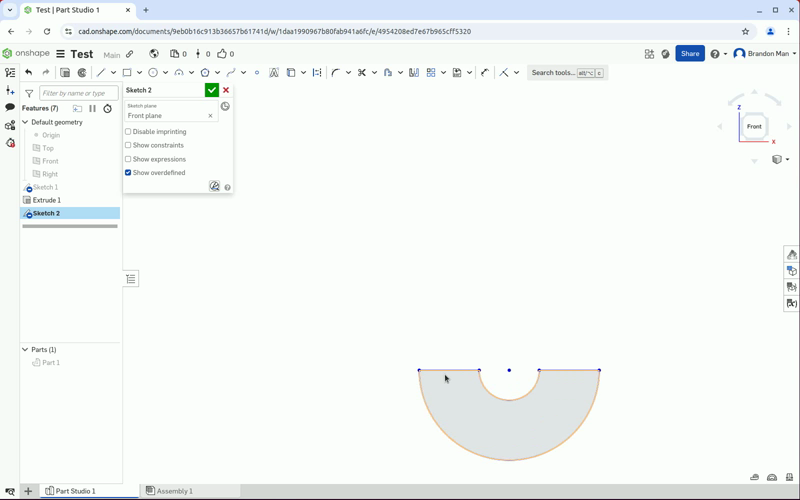
scroll(6)
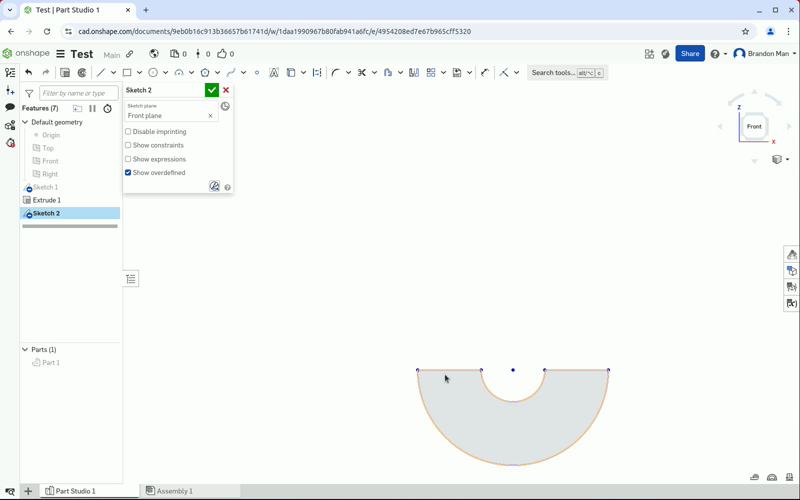
scroll(6)
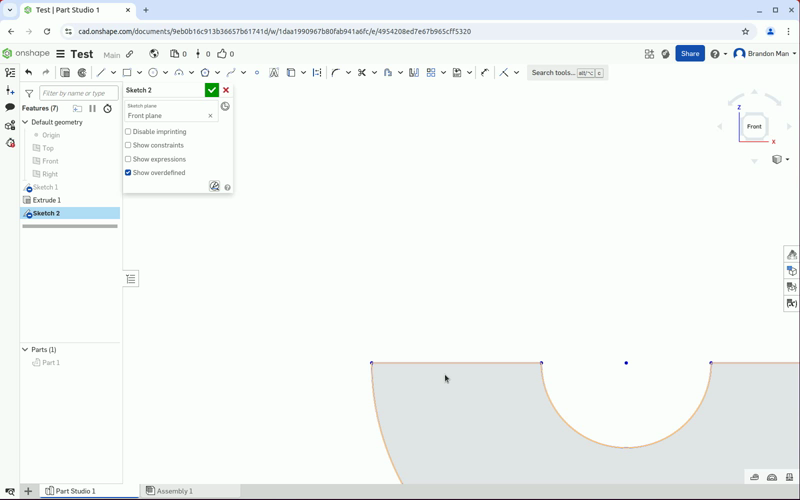
click(445, 374)
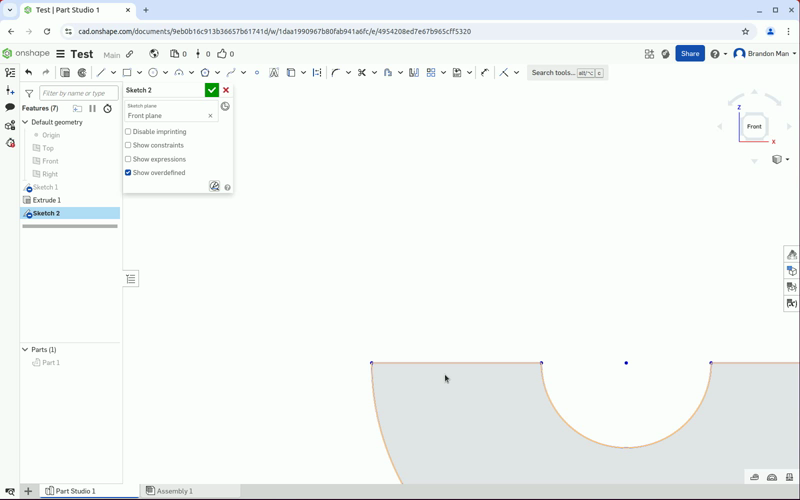
scroll(-6)
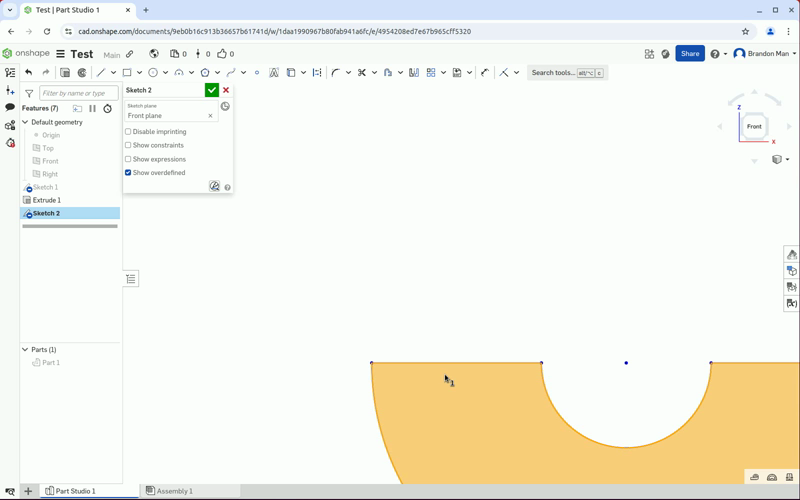
scroll(-6)
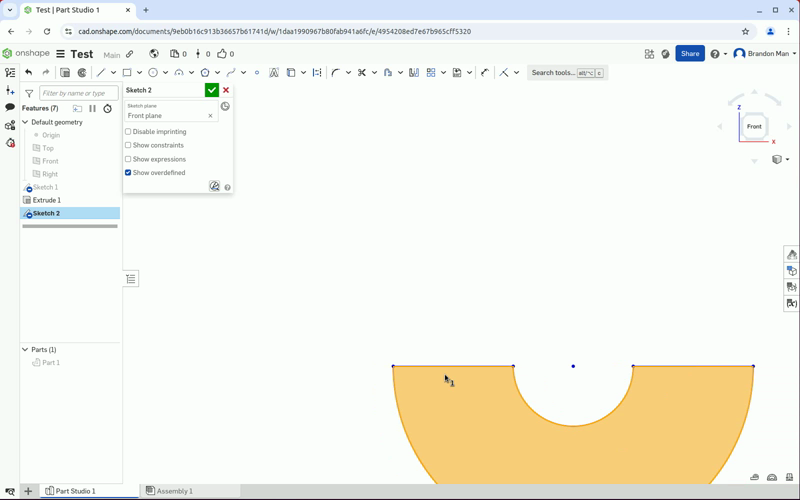
scroll(-6)
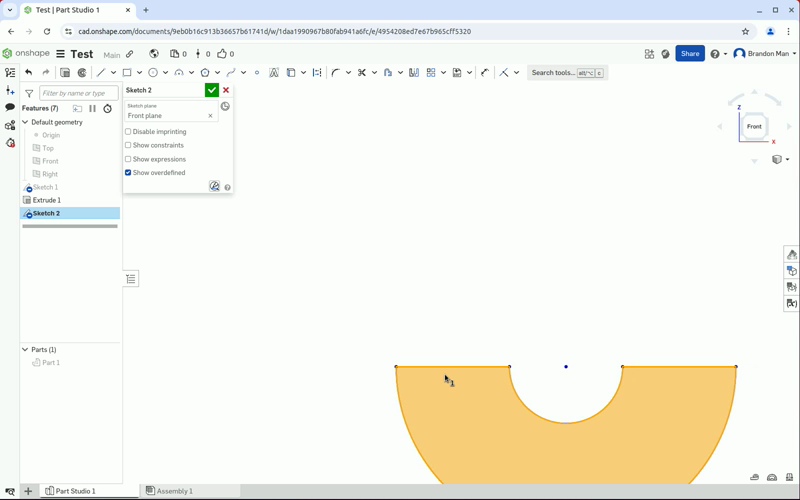
scroll(-6)
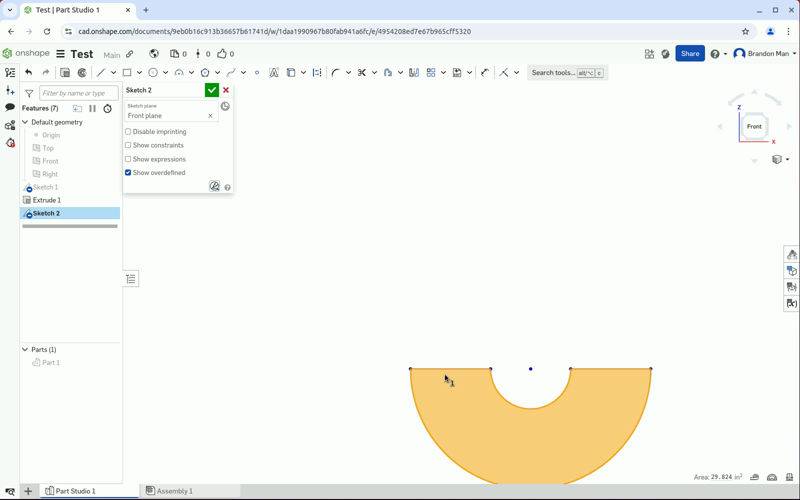
scroll(-6)
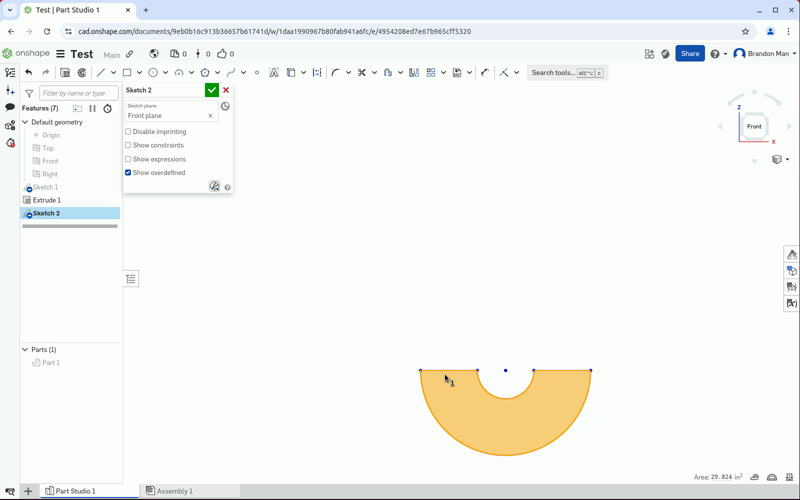
scroll(-6)
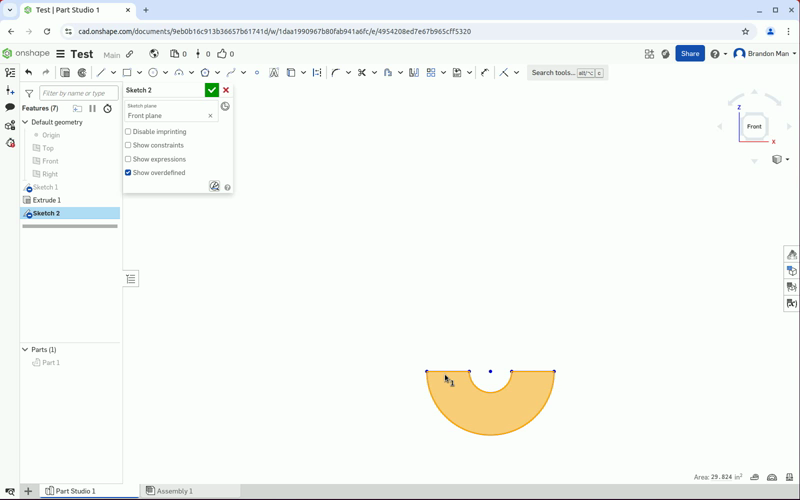
scroll(-6)
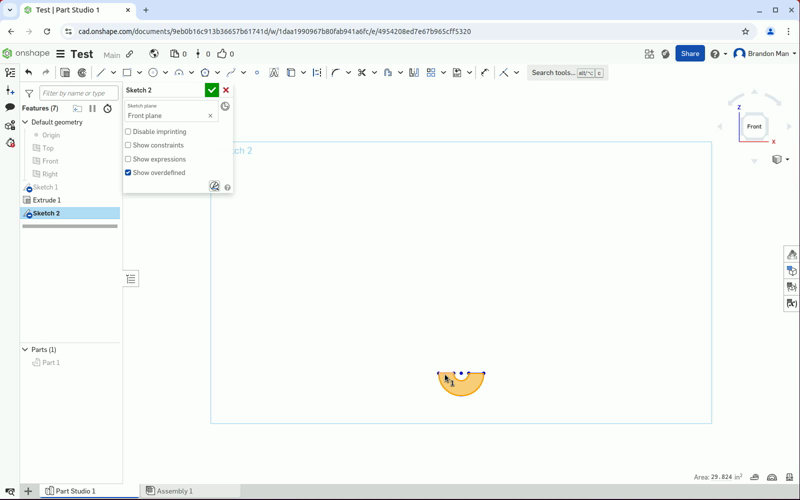
mouse_move(73, 352)
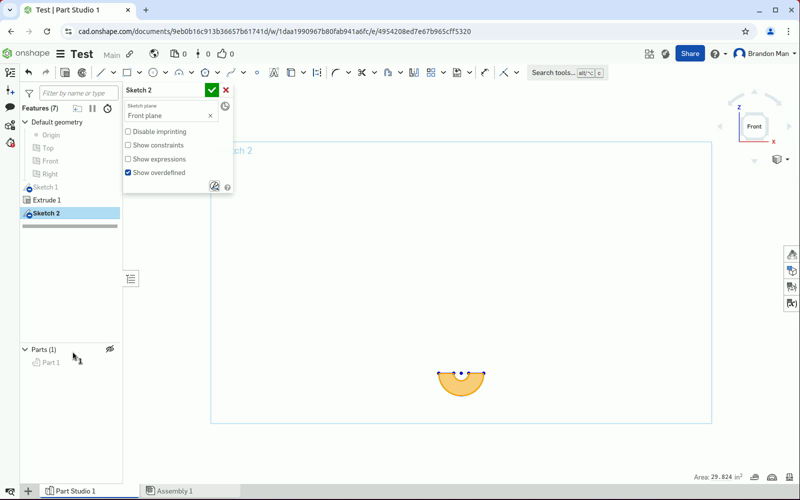
key(shift+y)
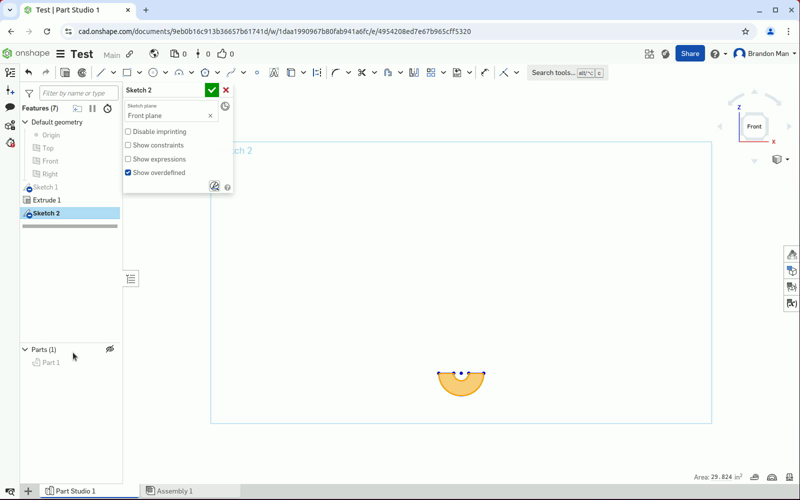
key(shift+e)
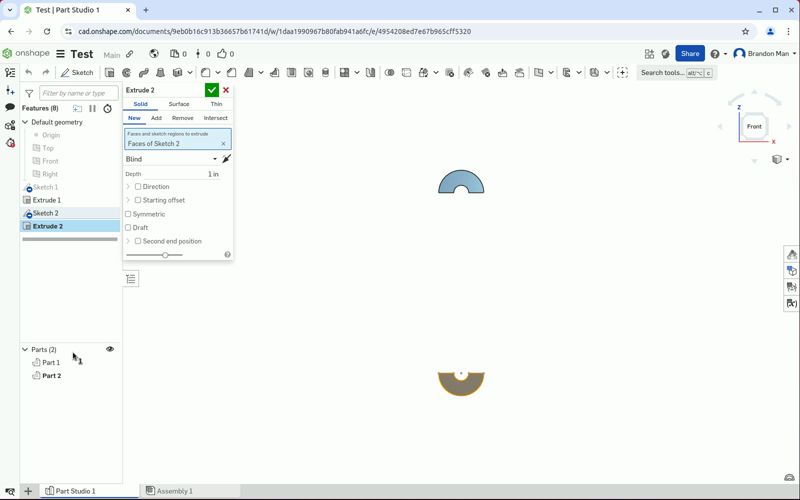
mouse_move(143, 106)
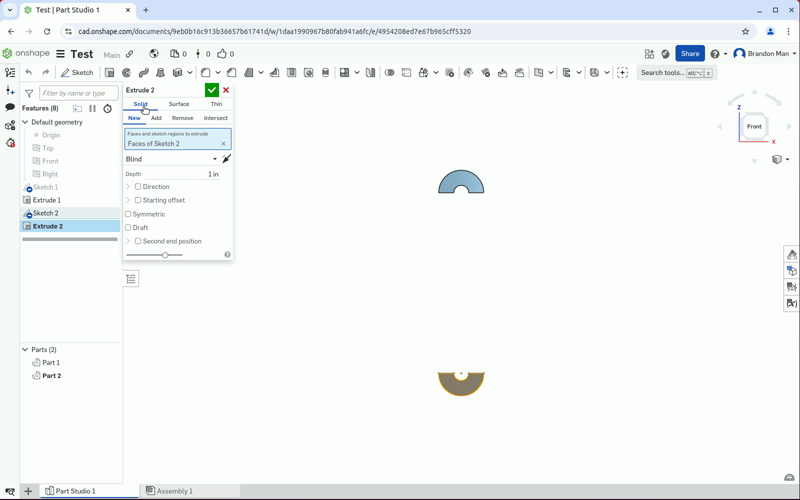
click(143, 106)
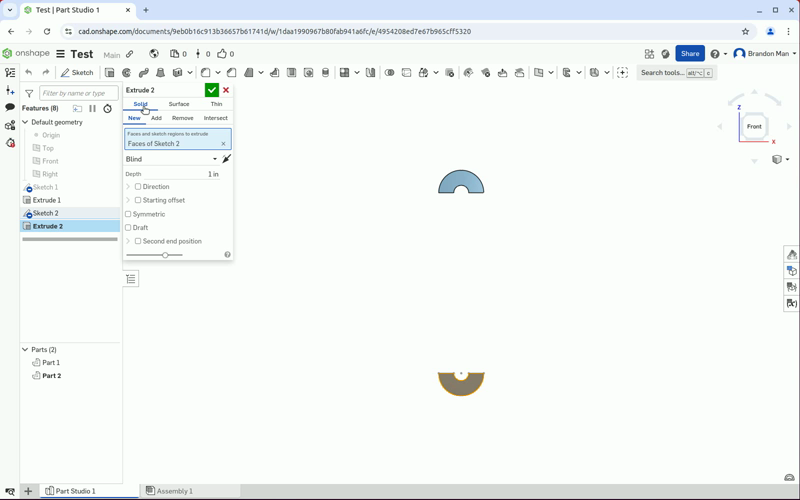
mouse_move(137, 120)
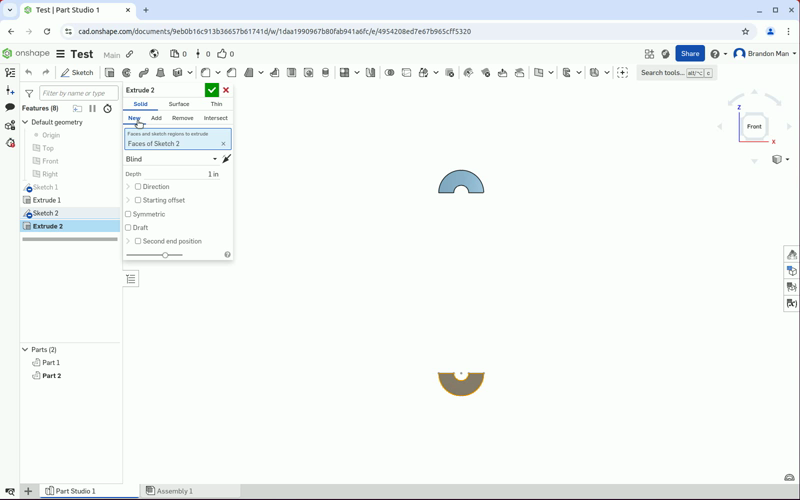
click(137, 120)
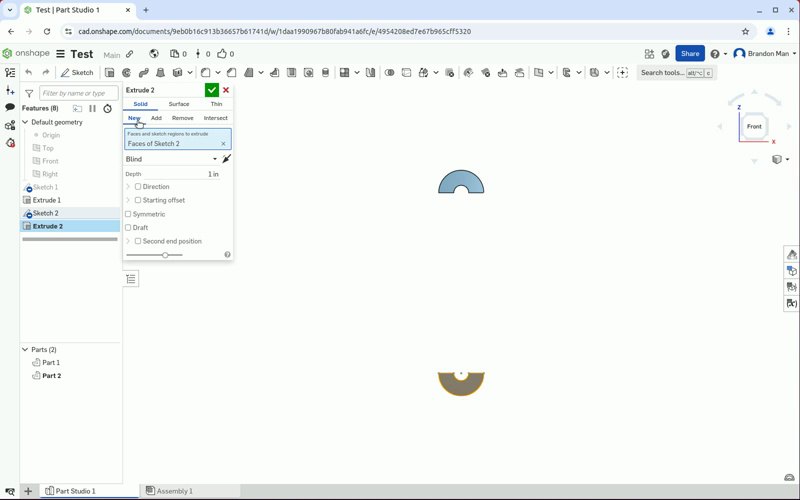
key(tab, 4)
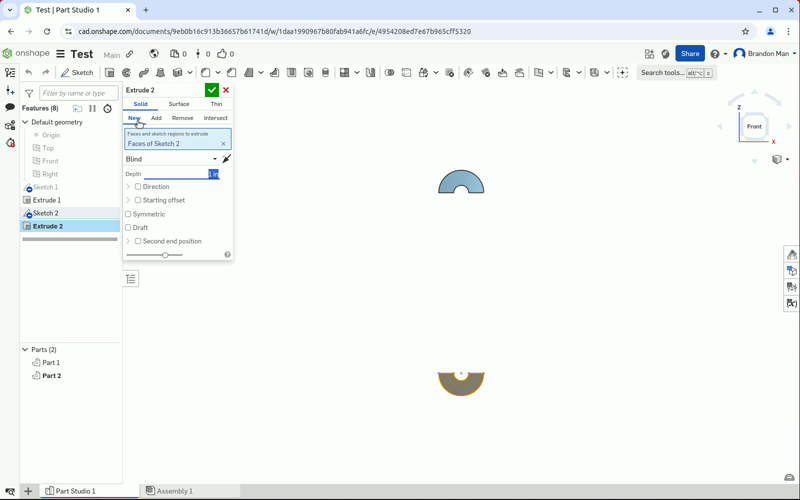
text(3.129)
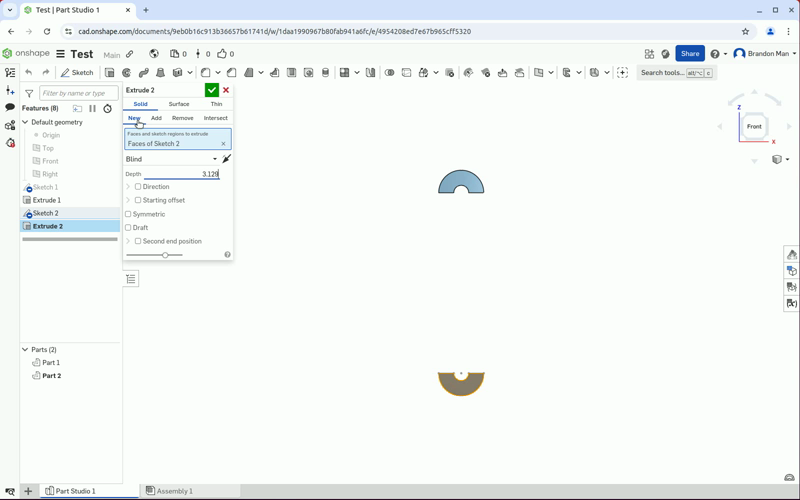
key(enter)
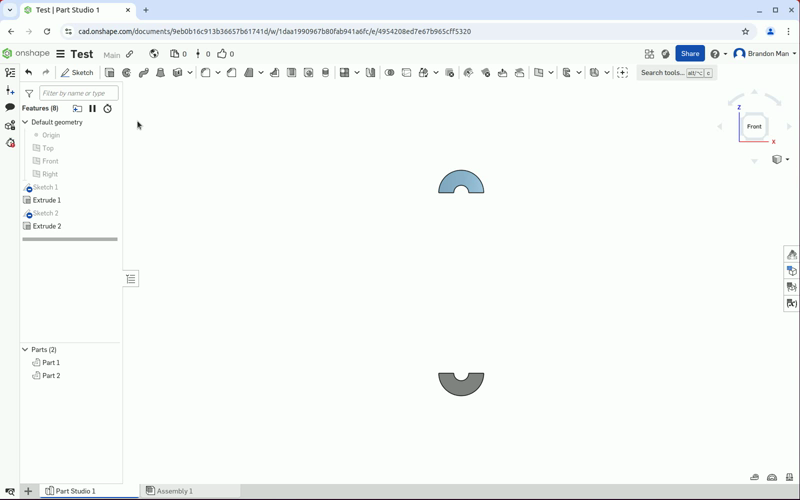
key(shift+h)
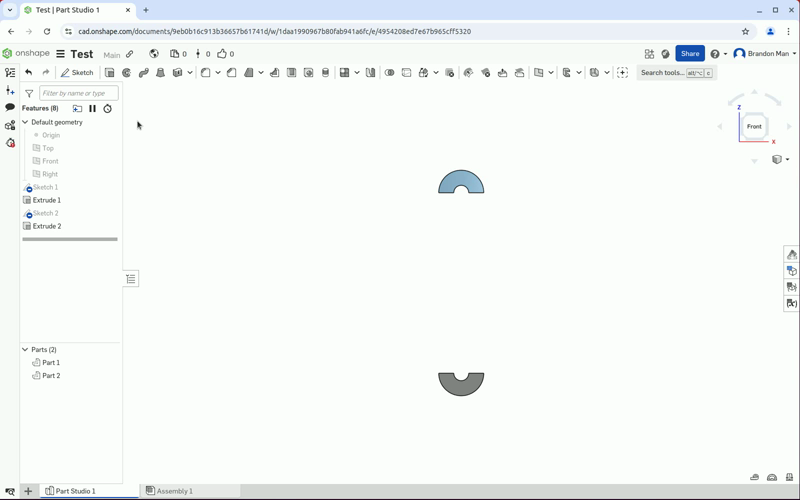
key(shift+h)
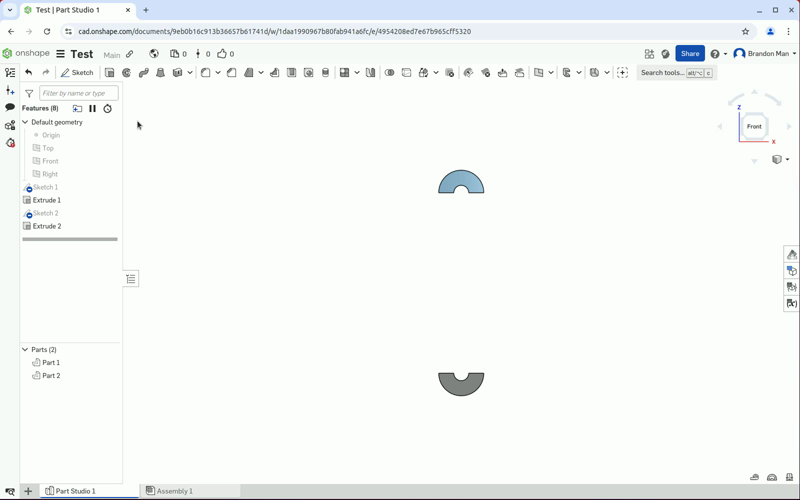
mouse_move(73, 189)
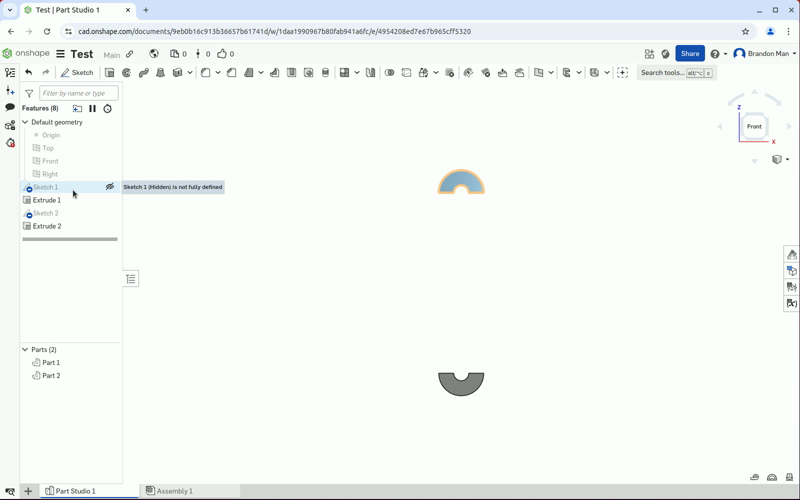
click(73, 189)
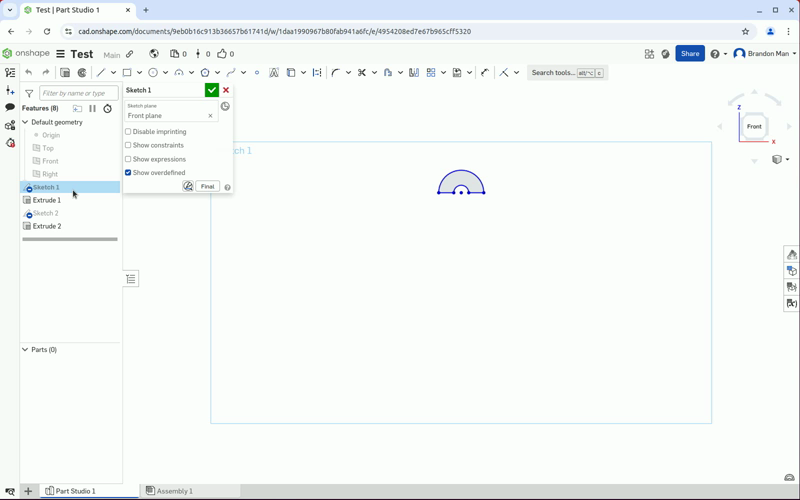
mouse_move(229, 92)
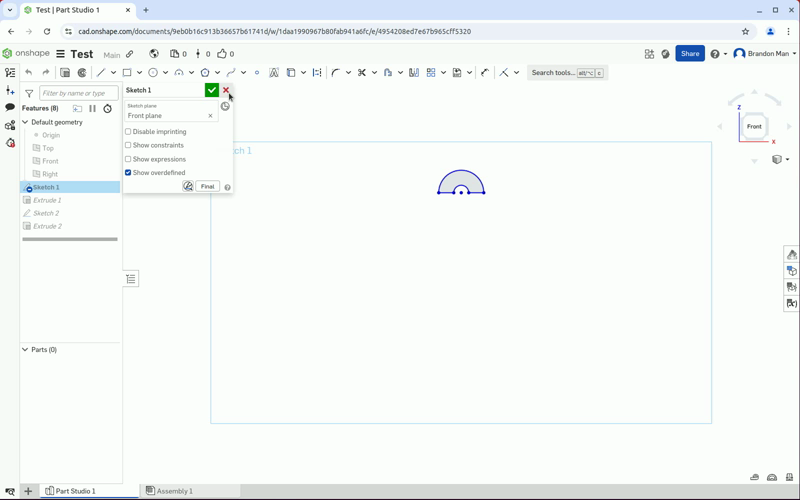
click(229, 92)
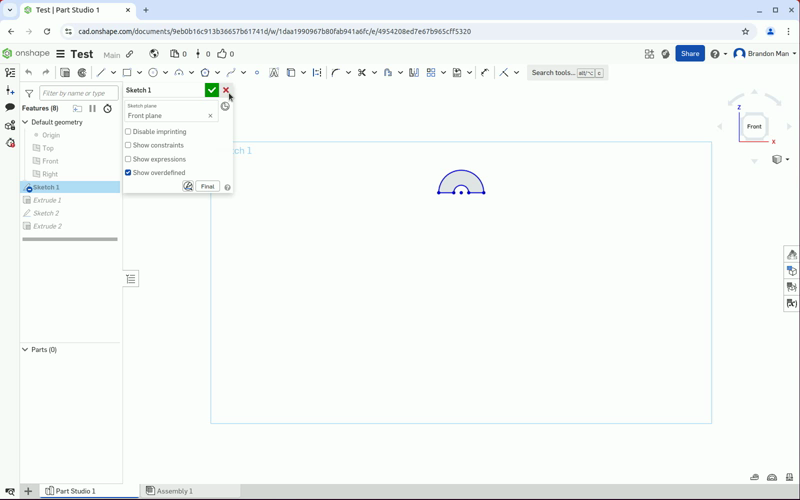
key(shift+s)
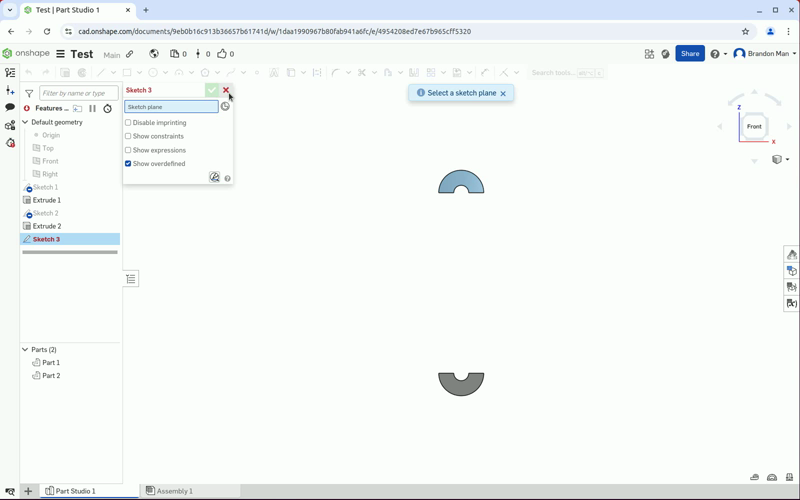
mouse_move(73, 163)
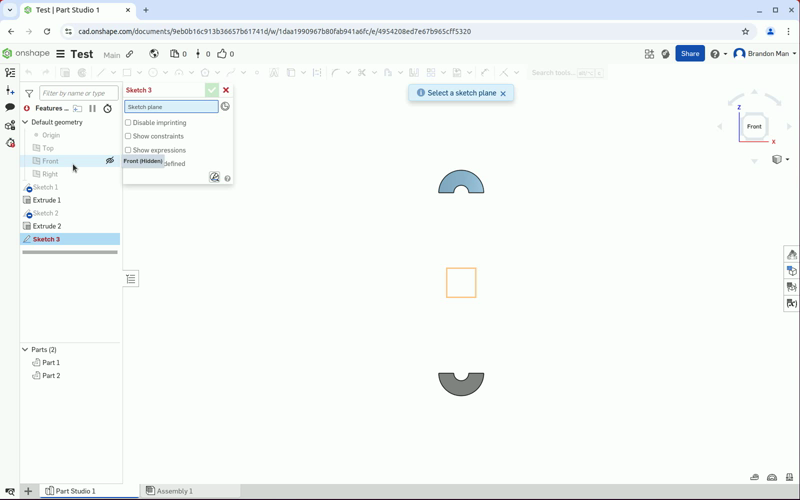
click(73, 163)
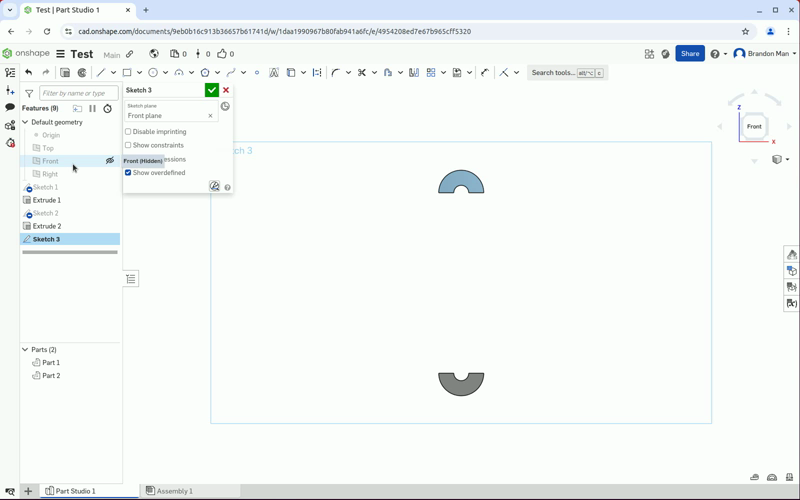
mouse_move(73, 352)
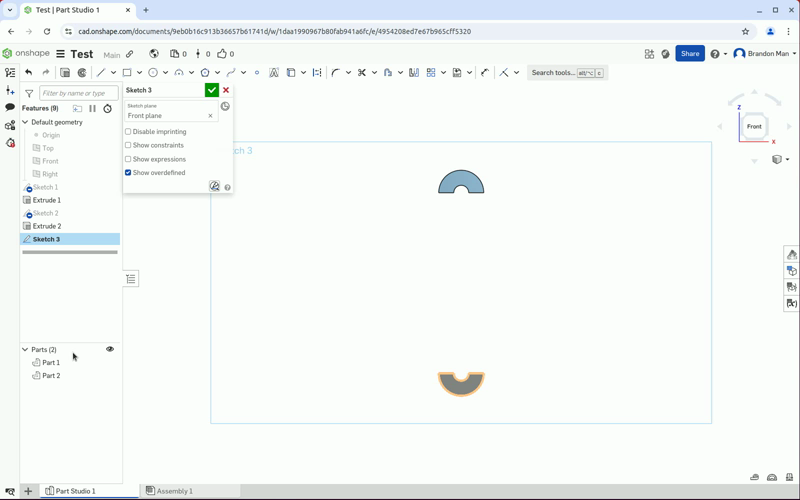
key(y)
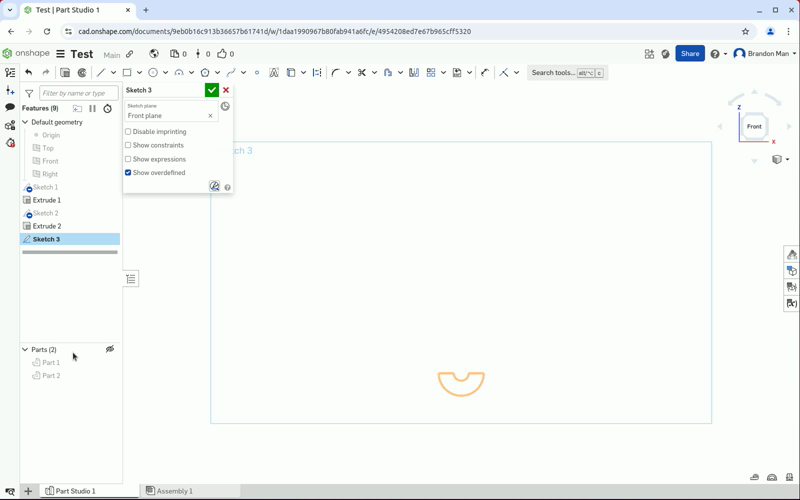
key(l)
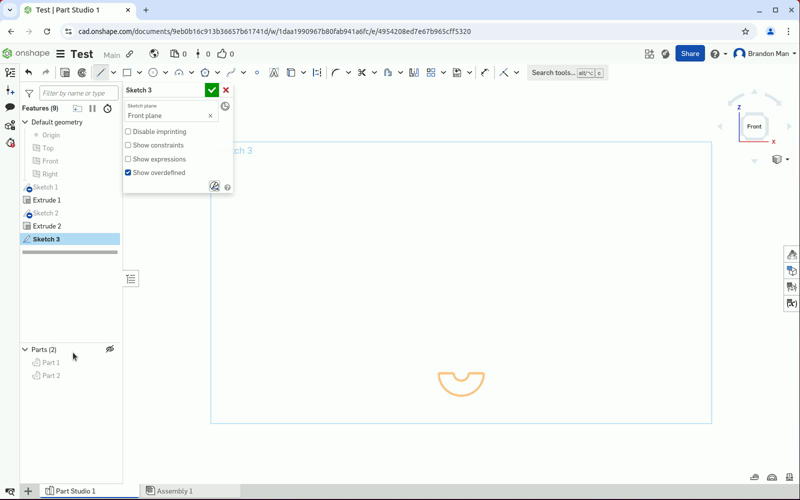
key_down(shift)
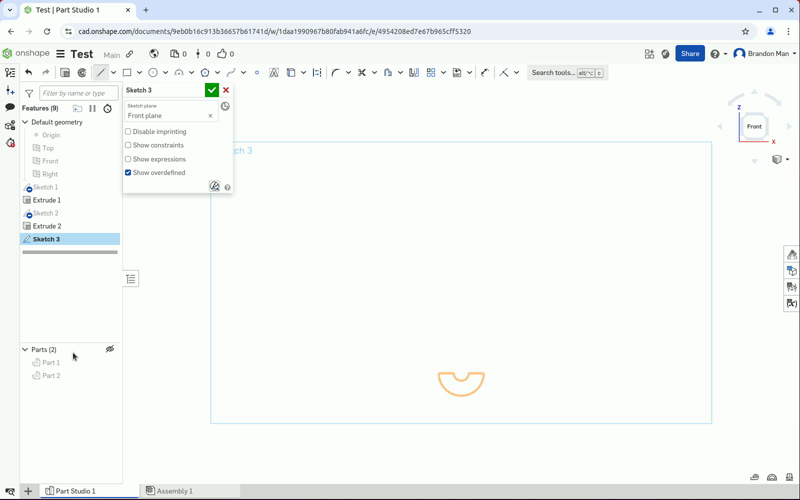
mouse_move(438, 373)
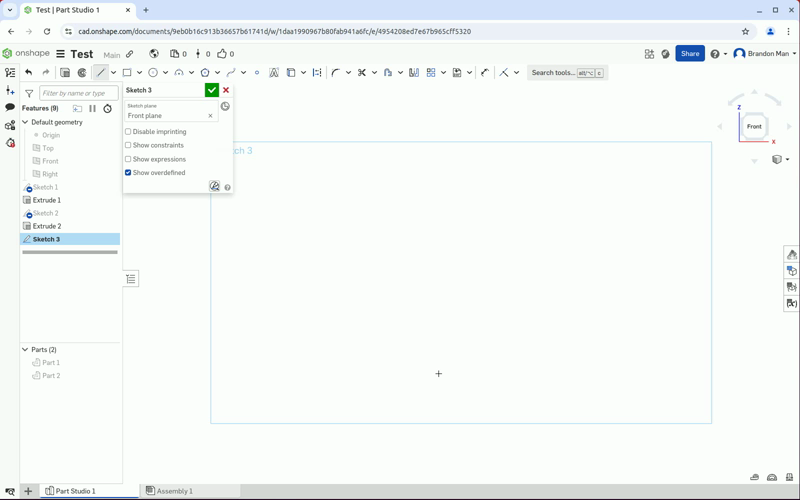
click(438, 373)
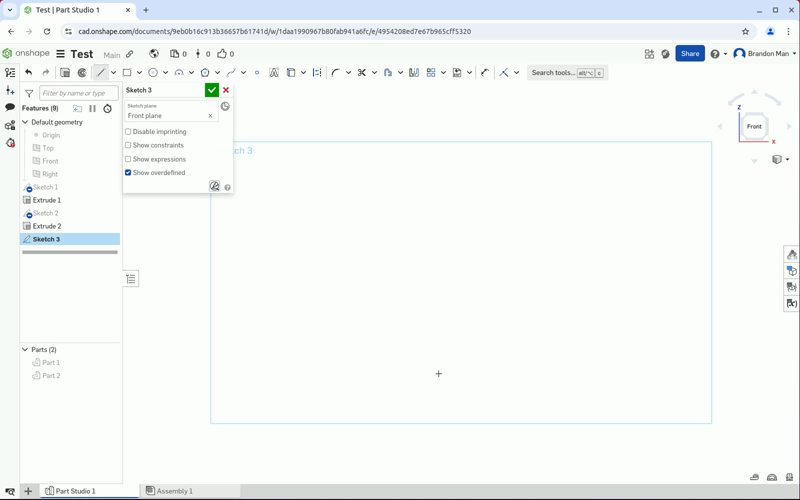
key_up(shift)
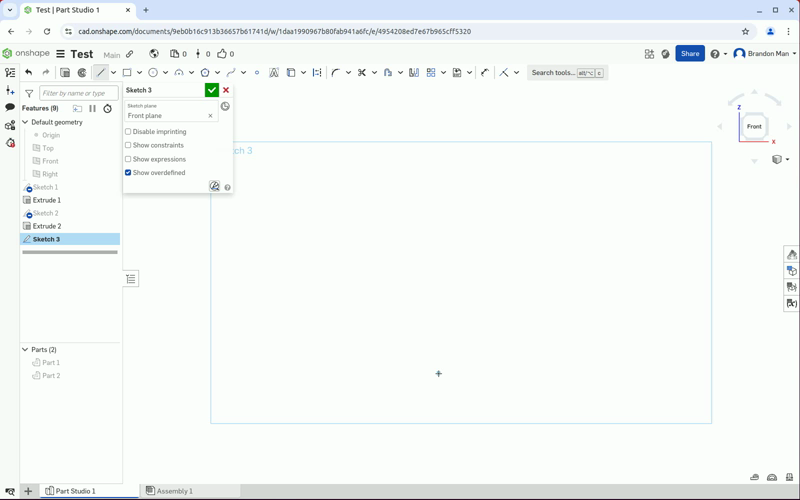
key_down(shift)
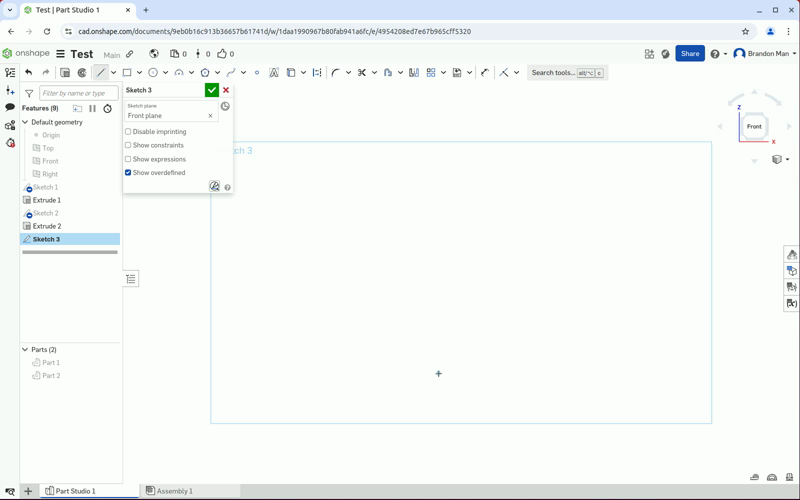
mouse_move(468, 373)
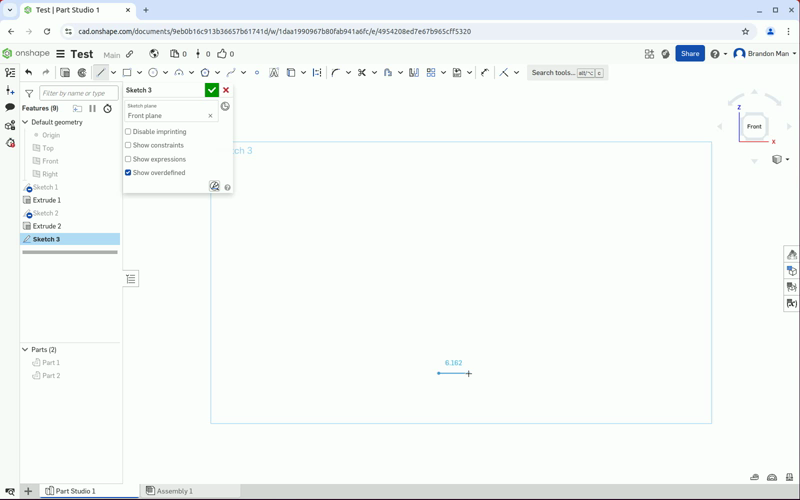
mouse_move(453, 373)
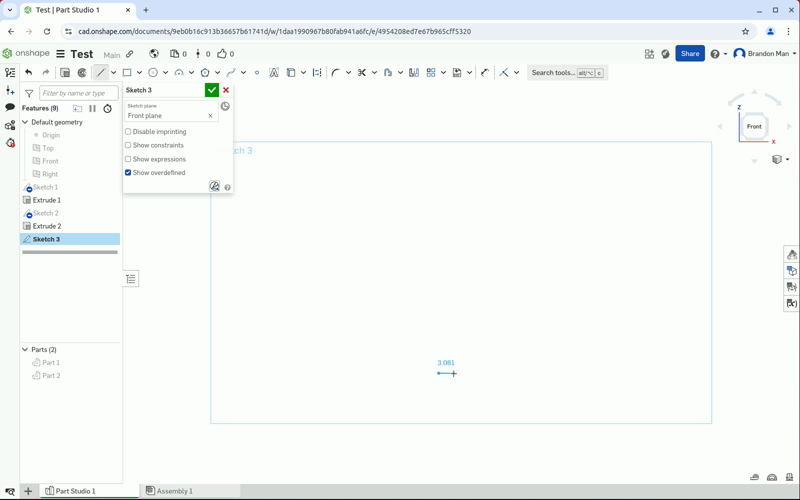
click(453, 373)
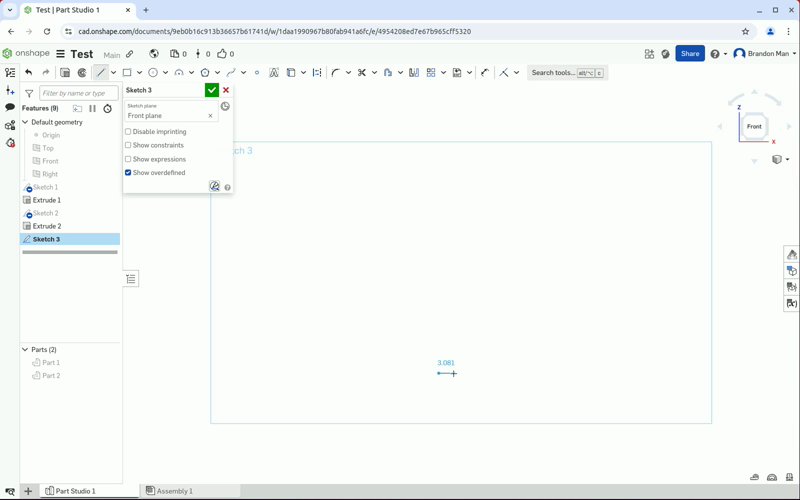
key_up(shift)
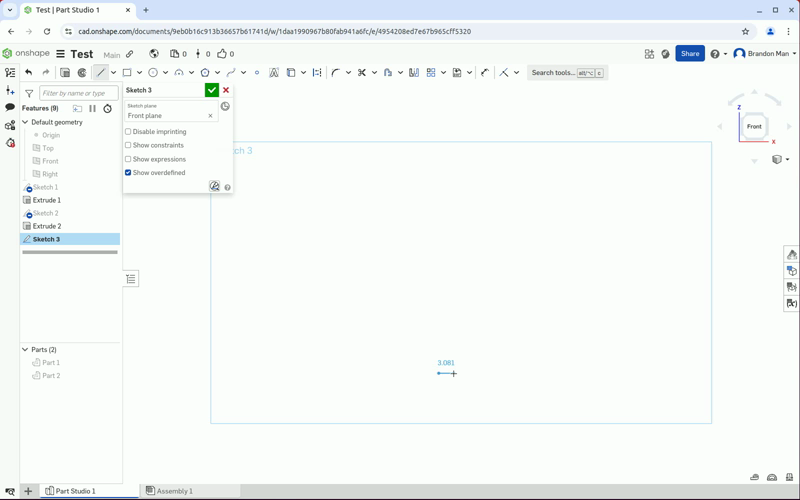
key(esc)
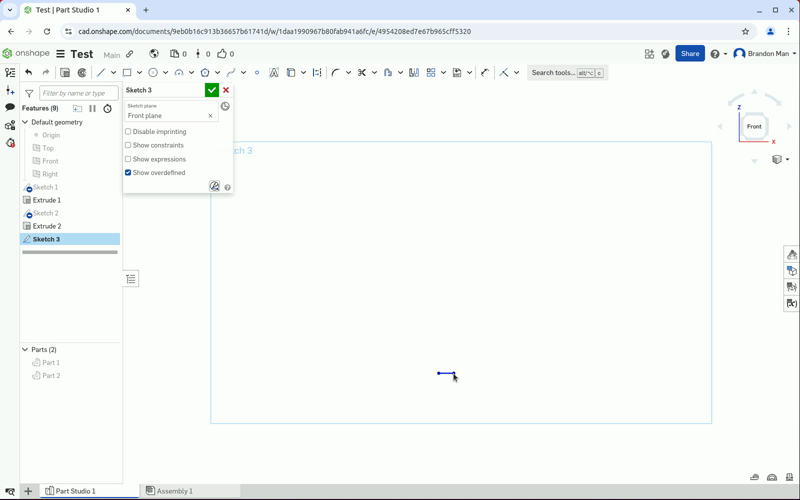
key(a)
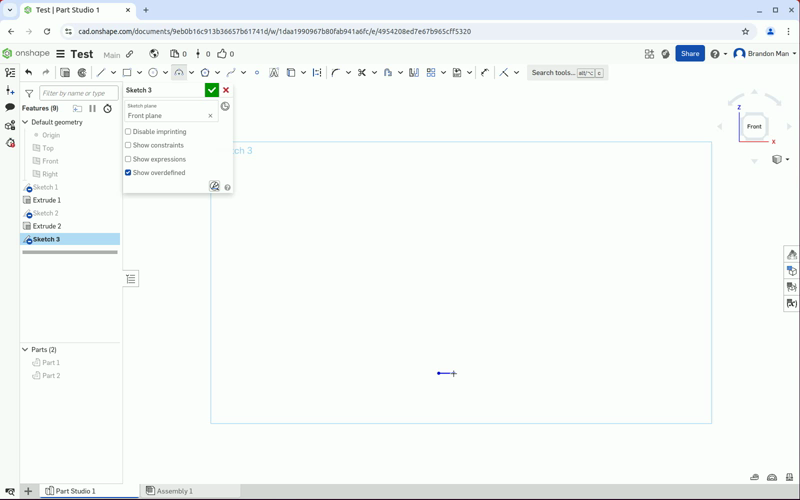
mouse_move(453, 373)
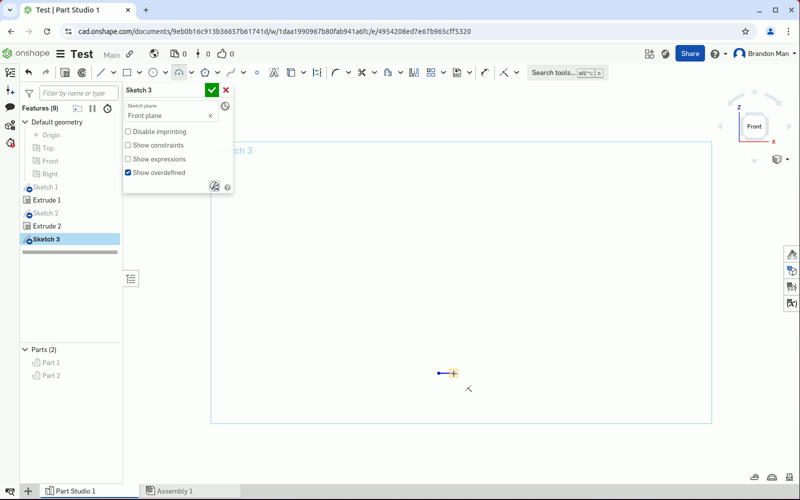
click(453, 373)
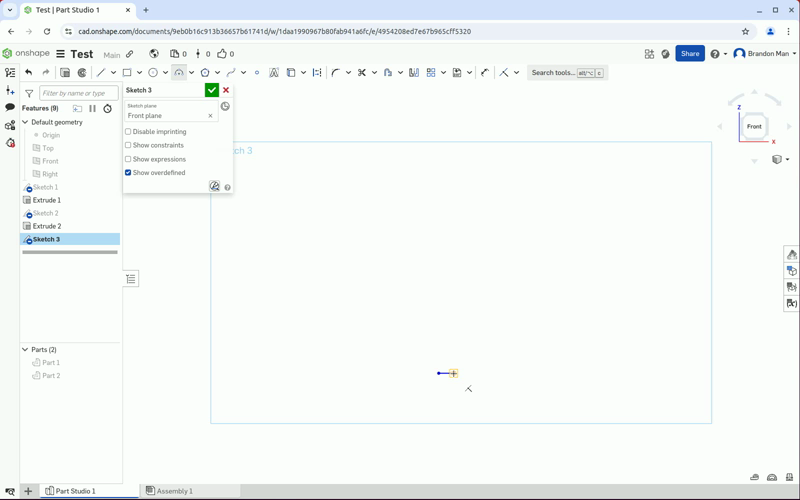
key_down(shift)
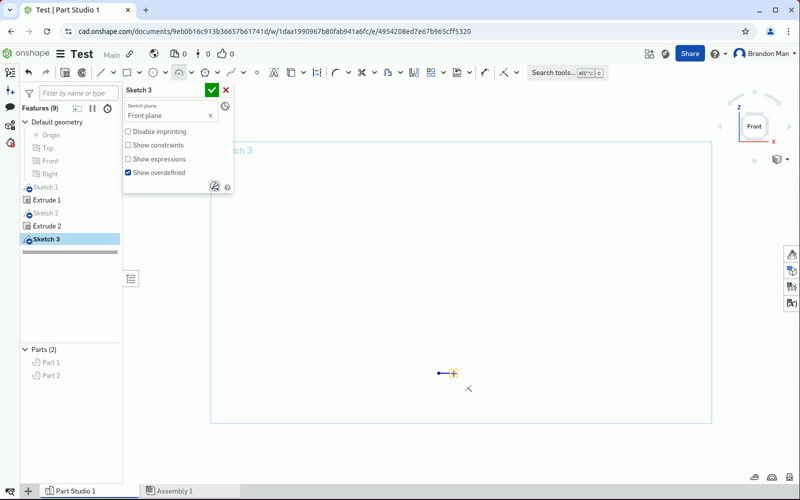
mouse_move(468, 373)
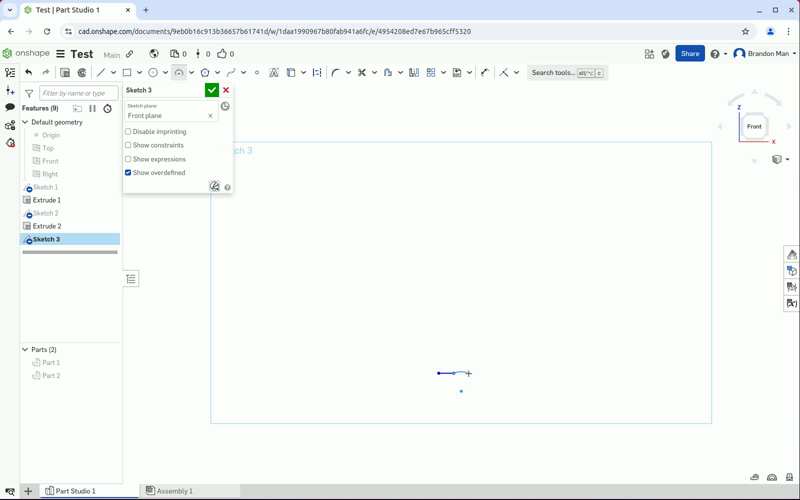
click(468, 373)
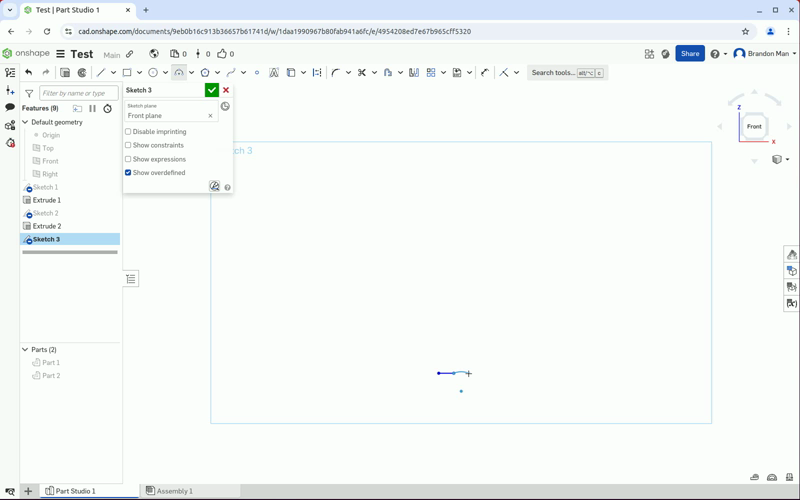
mouse_move(461, 365)
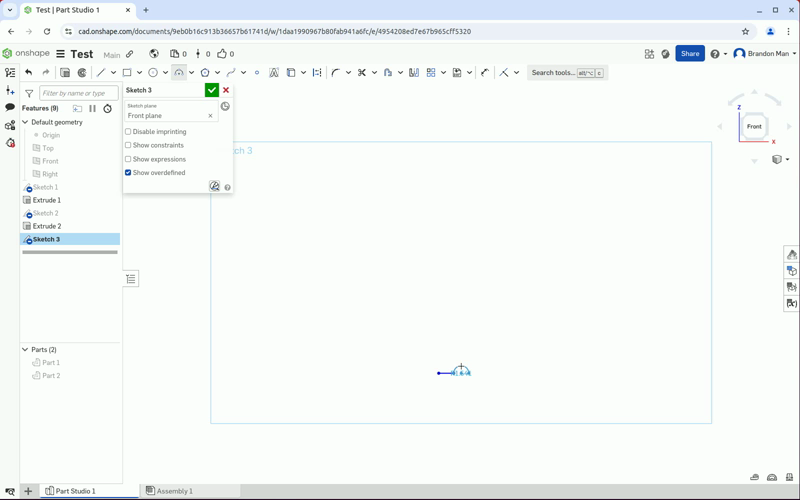
click(461, 365)
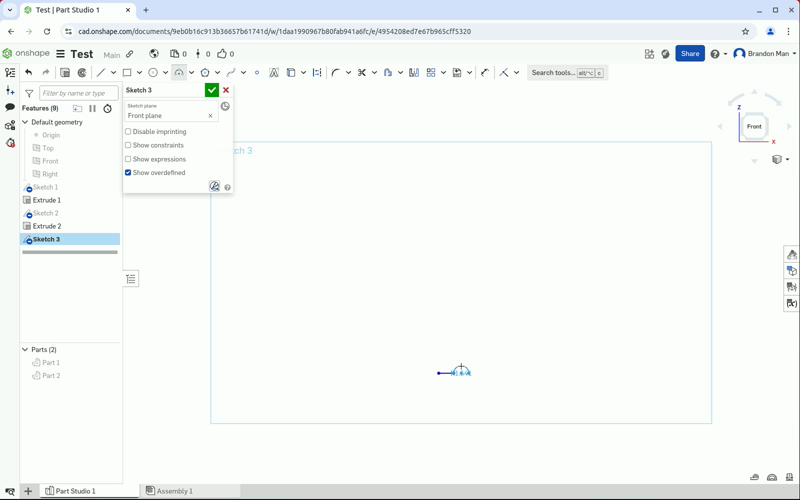
key_up(shift)
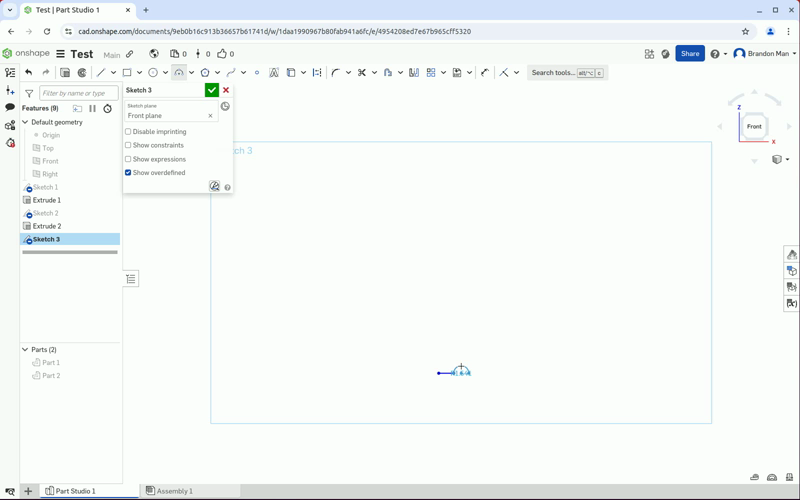
key(esc)
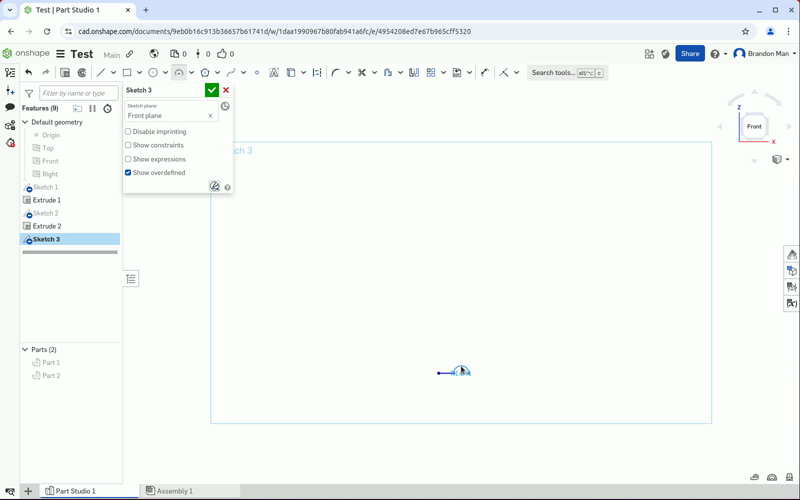
key(l)
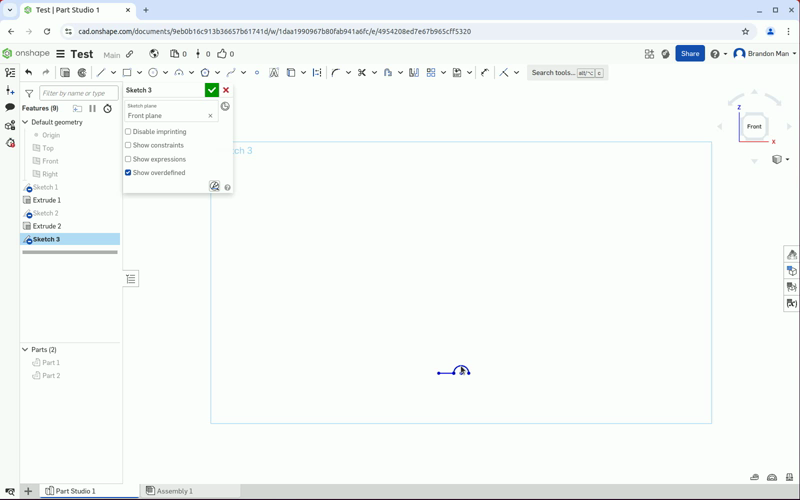
mouse_move(468, 373)
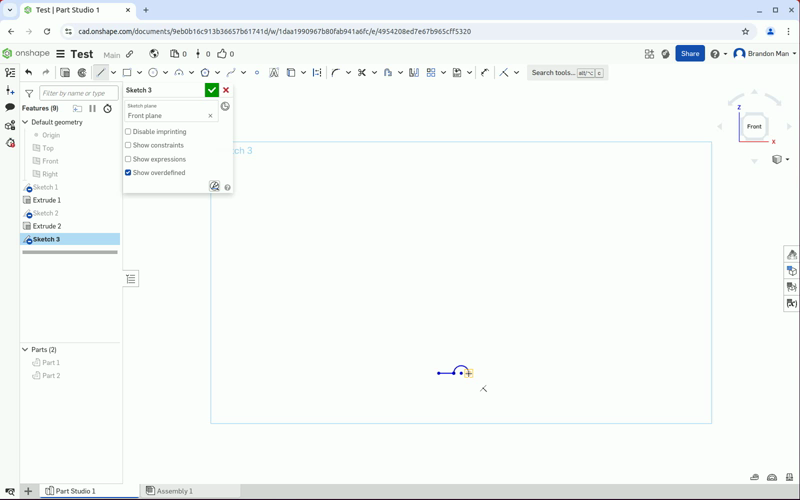
click(468, 373)
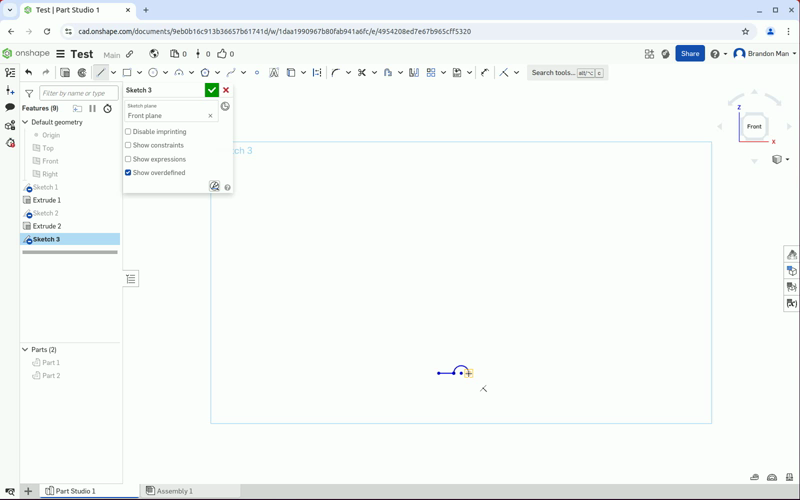
key_down(shift)
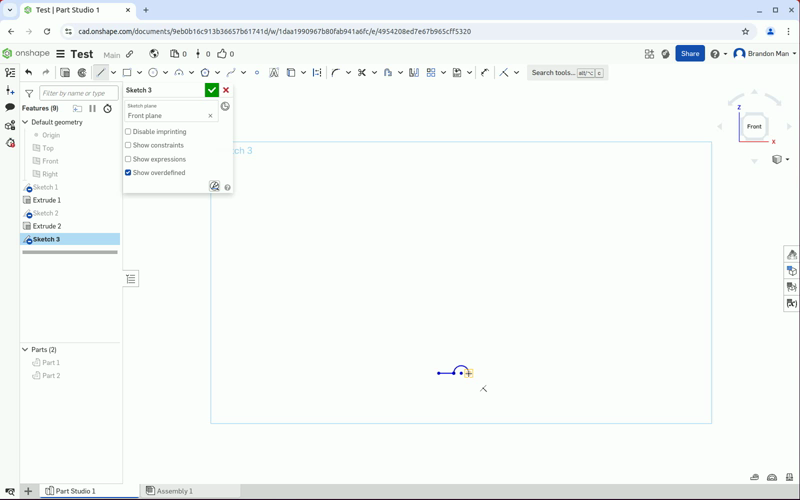
mouse_move(498, 373)
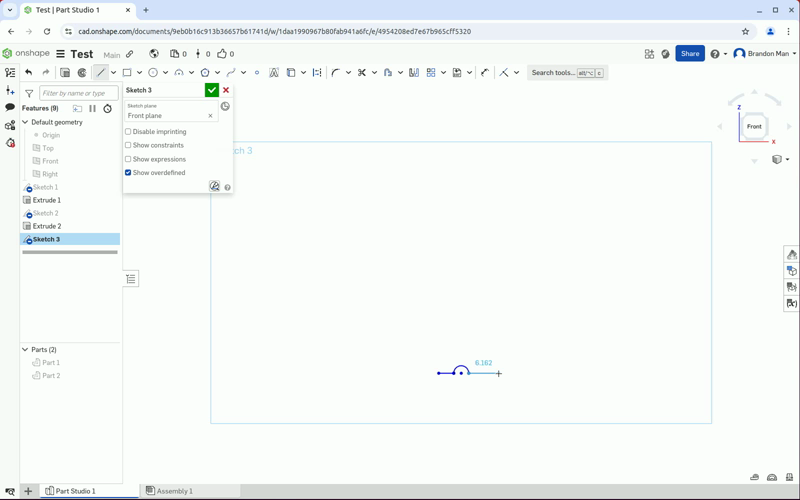
mouse_move(483, 373)
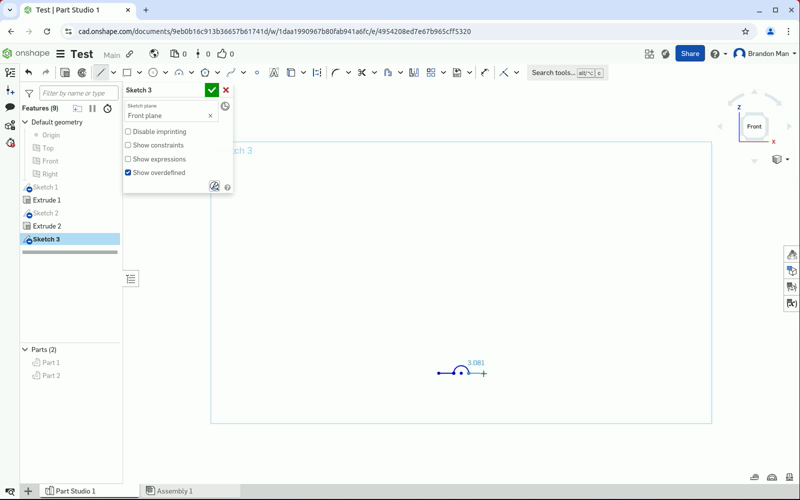
click(483, 373)
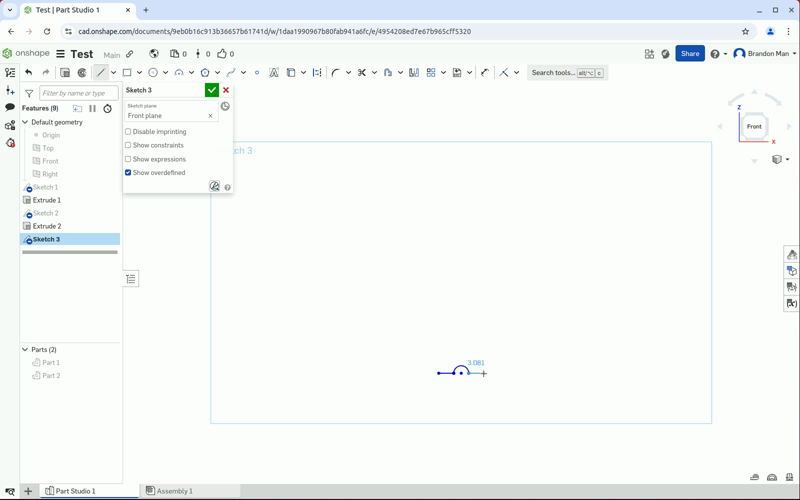
key_up(shift)
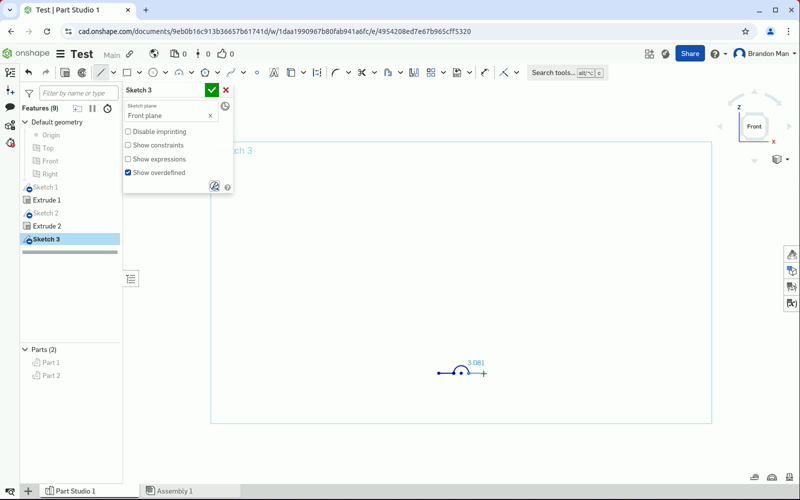
key_down(shift)
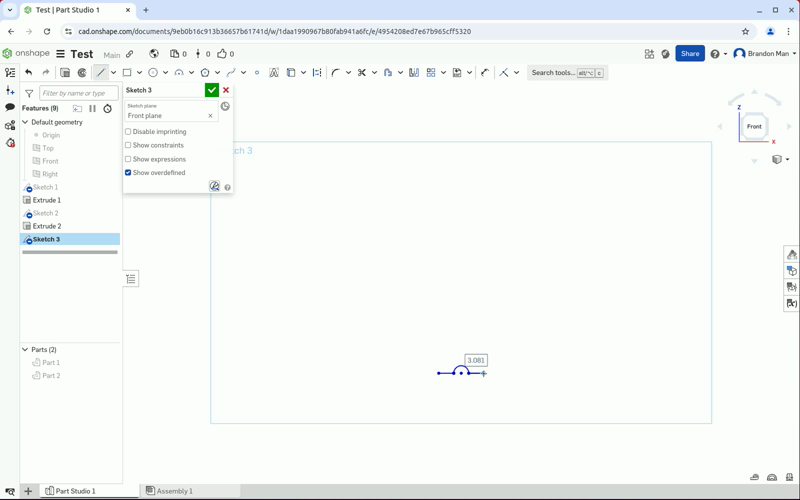
mouse_move(483, 193)
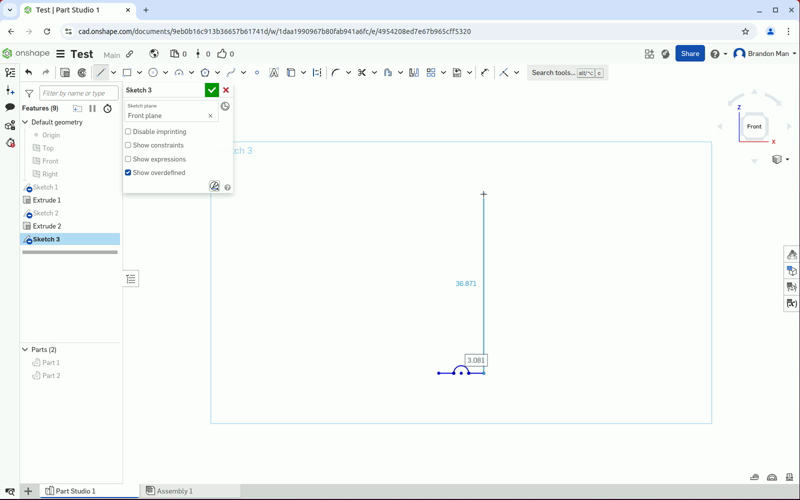
click(483, 193)
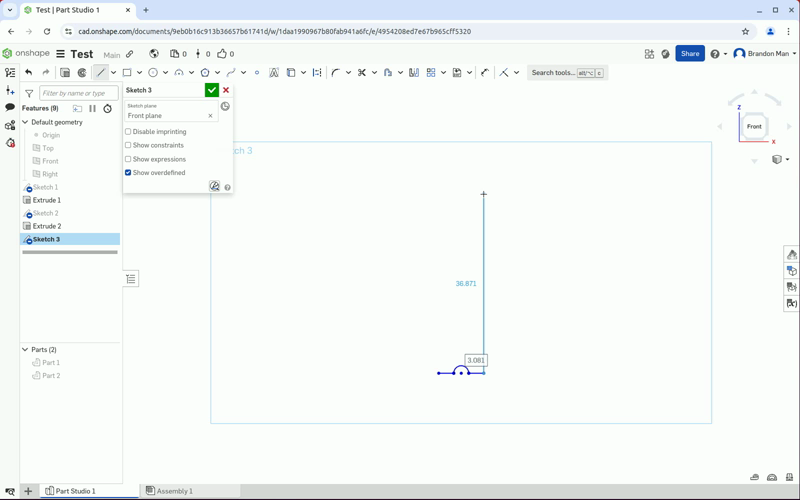
key_up(shift)
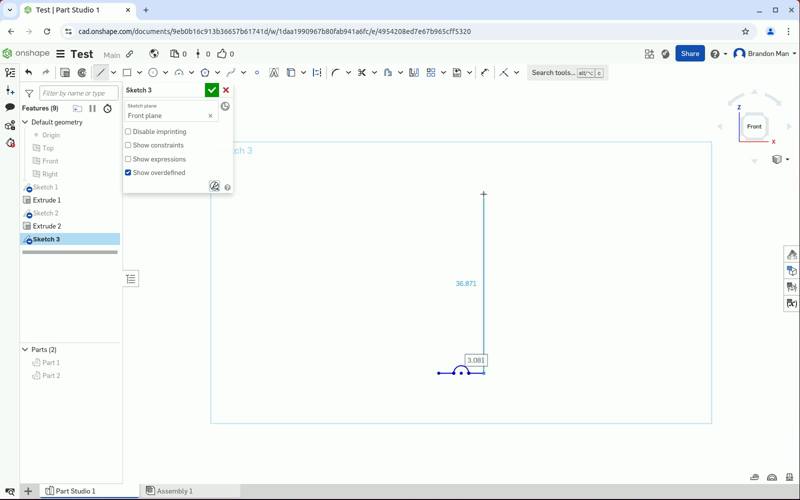
key_down(shift)
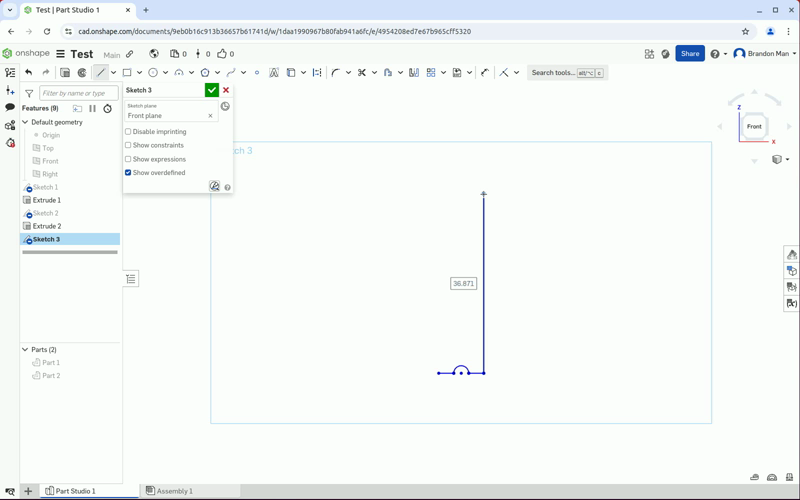
mouse_move(513, 193)
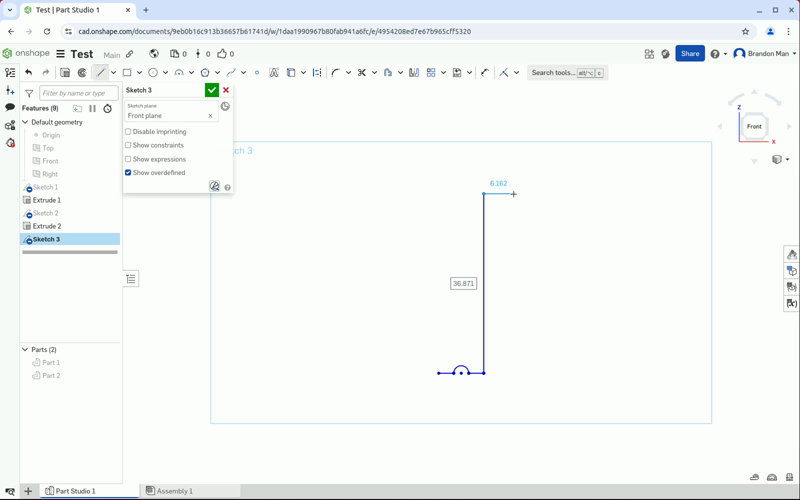
mouse_move(468, 193)
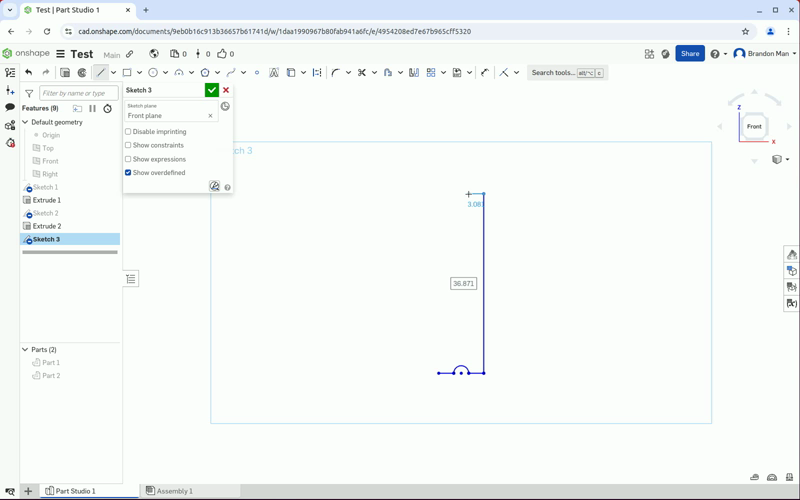
click(468, 193)
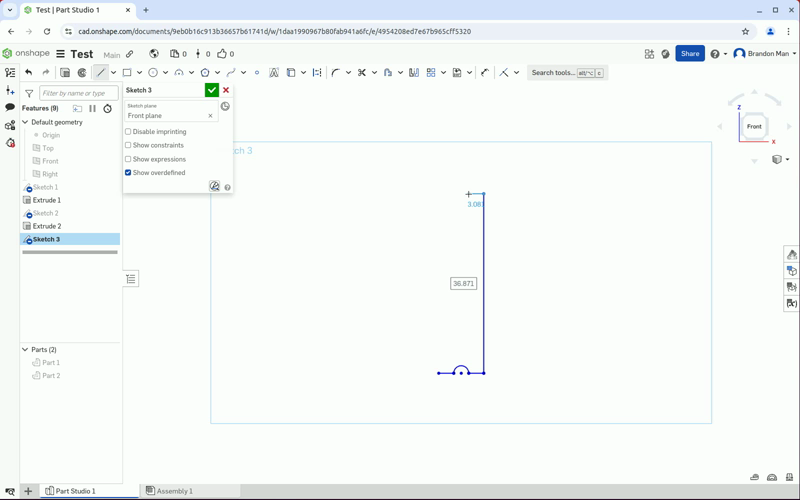
key_up(shift)
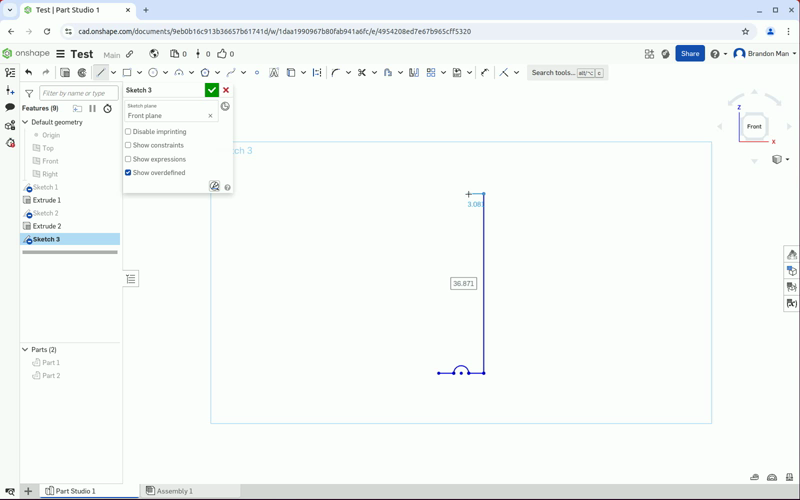
key(esc)
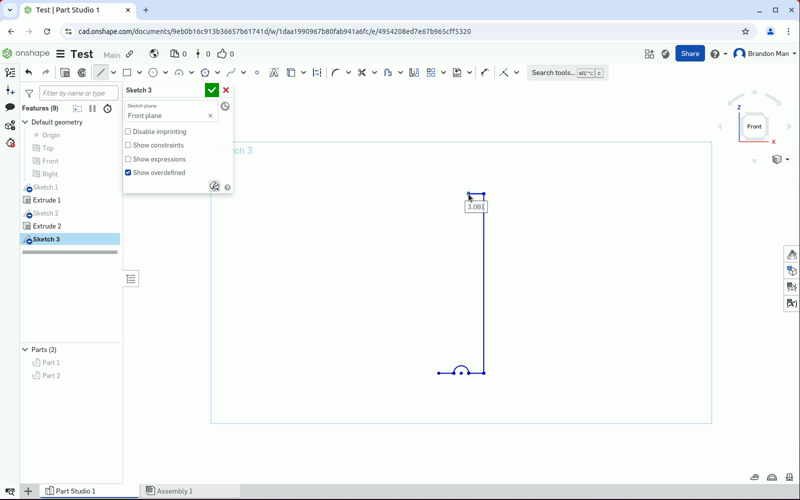
key(a)
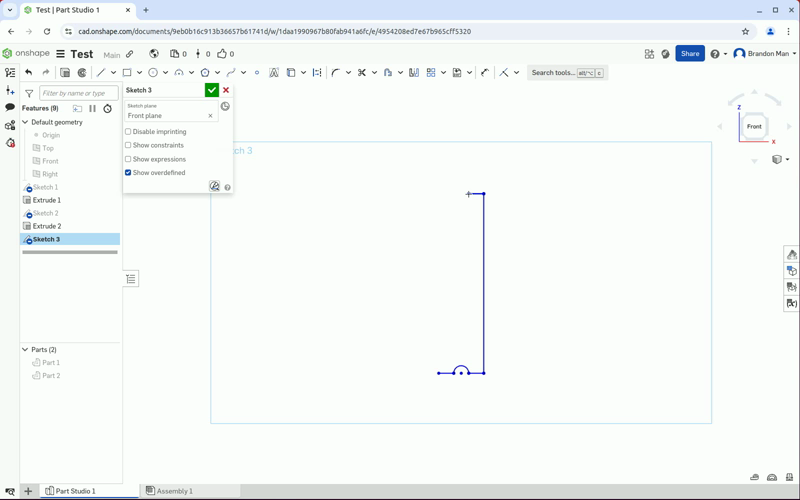
mouse_move(468, 193)
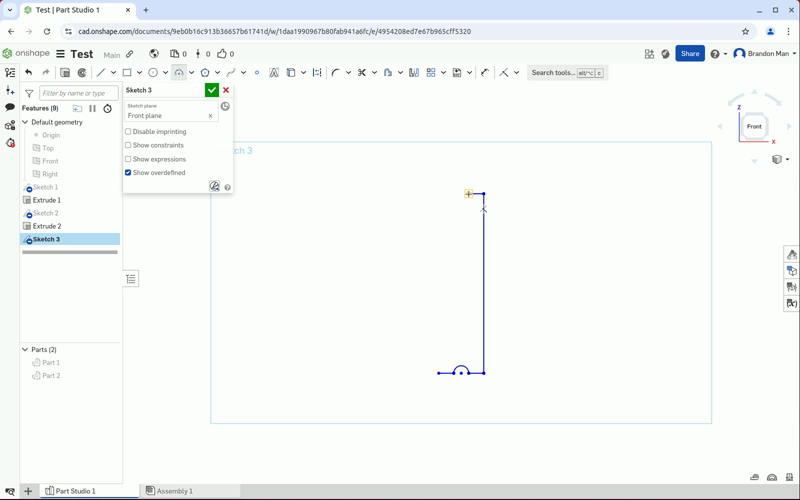
click(468, 193)
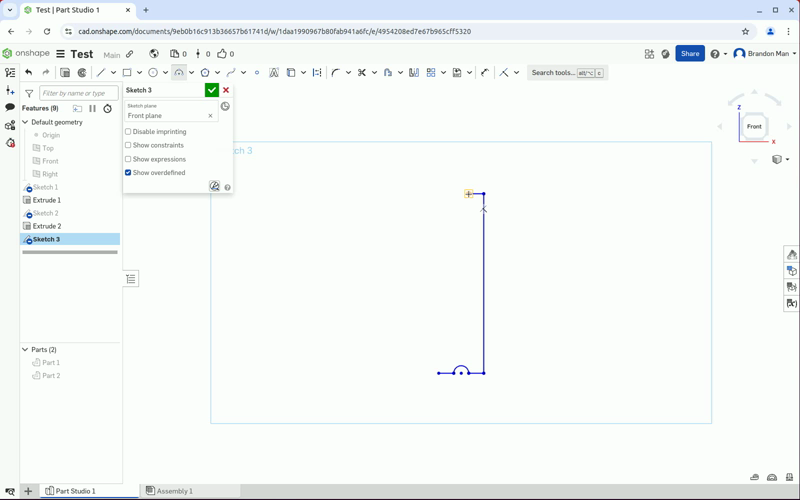
key_down(shift)
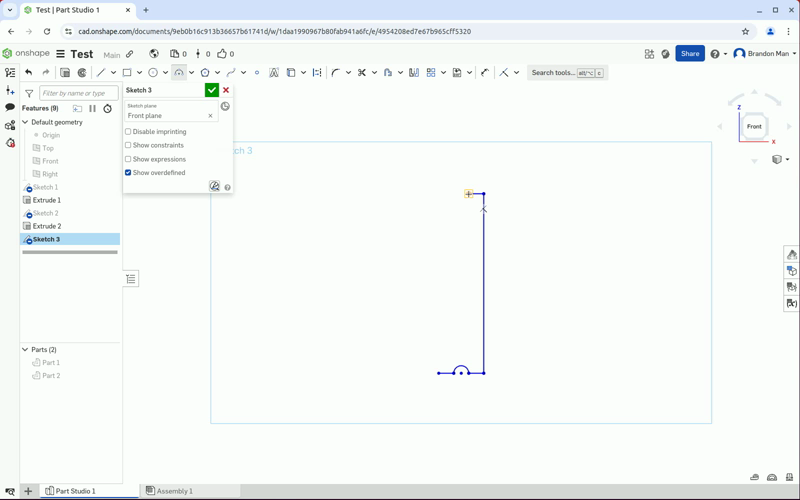
mouse_move(453, 193)
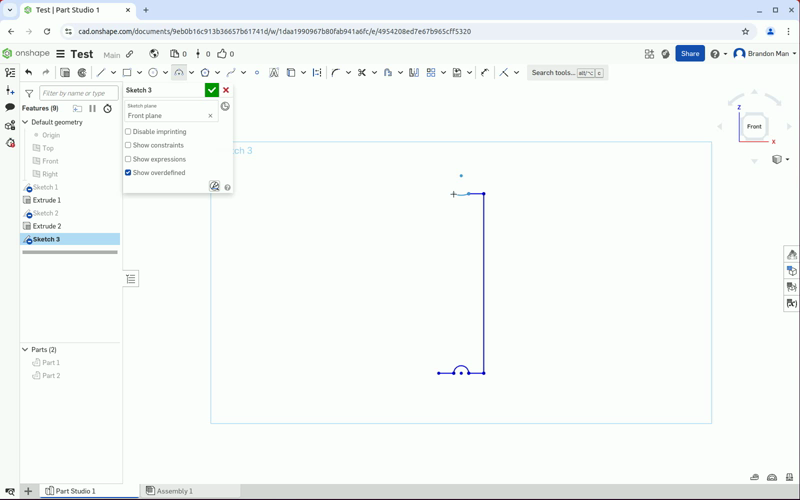
click(453, 193)
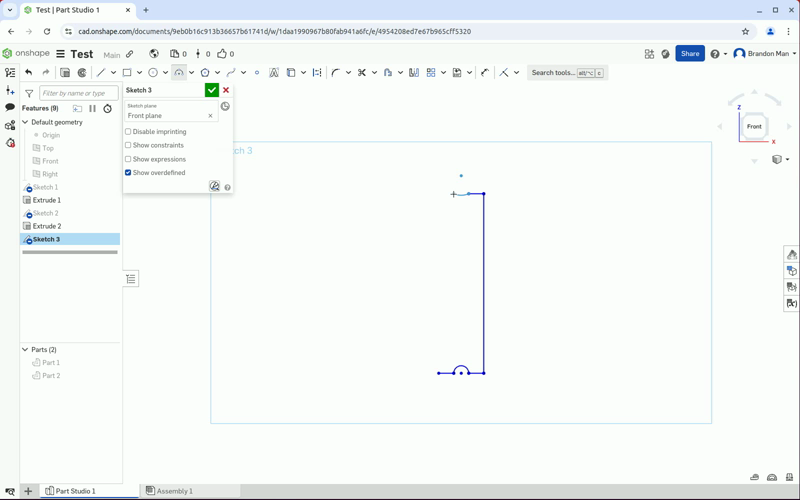
mouse_move(461, 201)
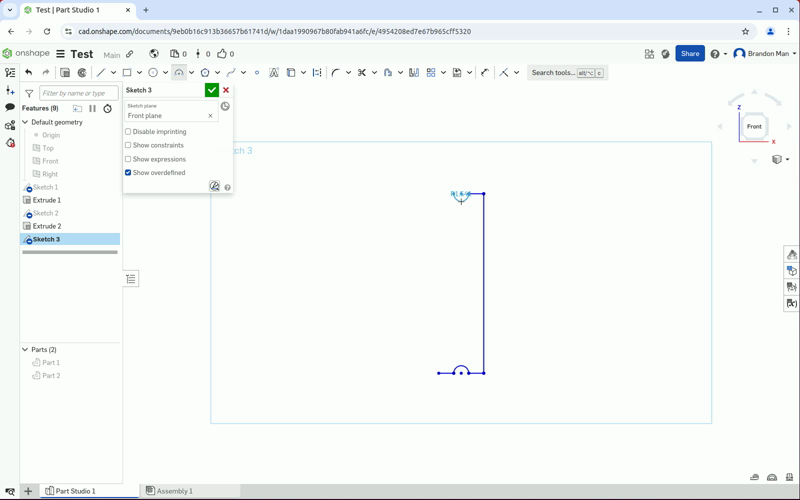
click(461, 201)
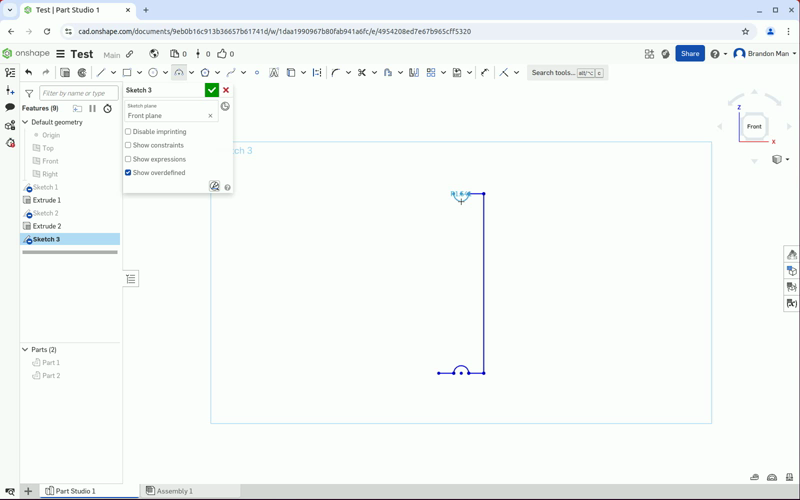
key_up(shift)
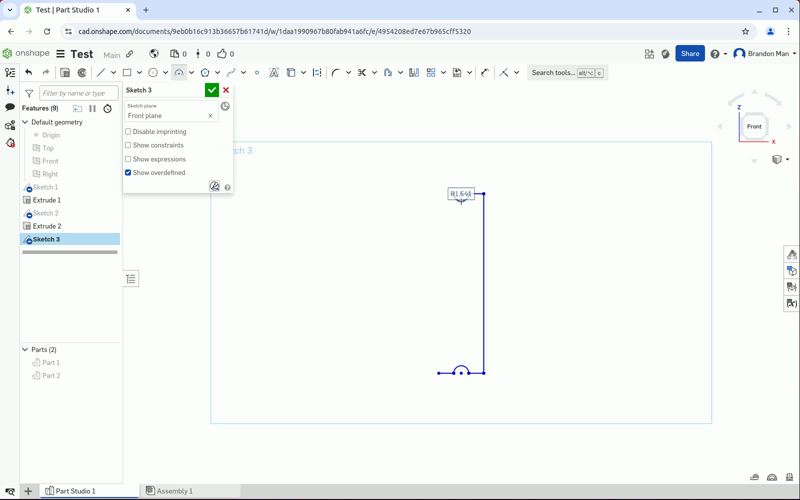
key(esc)
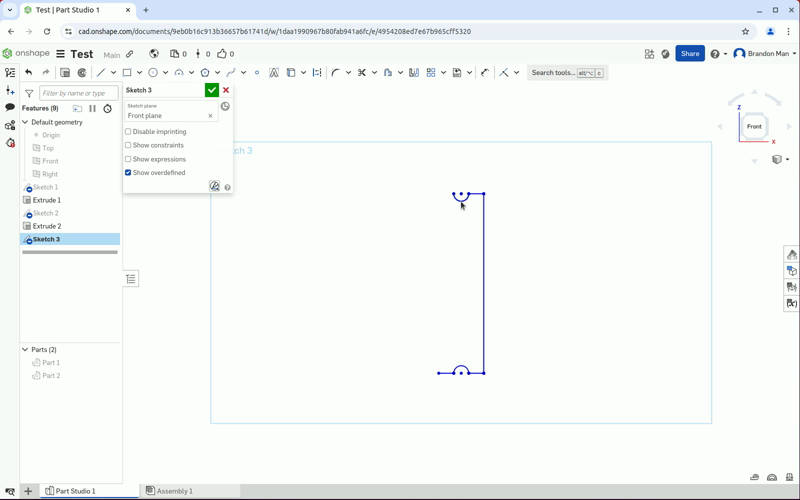
key(l)
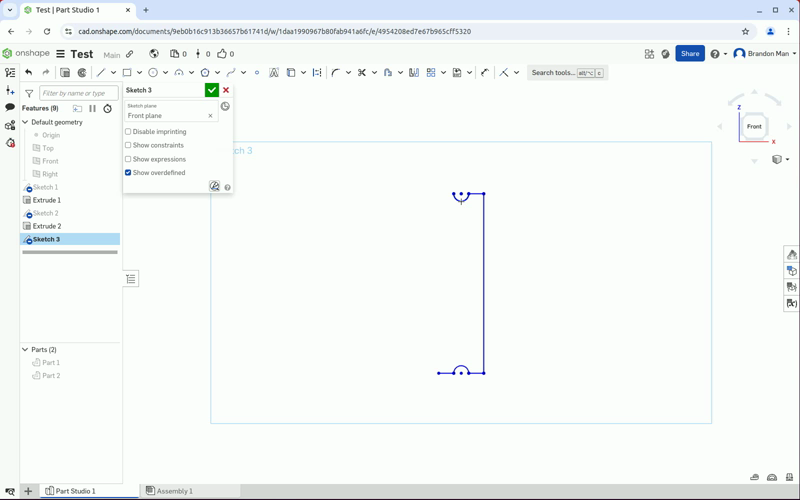
mouse_move(453, 193)
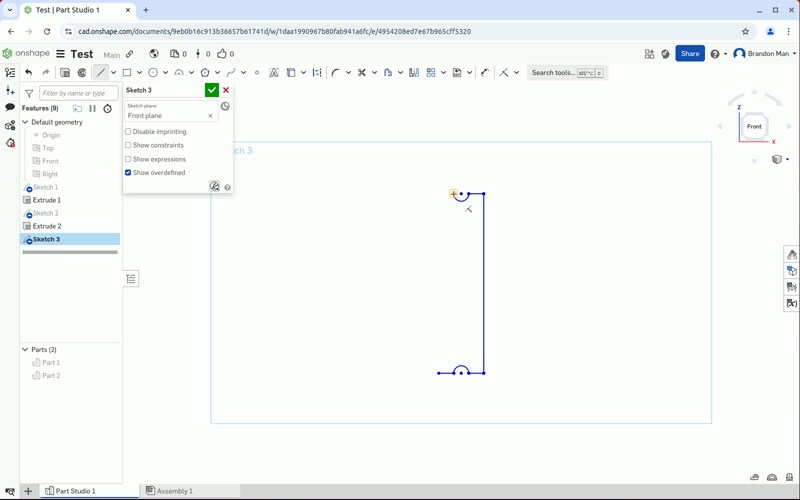
click(453, 193)
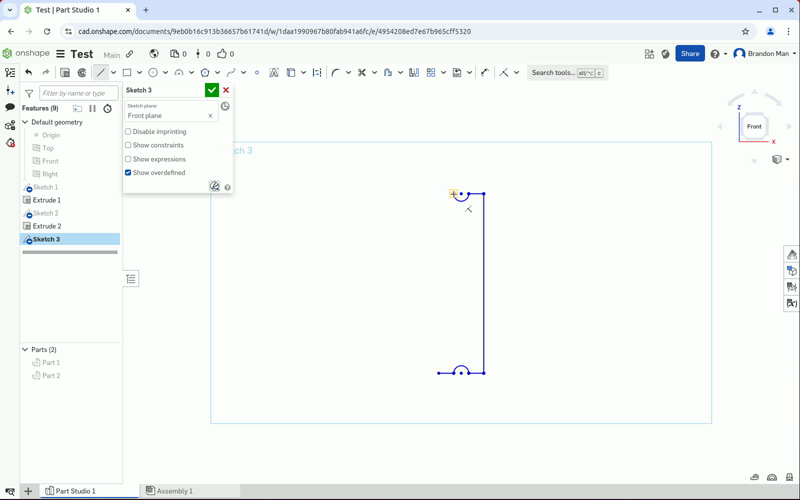
key_down(shift)
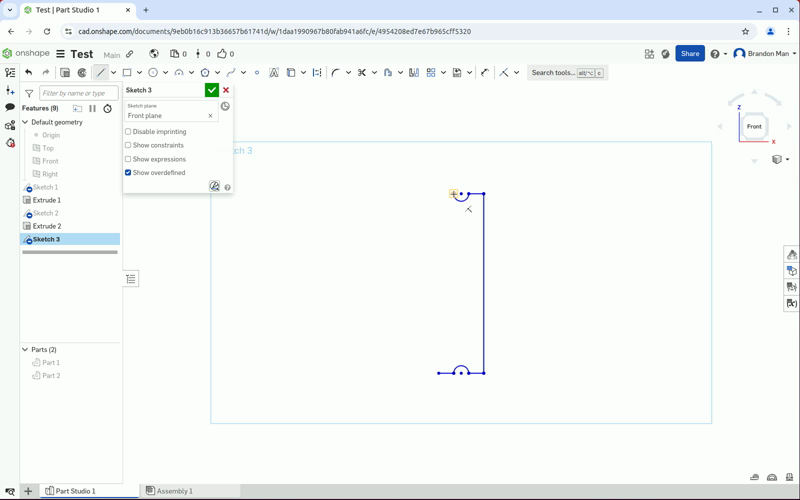
mouse_move(483, 193)
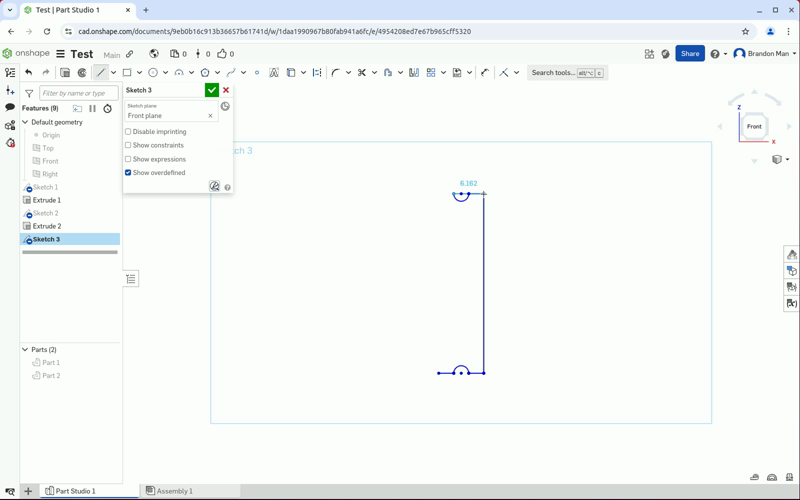
mouse_move(438, 193)
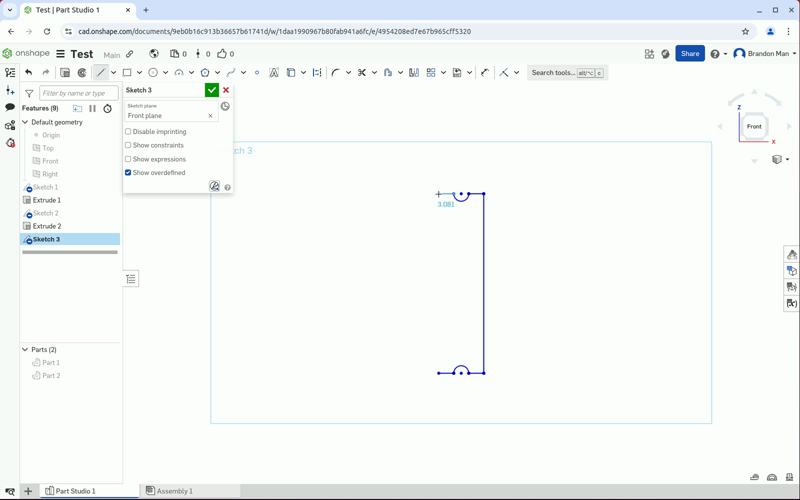
click(438, 193)
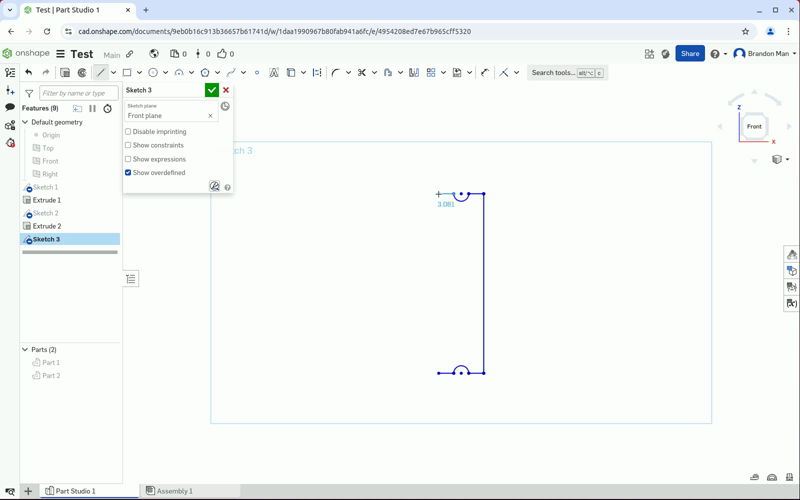
key_up(shift)
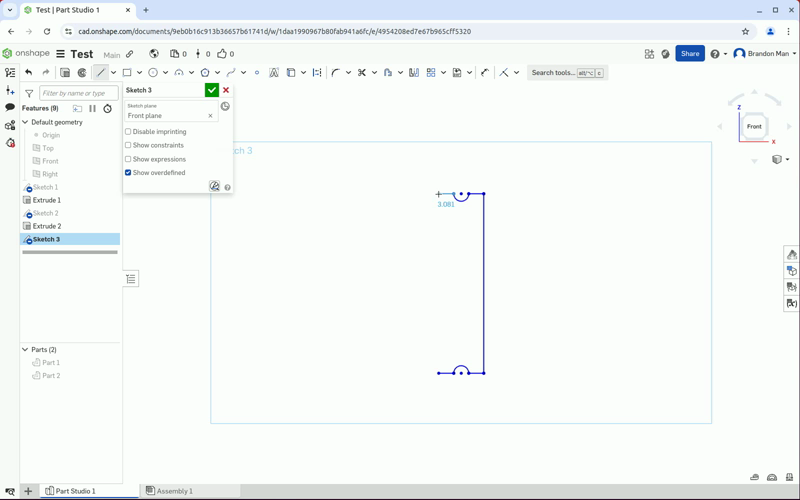
key_down(shift)
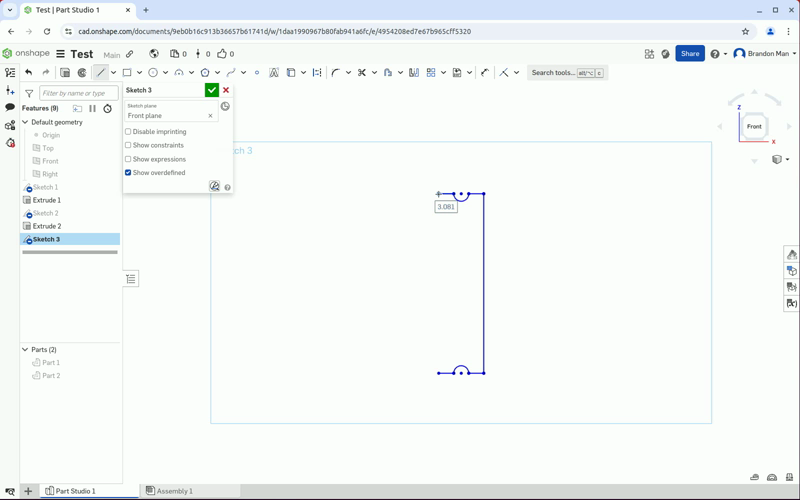
mouse_move(438, 373)
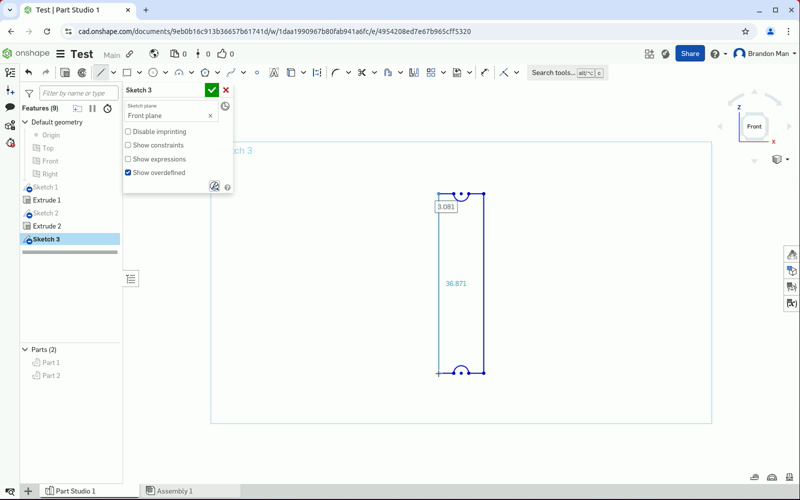
key_up(shift)
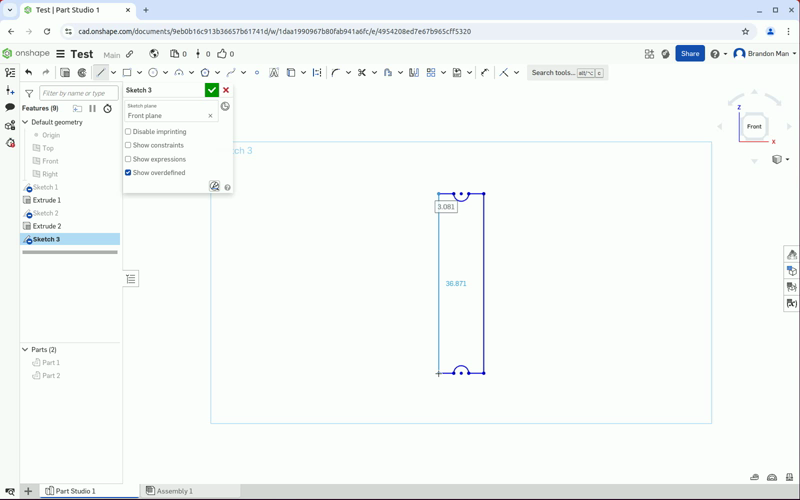
click(438, 373)
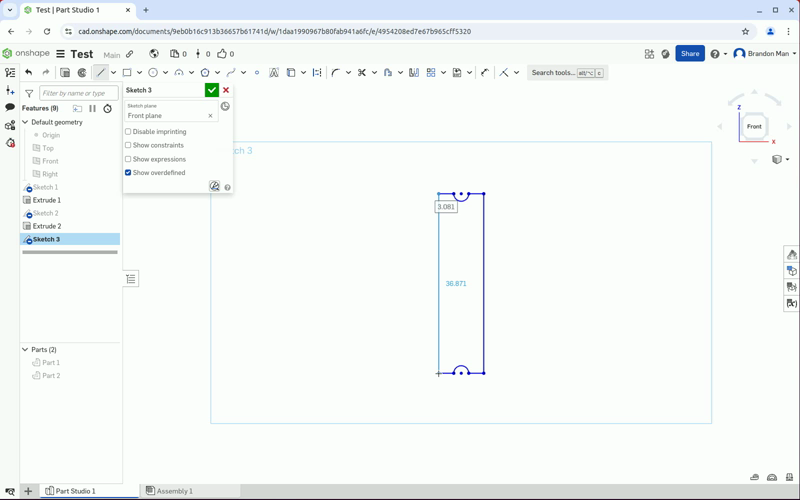
key(esc)
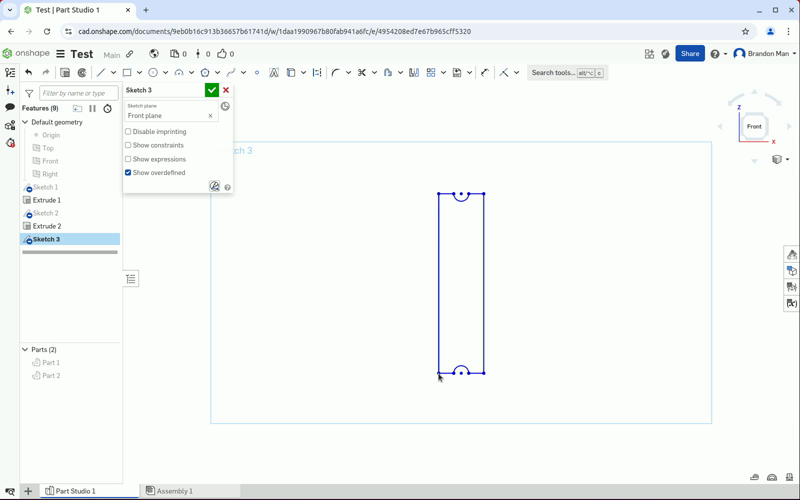
mouse_move(446, 219)
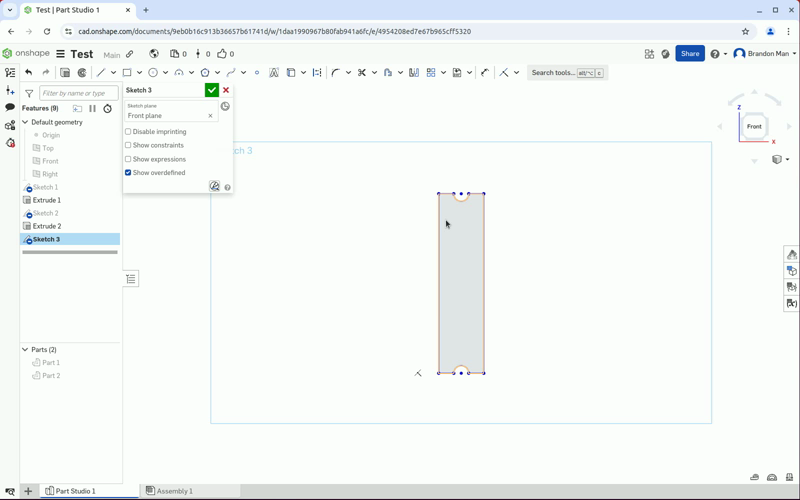
scroll(6)
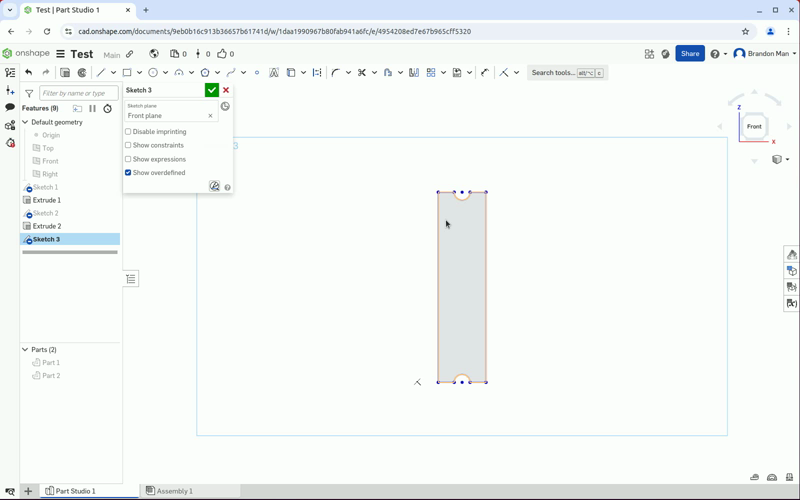
scroll(6)
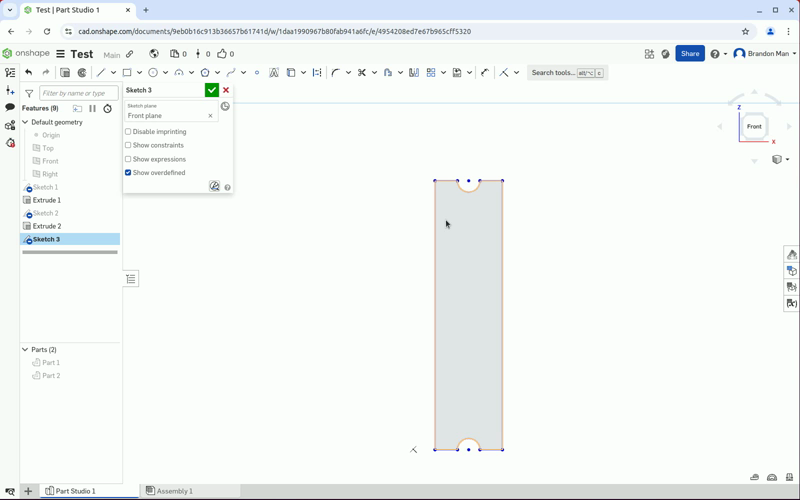
scroll(6)
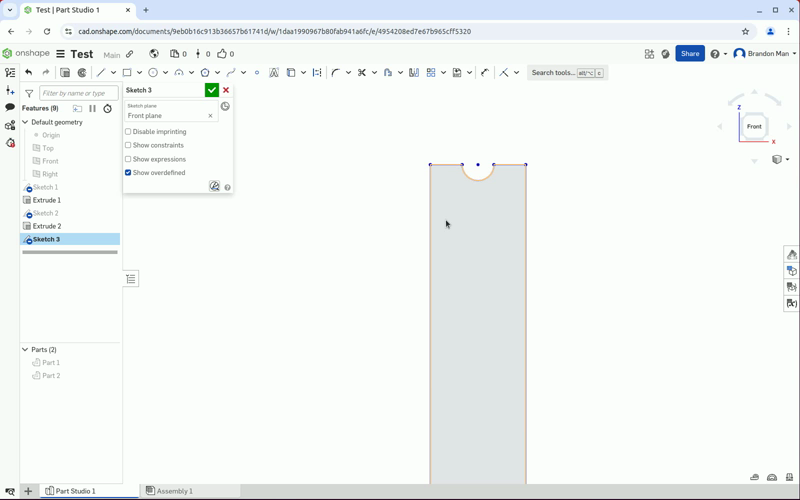
scroll(6)
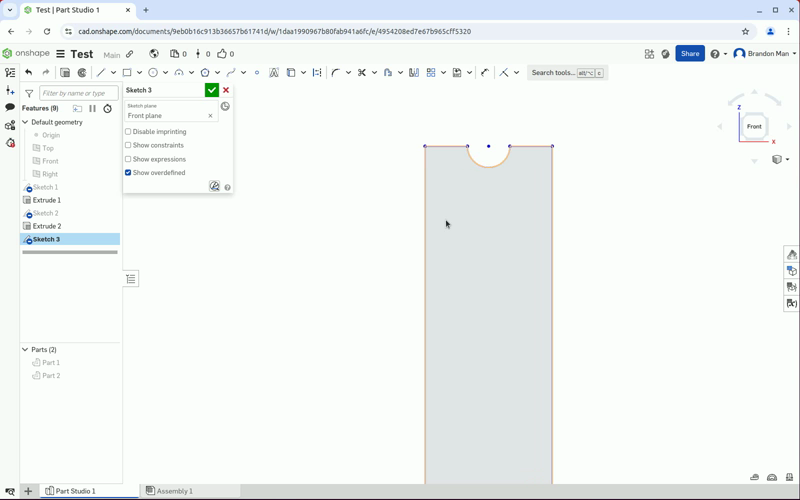
scroll(6)
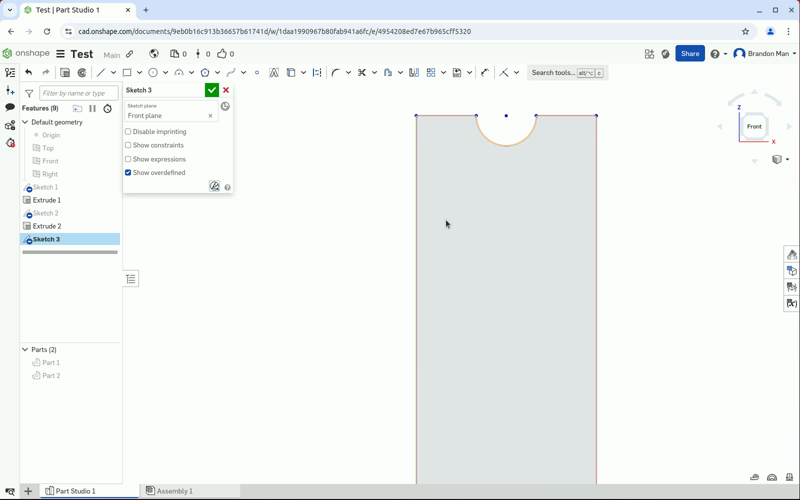
scroll(6)
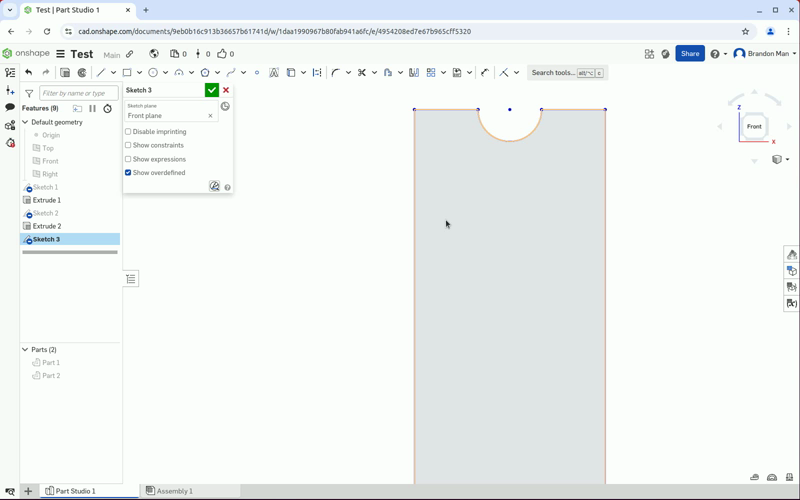
scroll(6)
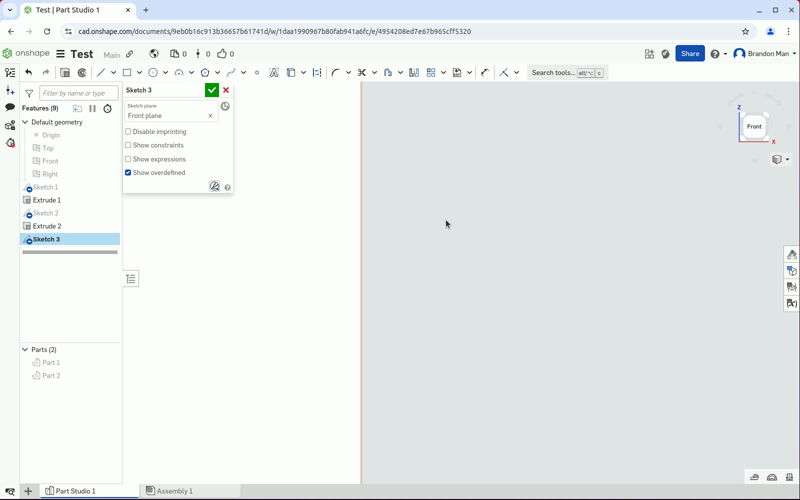
click(446, 219)
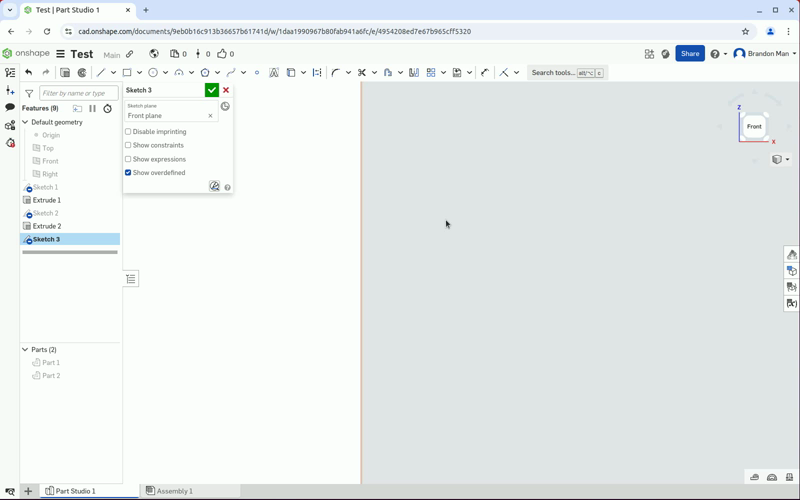
scroll(-6)
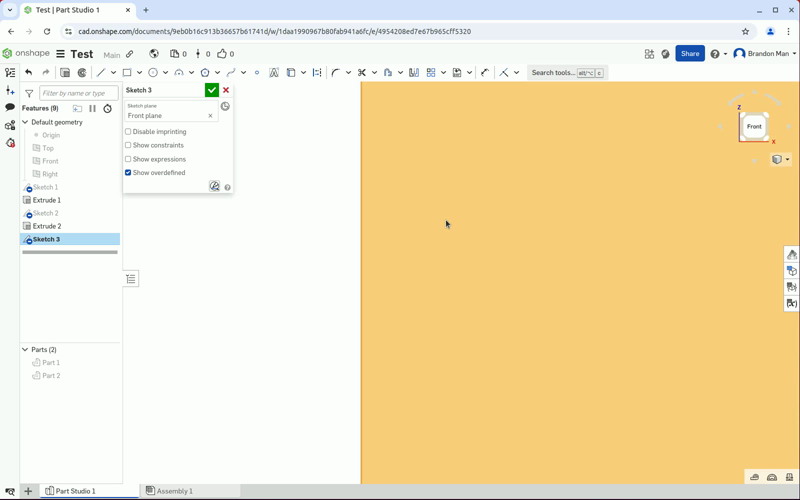
scroll(-6)
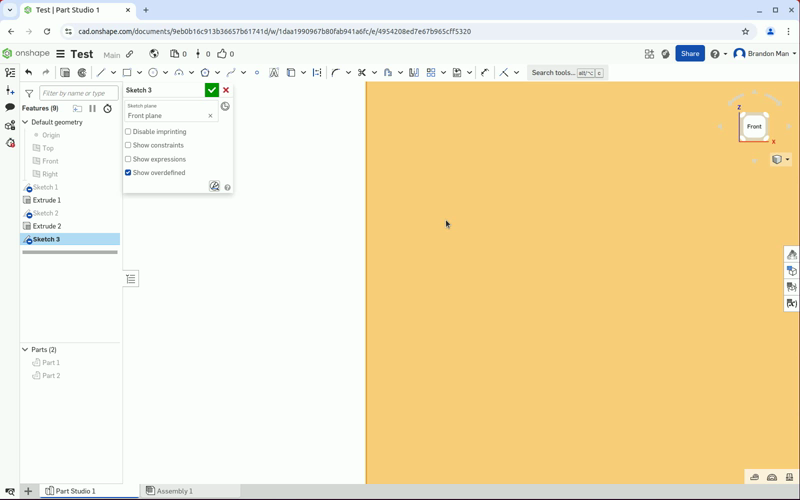
scroll(-6)
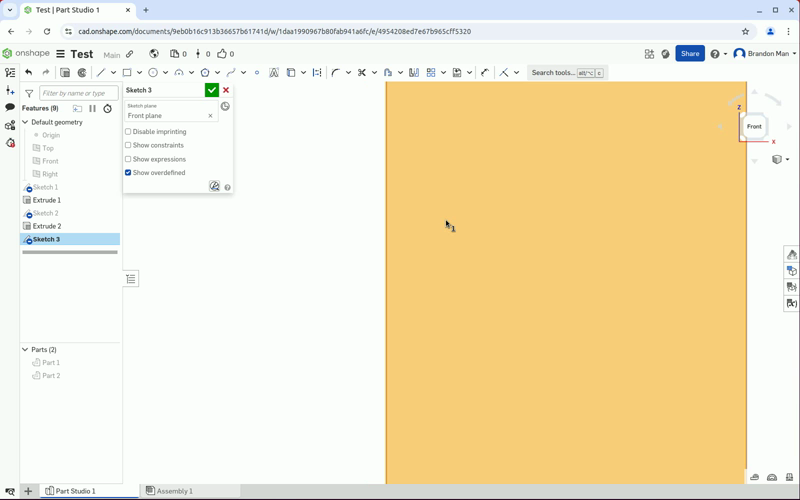
scroll(-6)
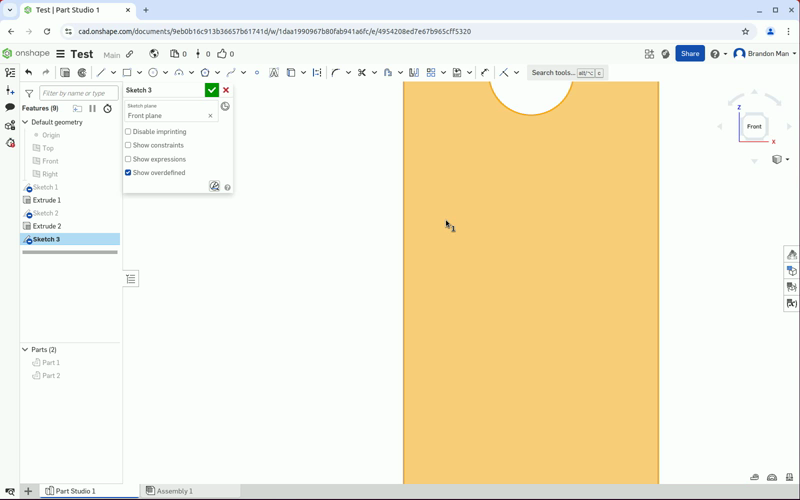
scroll(-6)
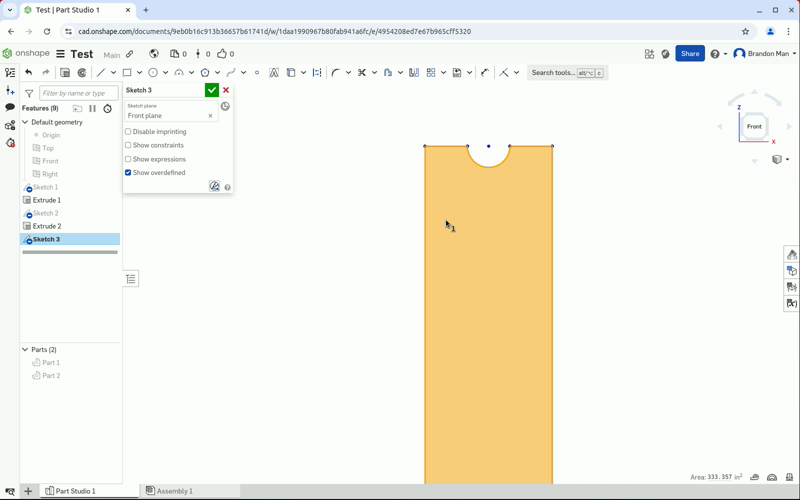
scroll(-6)
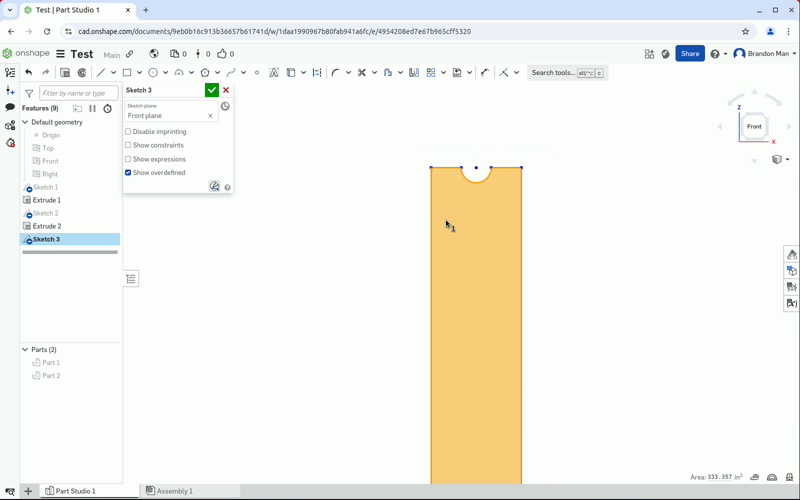
scroll(-6)
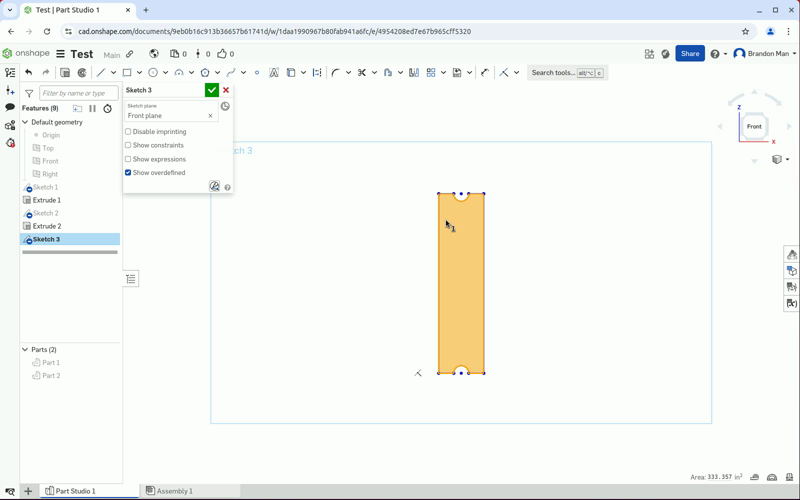
mouse_move(73, 352)
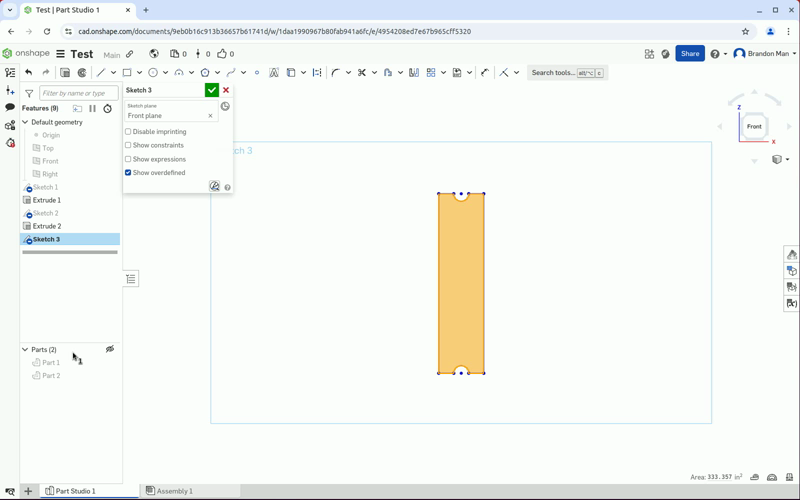
key(shift+y)
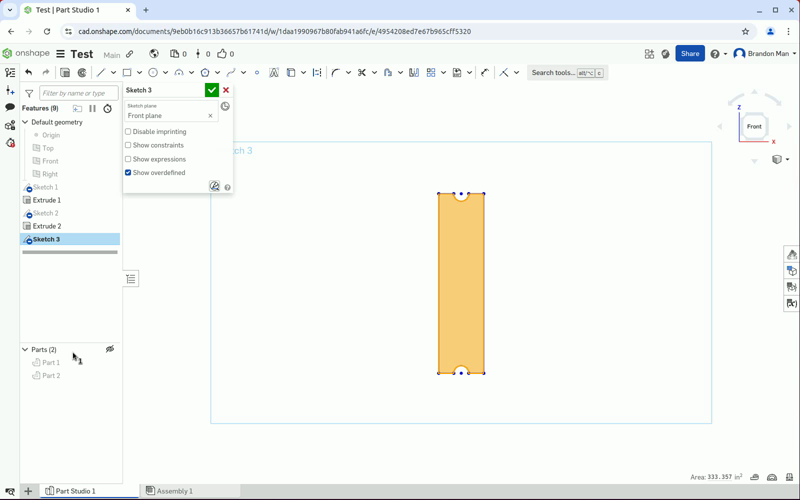
key(shift+e)
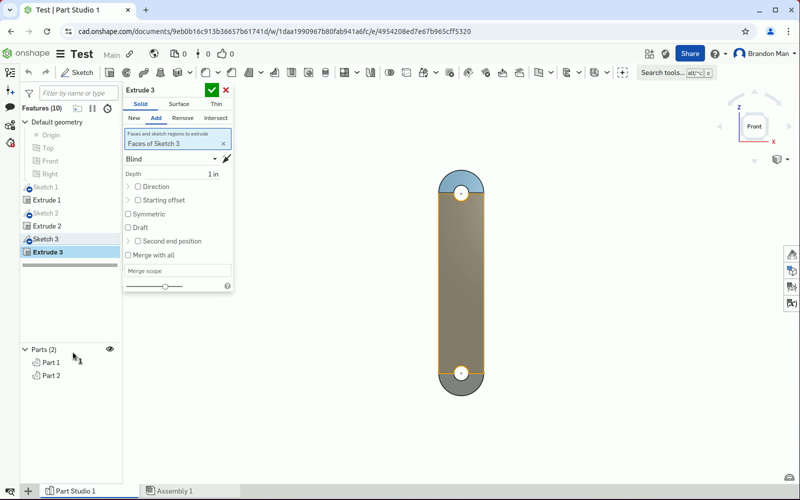
mouse_move(143, 106)
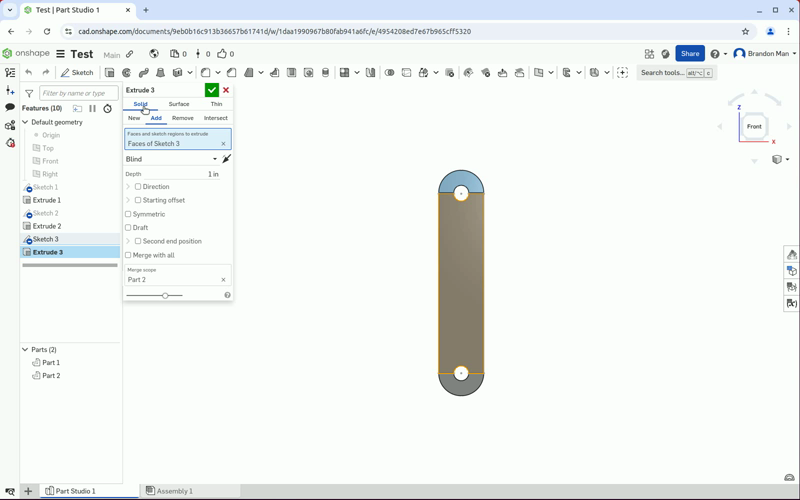
click(143, 106)
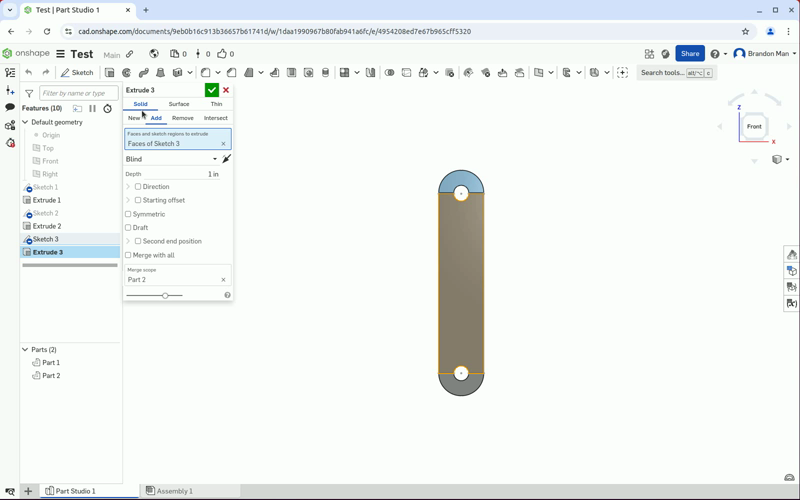
mouse_move(137, 120)
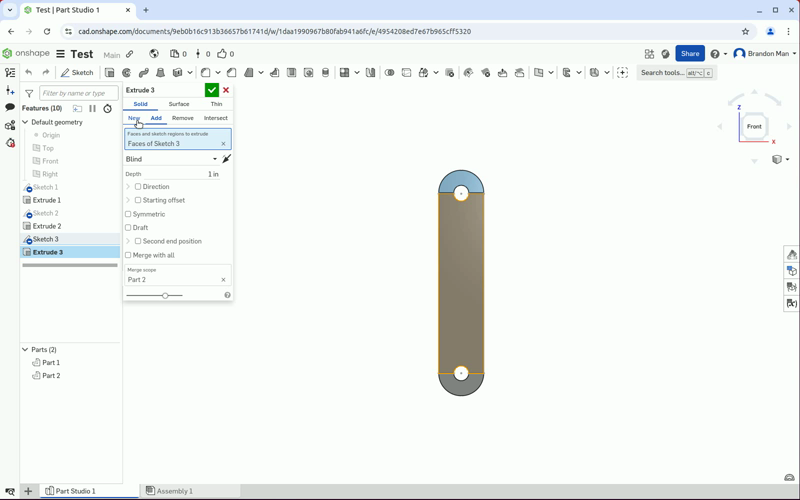
click(137, 120)
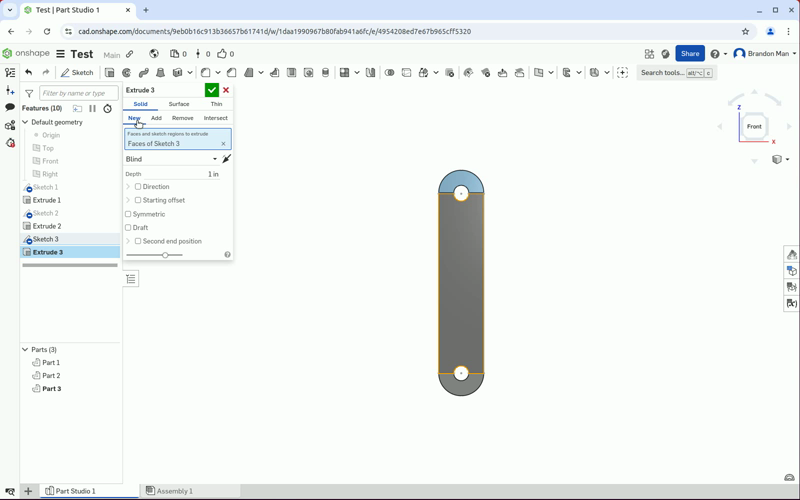
key(tab, 4)
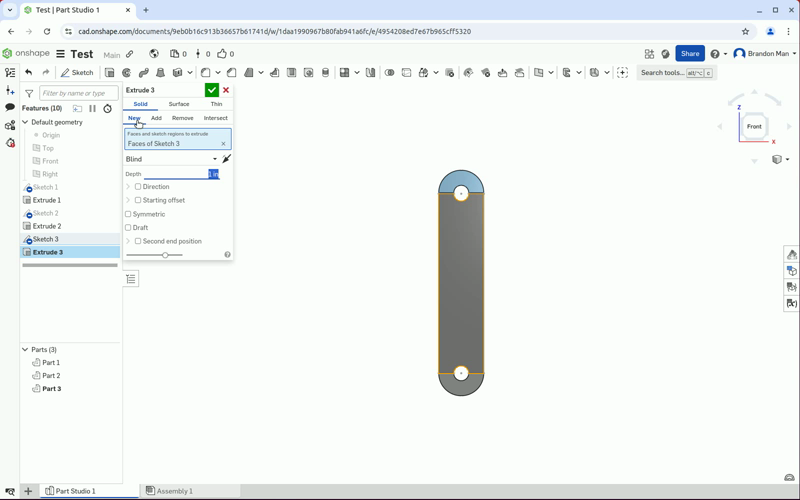
text(3.129)
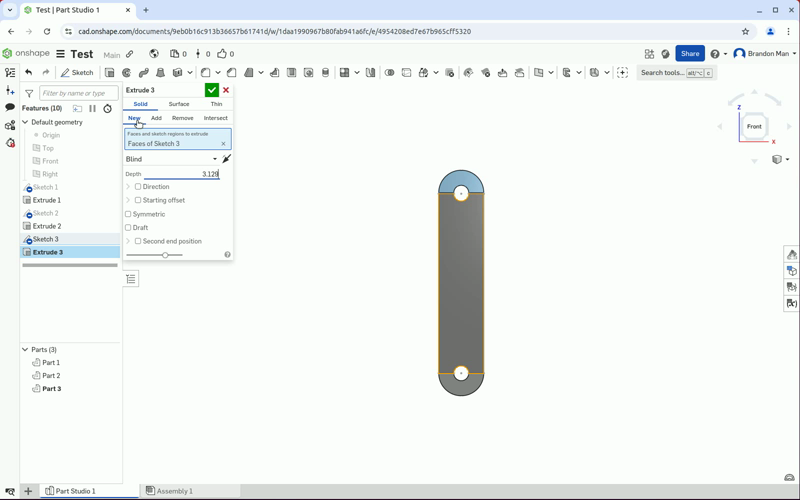
key(enter)
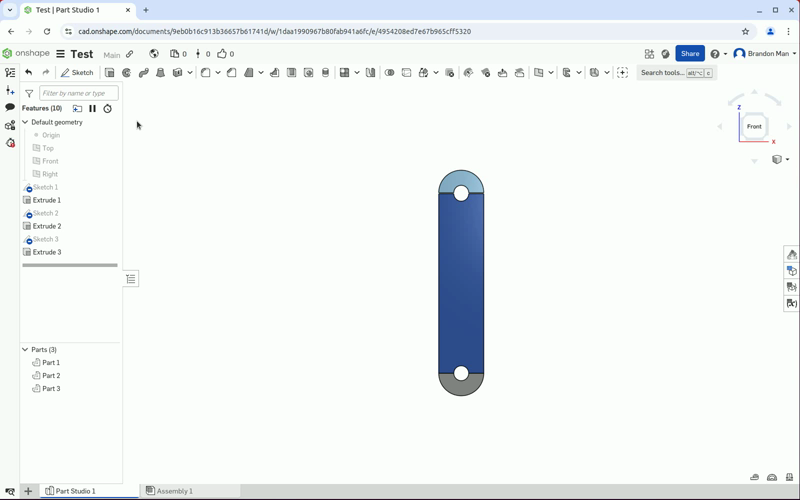
key(shift+h)
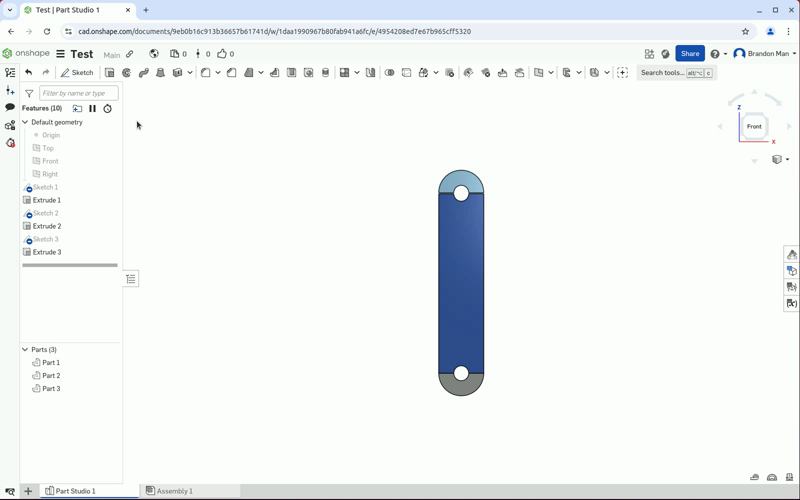
key(shift+h)
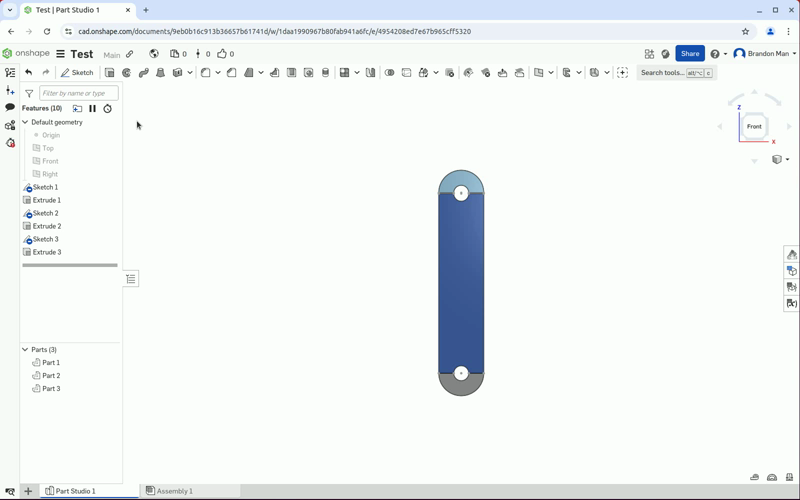
key(shift+7)
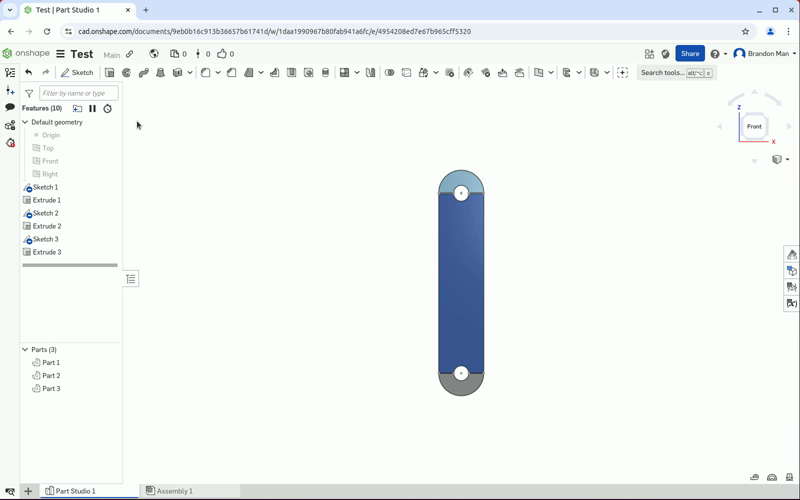
key(left, 2)
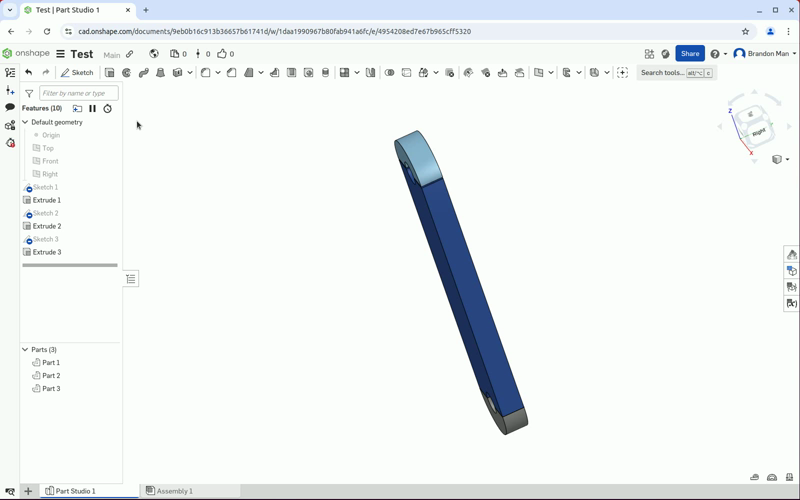
key(down, 2)
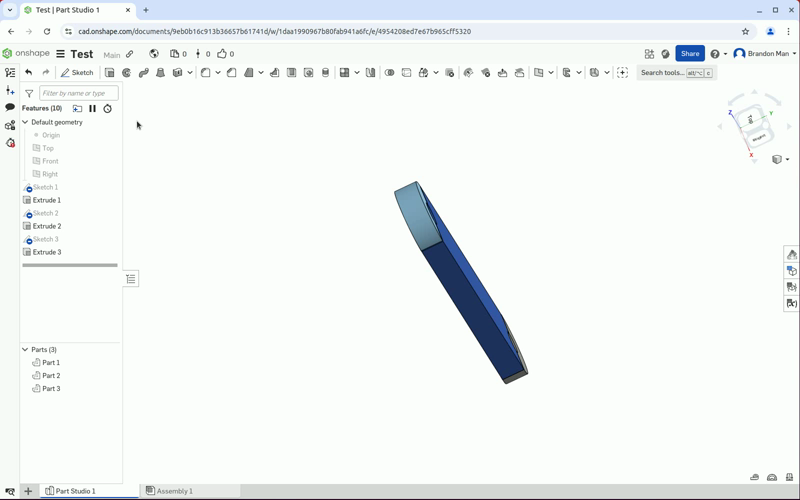
key(up, 2)
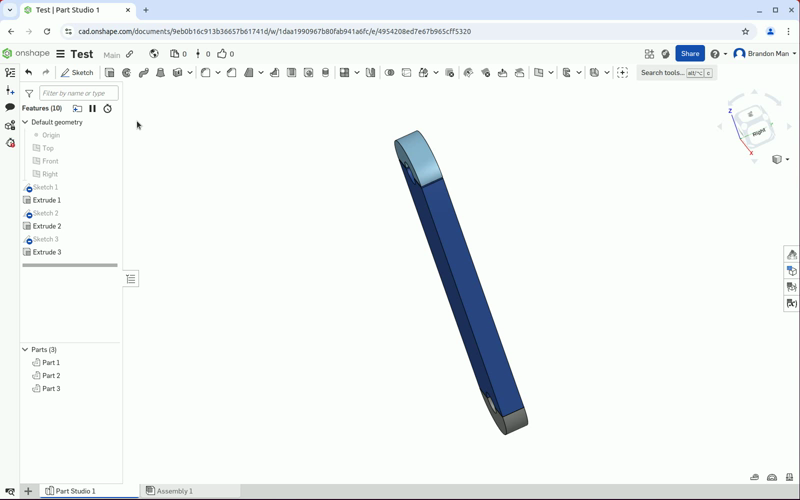
key(right, 2)
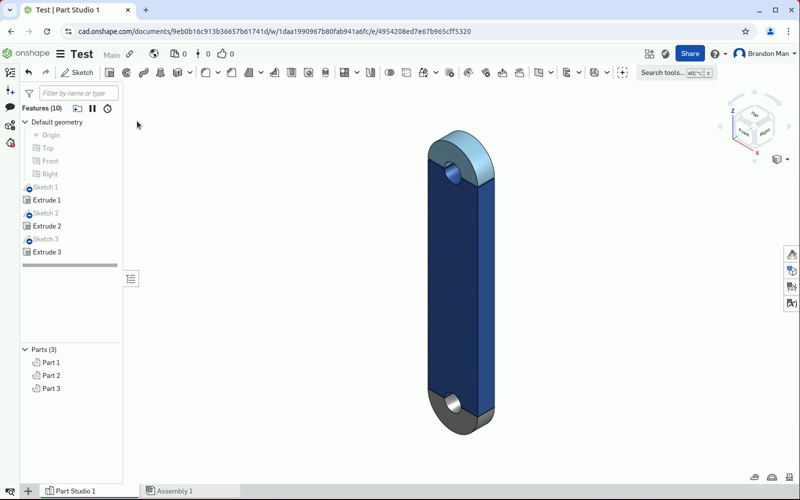
mouse_move(73, 189)
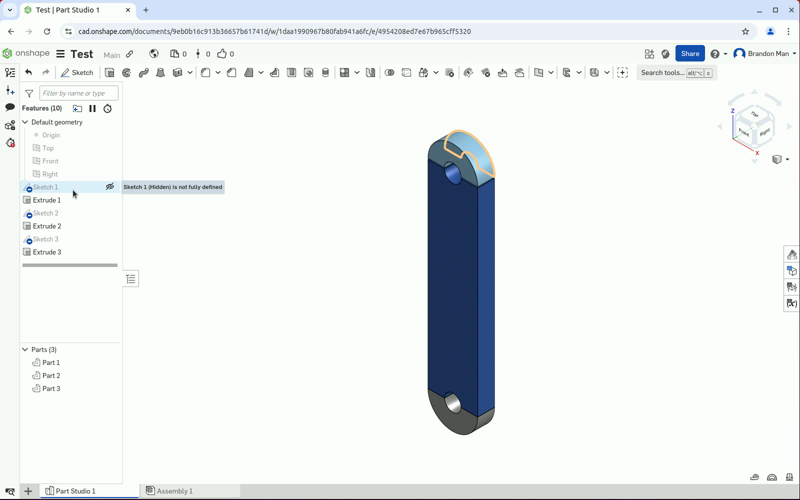
click(73, 189)